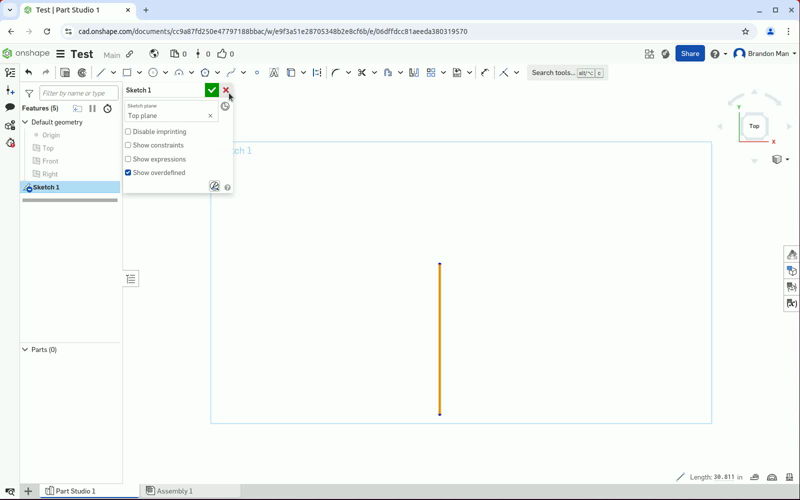
key(shift+h)
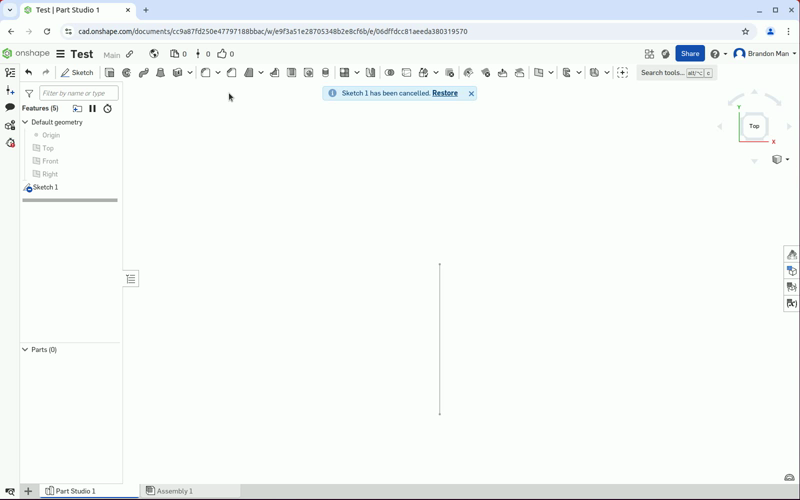
key(shift+s)
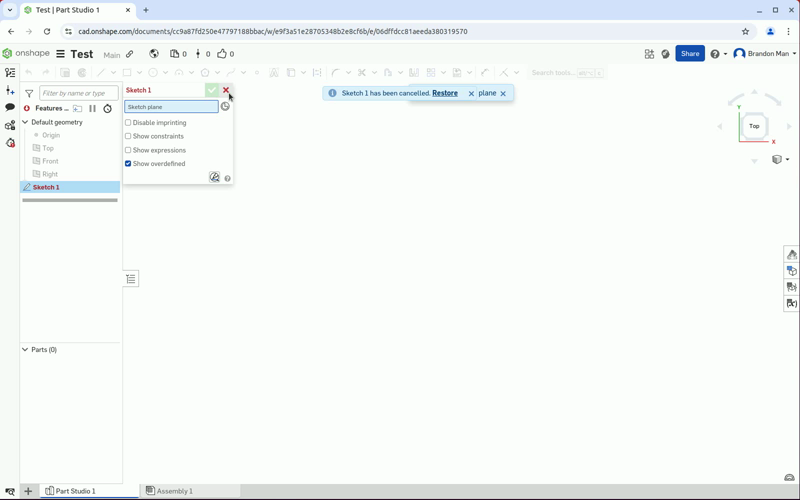
mouse_move(73, 150)
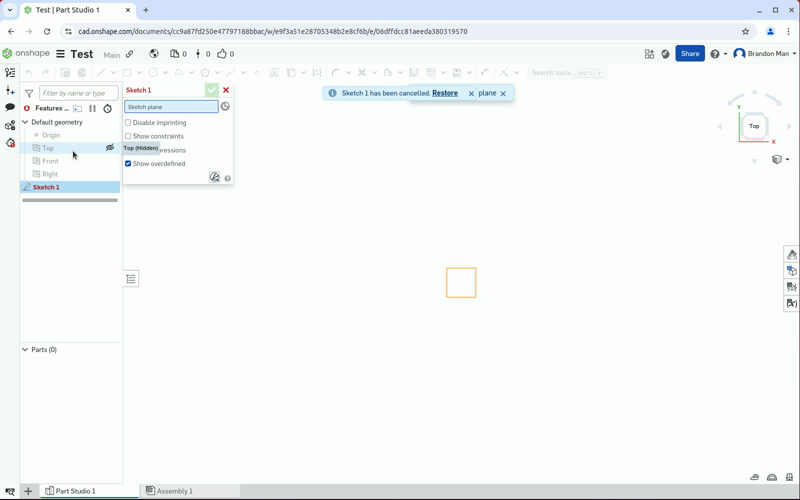
click(73, 150)
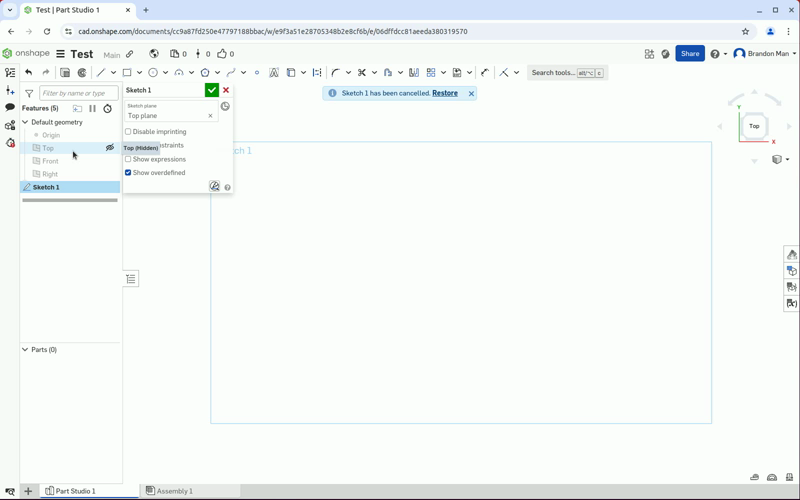
mouse_move(73, 352)
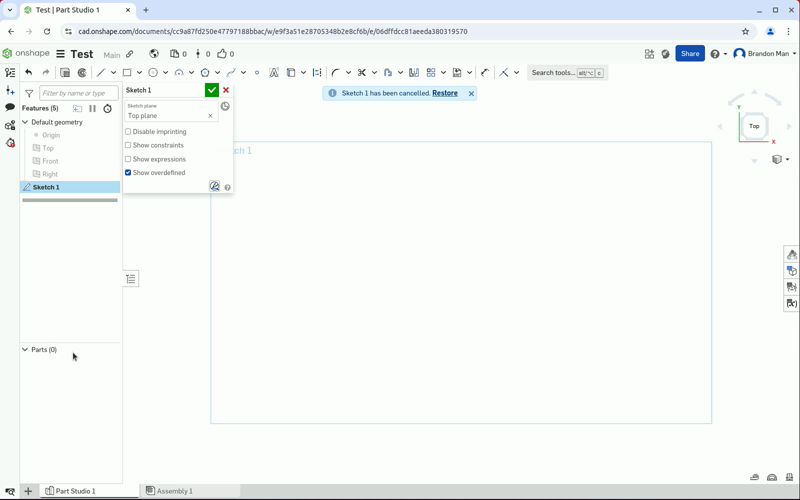
key(y)
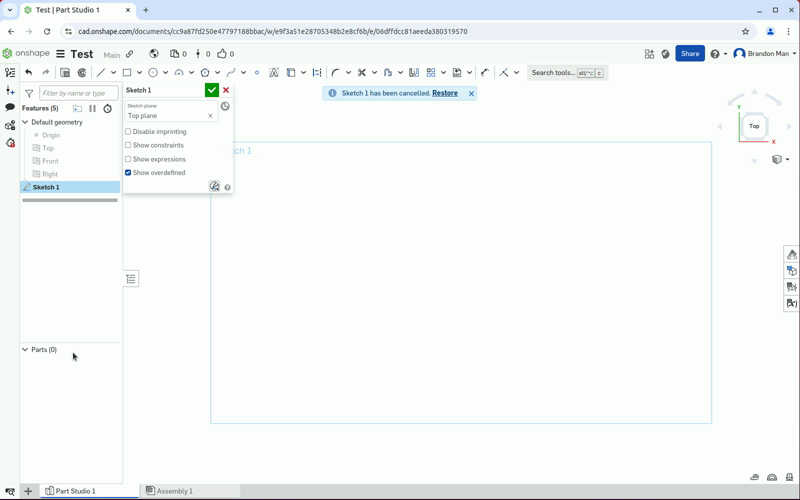
key(a)
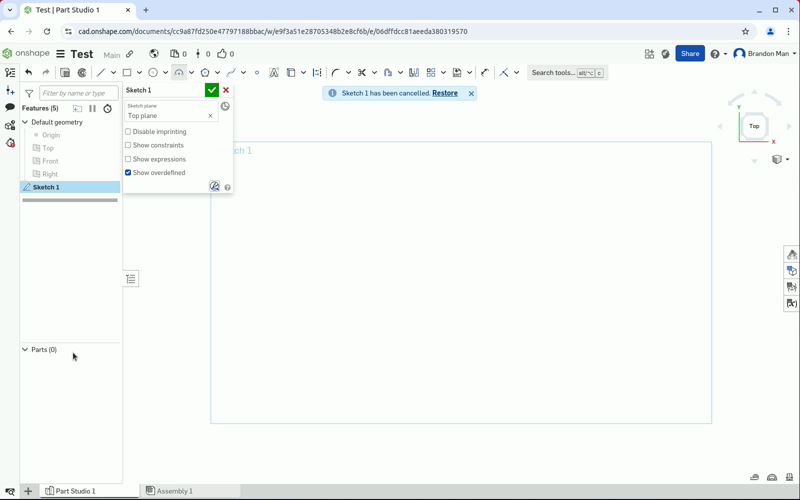
key_down(shift)
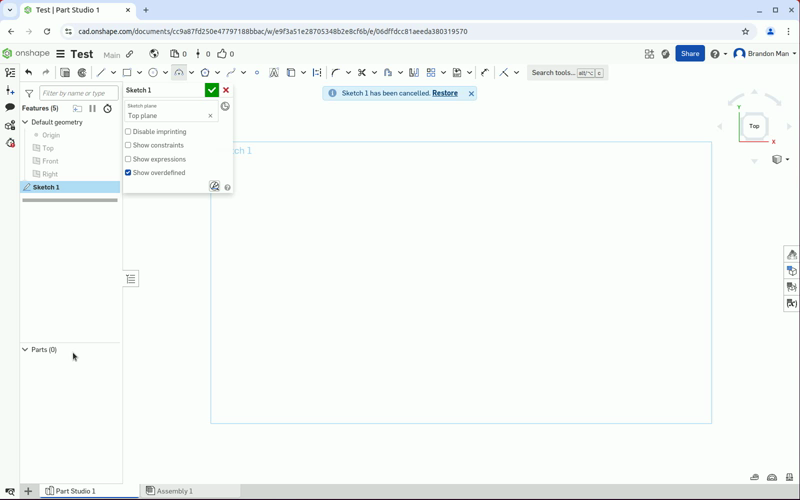
mouse_move(450, 293)
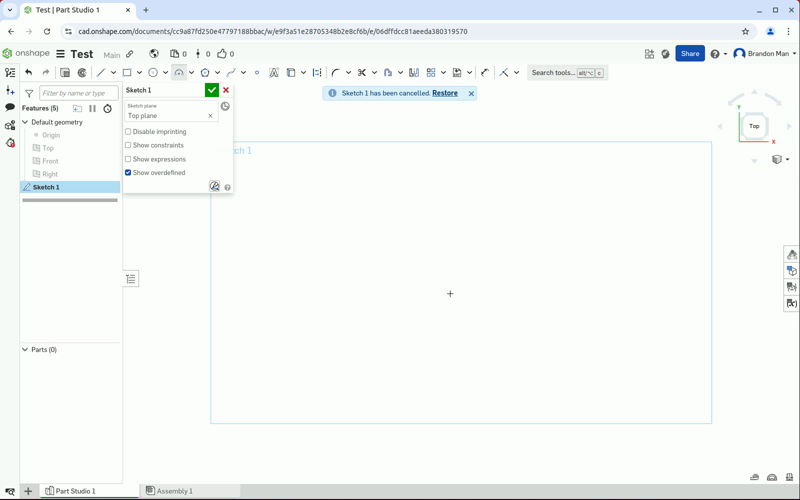
click(450, 293)
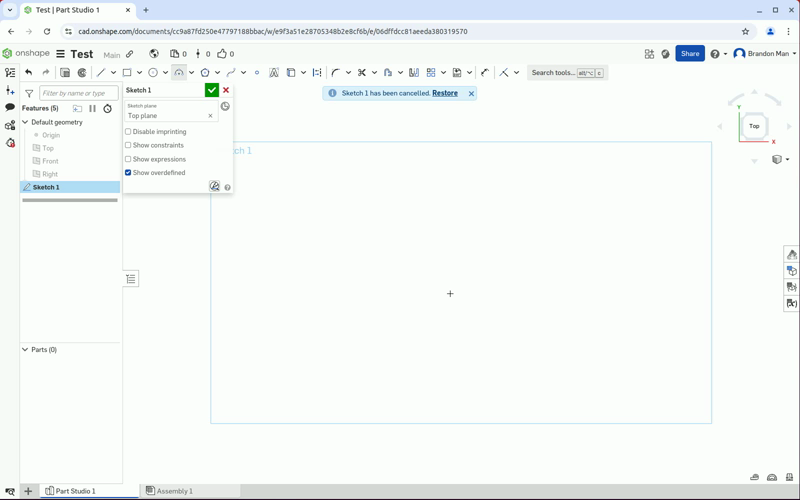
key_up(shift)
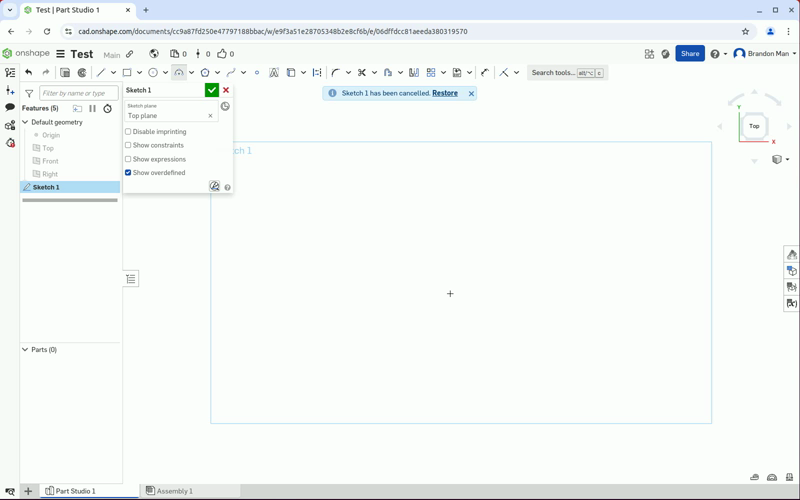
key_down(shift)
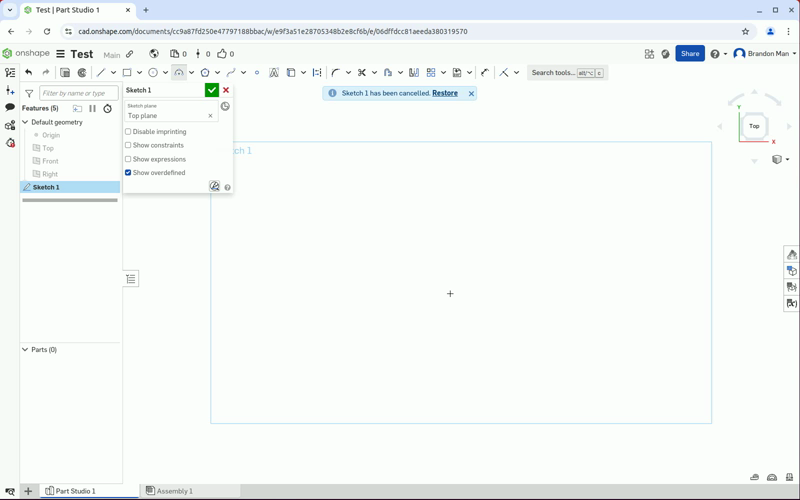
mouse_move(453, 295)
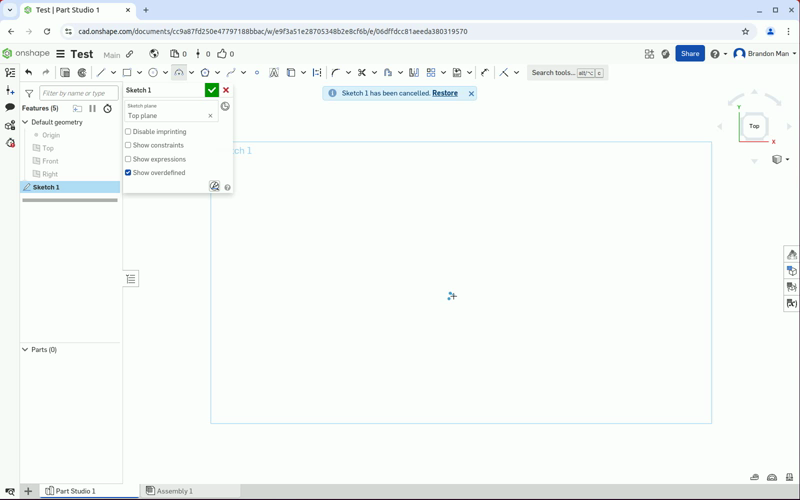
scroll(6)
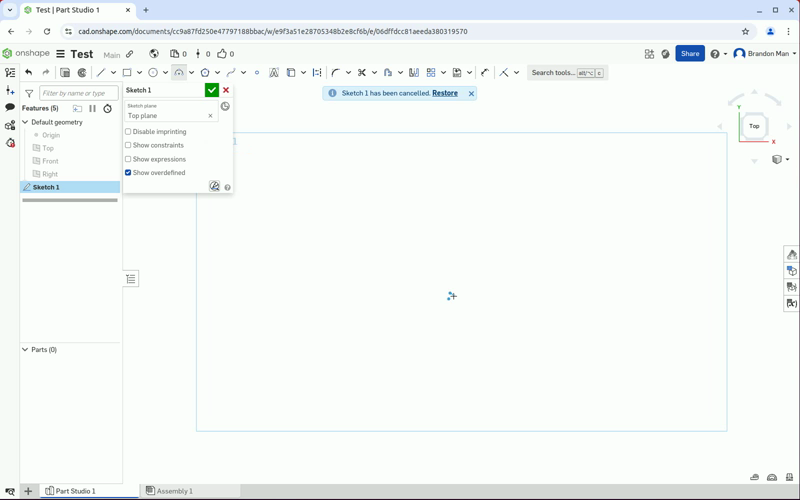
scroll(6)
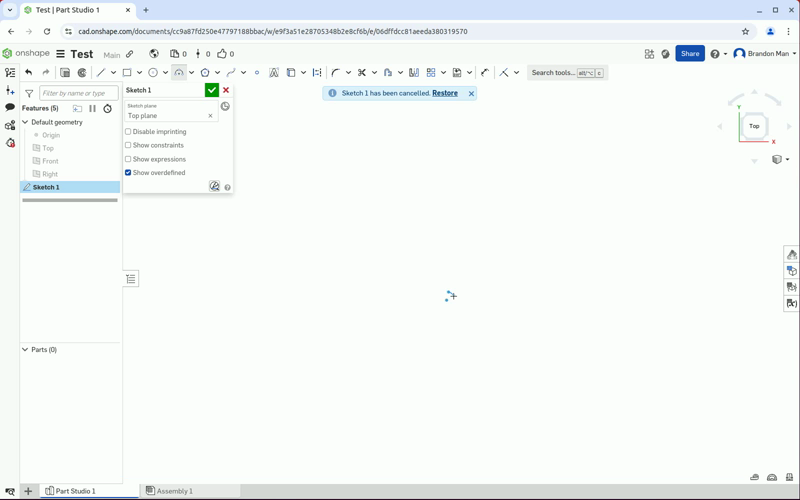
scroll(6)
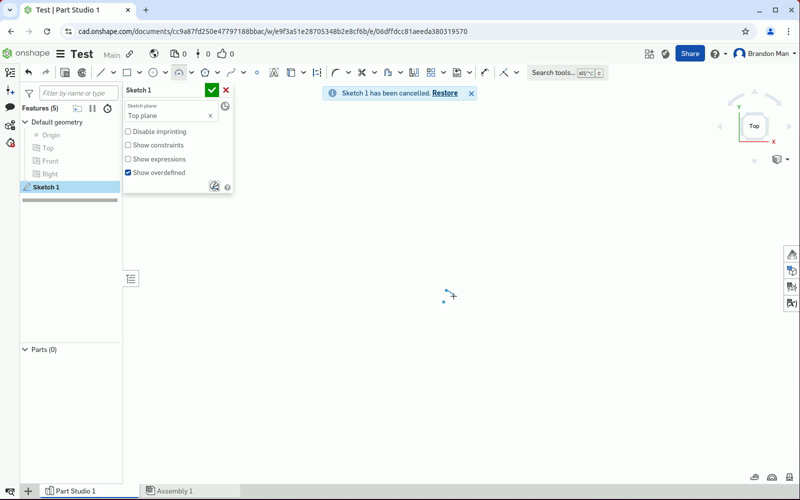
scroll(6)
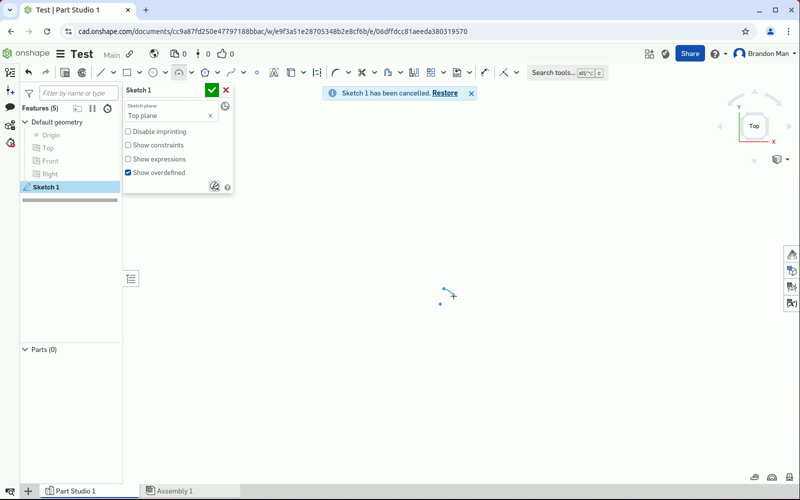
scroll(6)
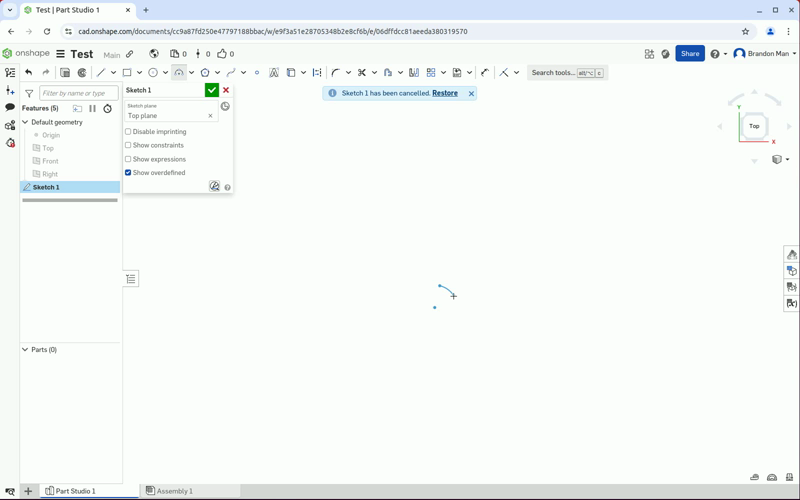
scroll(6)
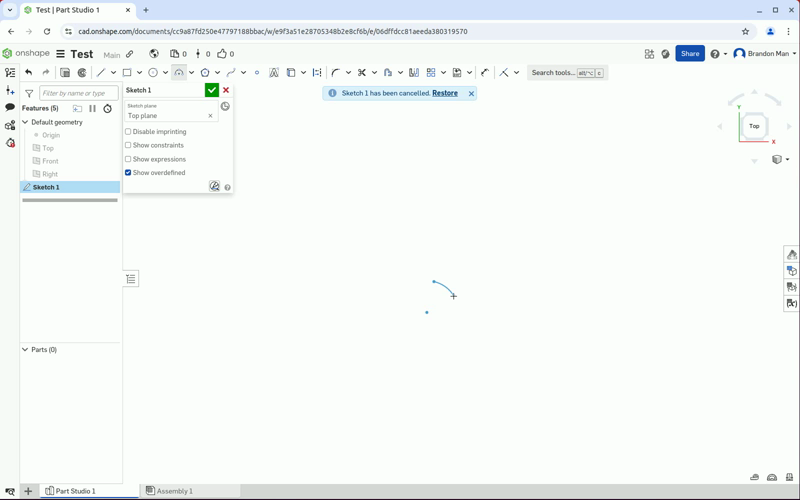
scroll(6)
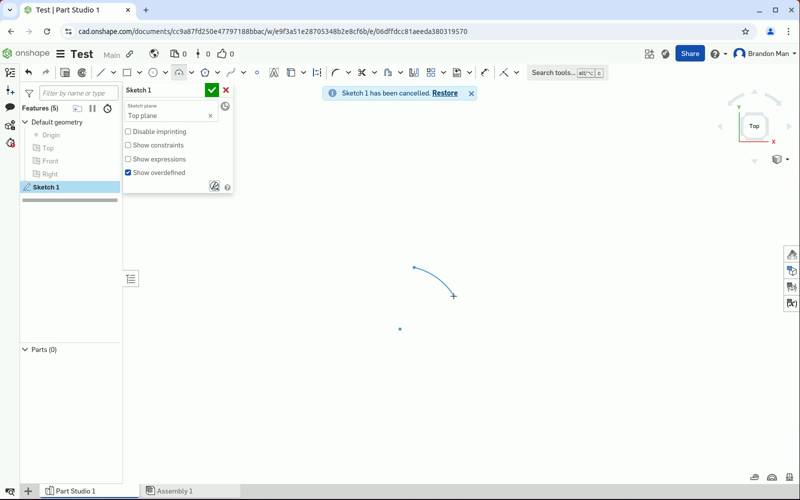
click(453, 295)
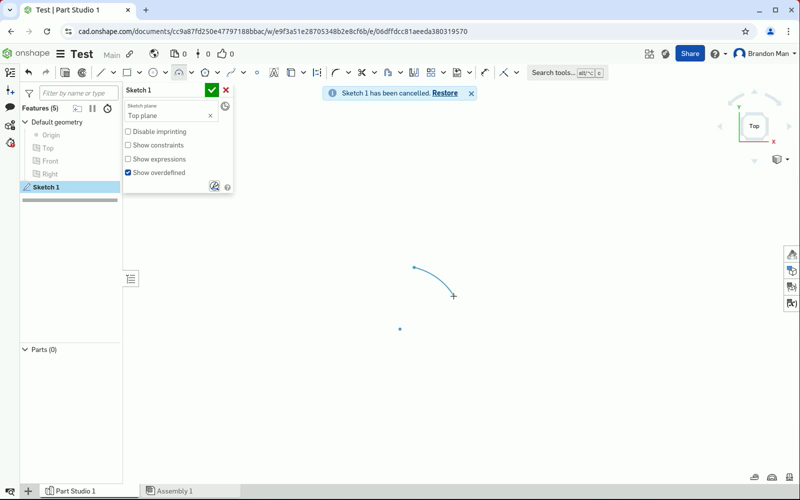
scroll(-6)
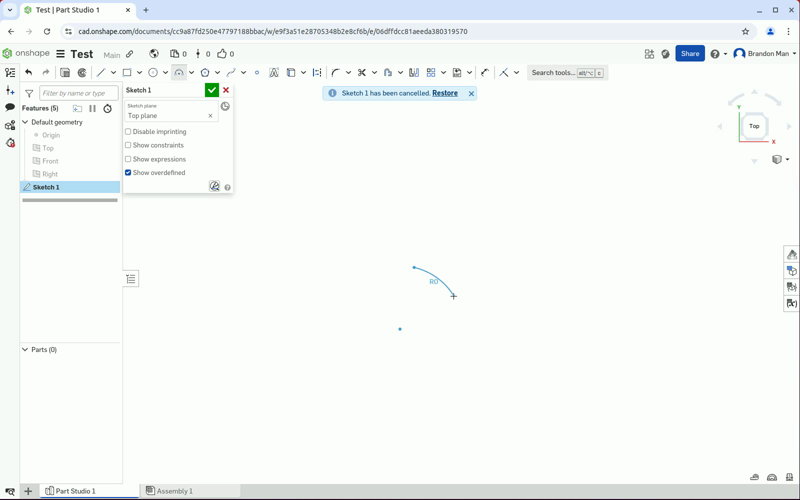
scroll(-6)
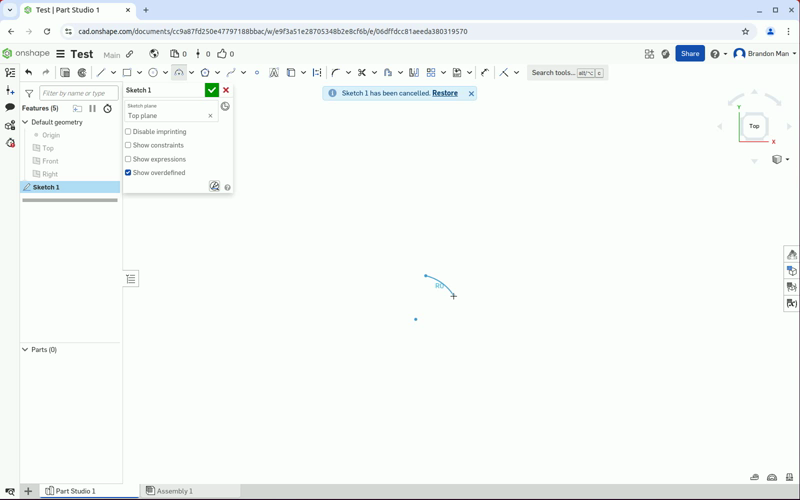
scroll(-6)
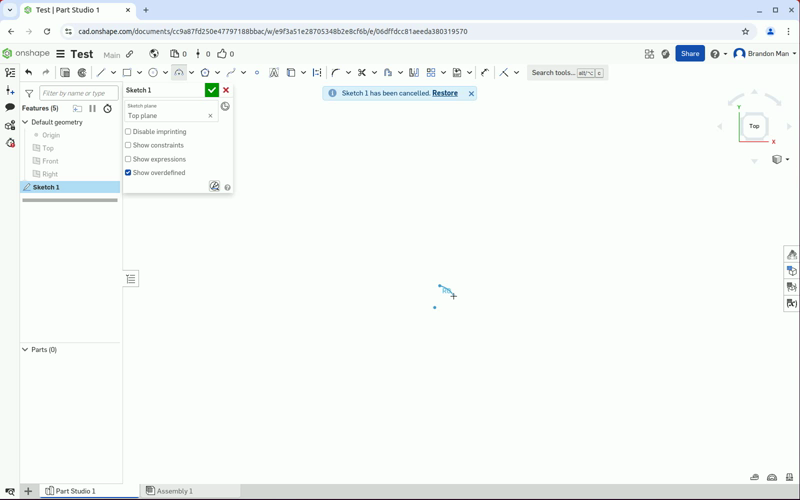
scroll(-6)
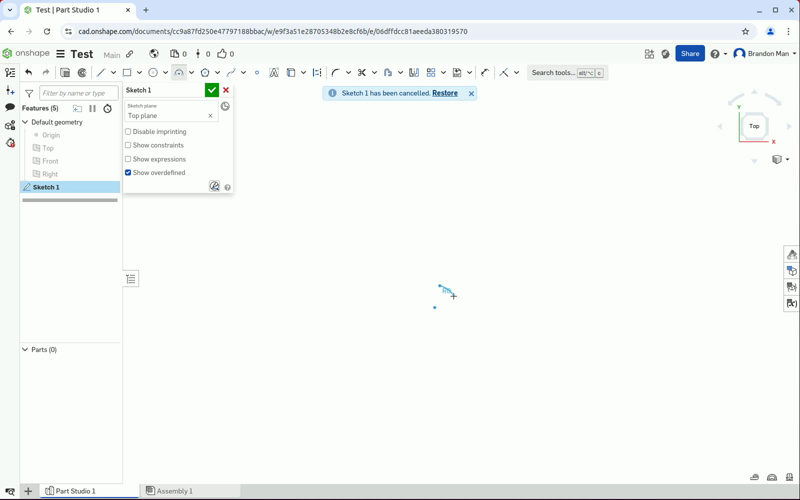
scroll(-6)
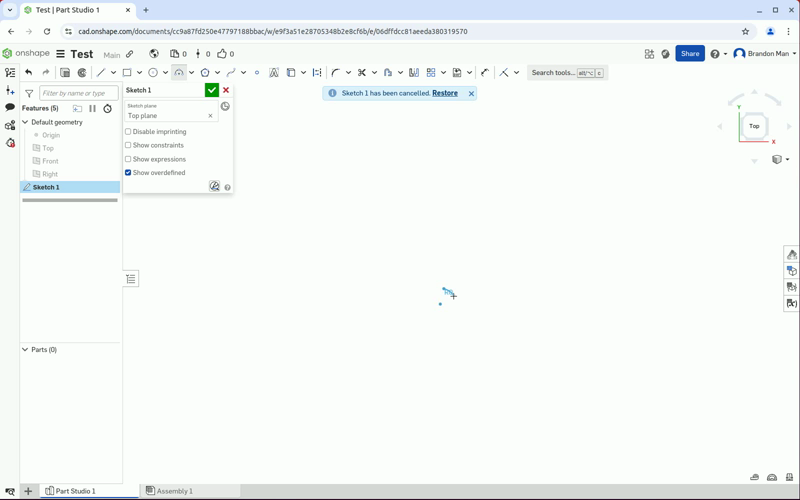
scroll(-6)
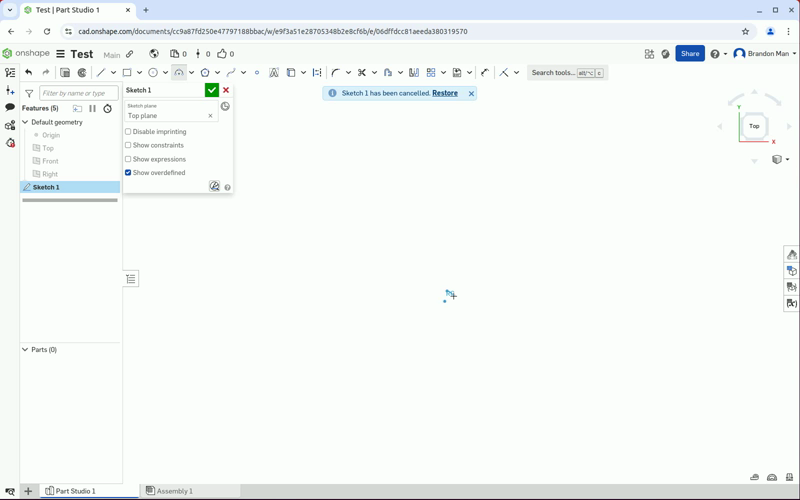
scroll(-6)
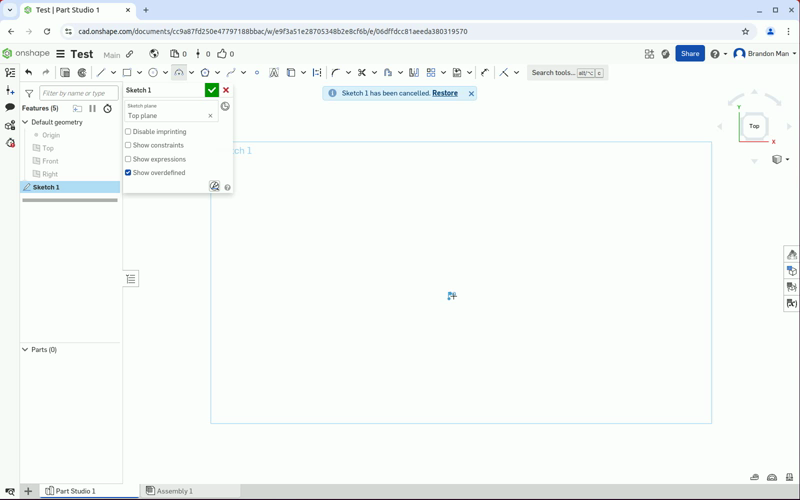
mouse_move(451, 296)
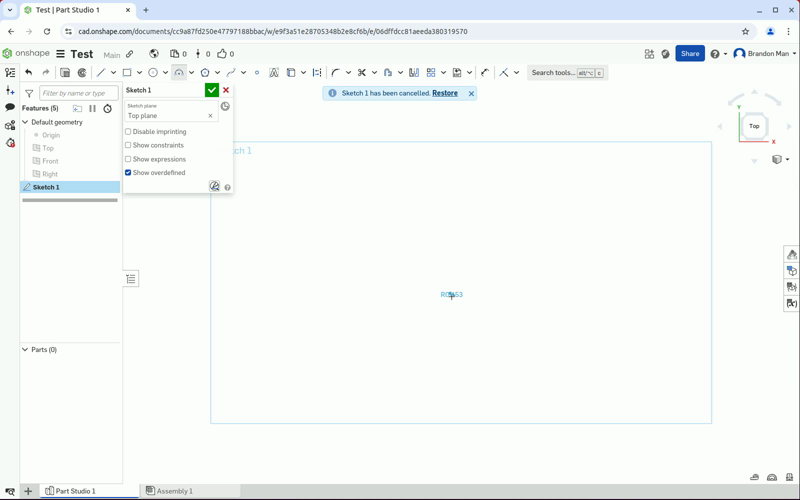
scroll(6)
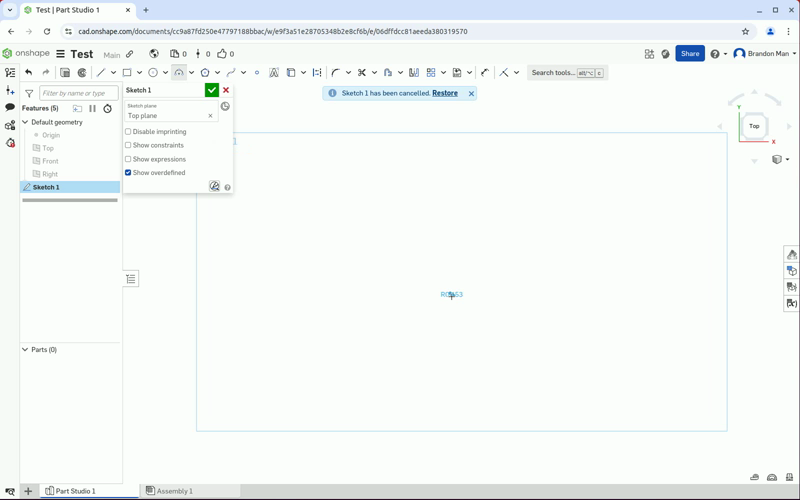
scroll(6)
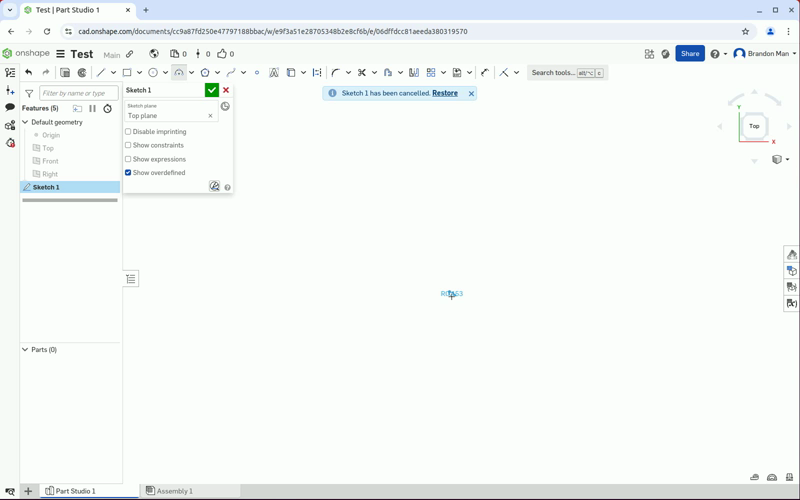
scroll(6)
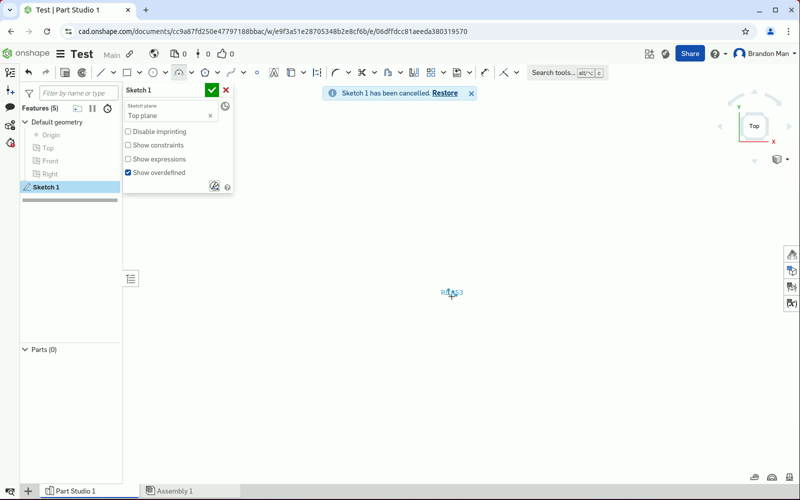
scroll(6)
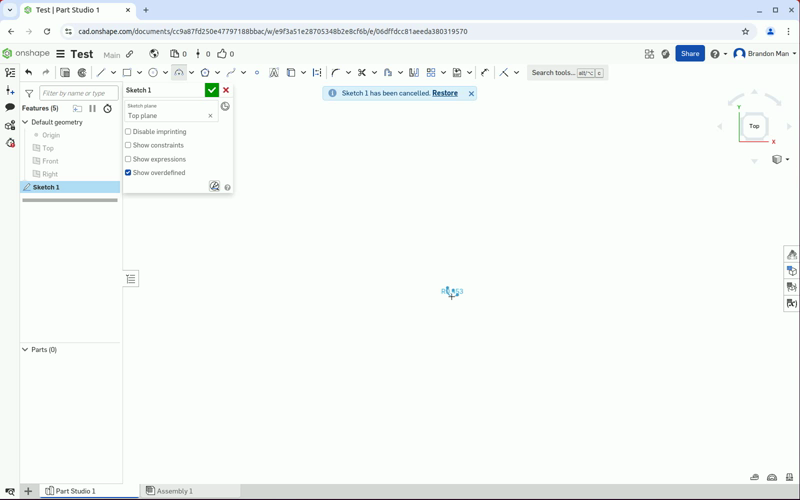
scroll(6)
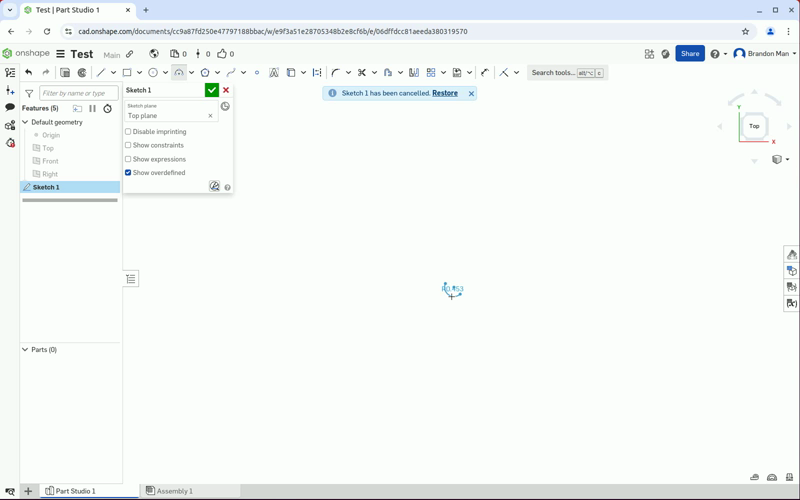
scroll(6)
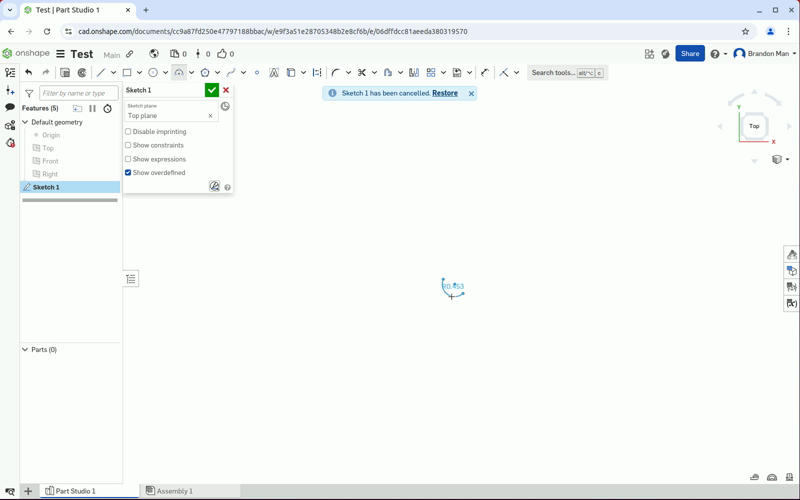
scroll(6)
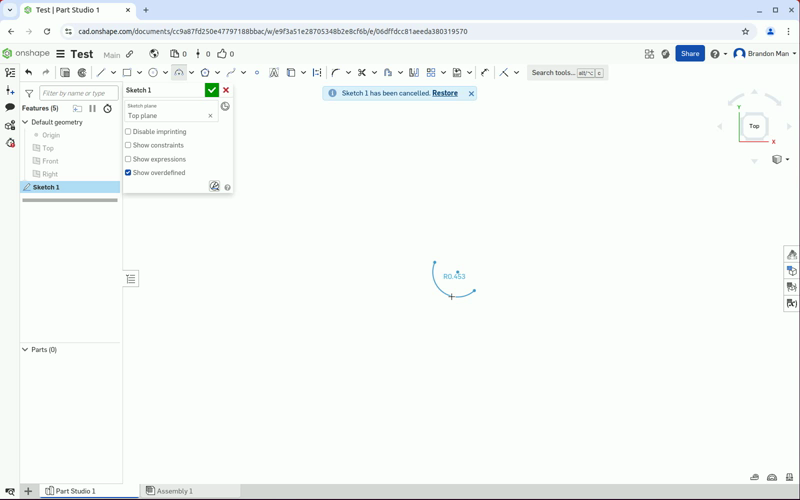
click(451, 296)
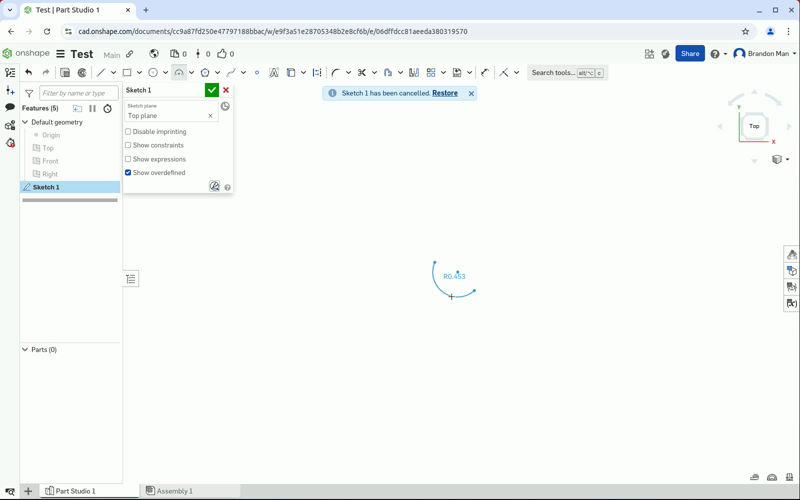
scroll(-6)
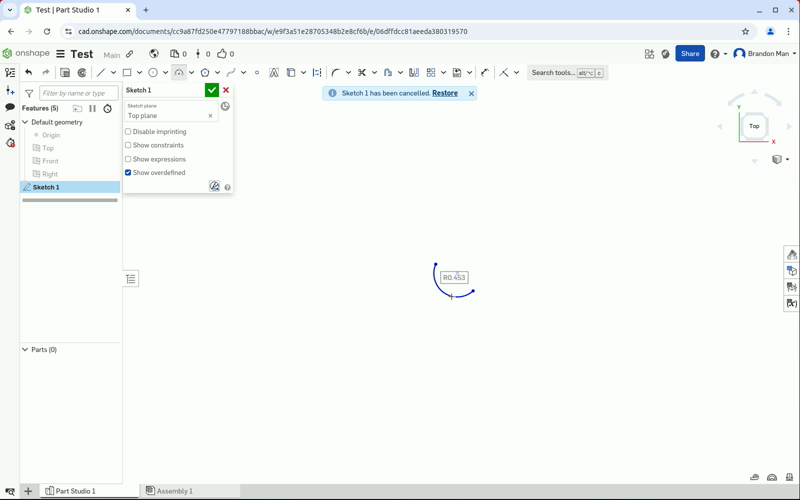
scroll(-6)
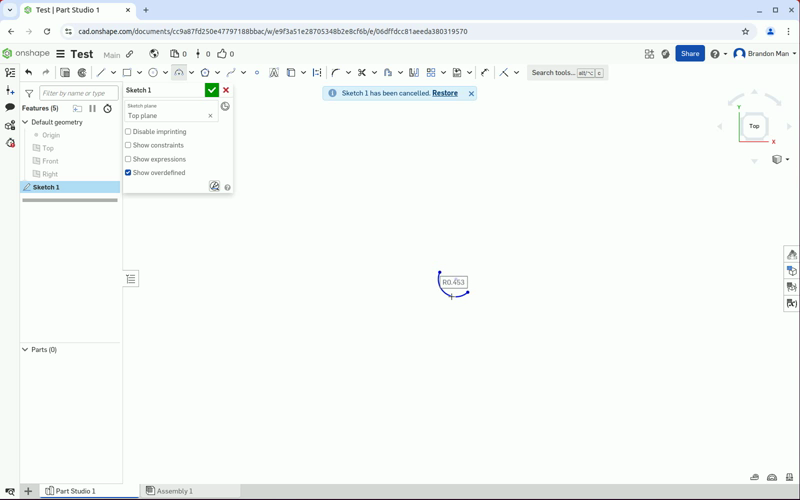
scroll(-6)
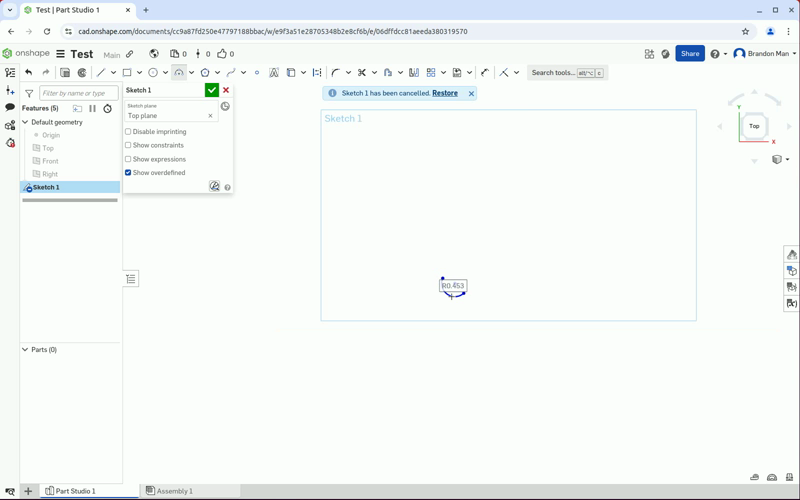
scroll(-6)
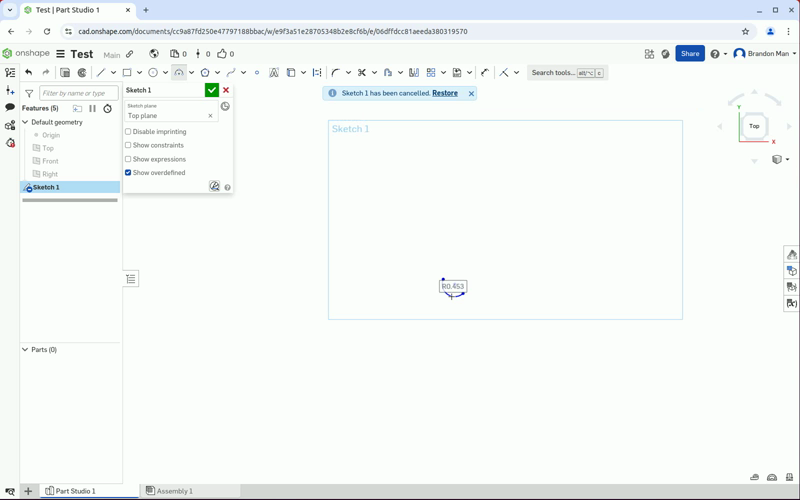
scroll(-6)
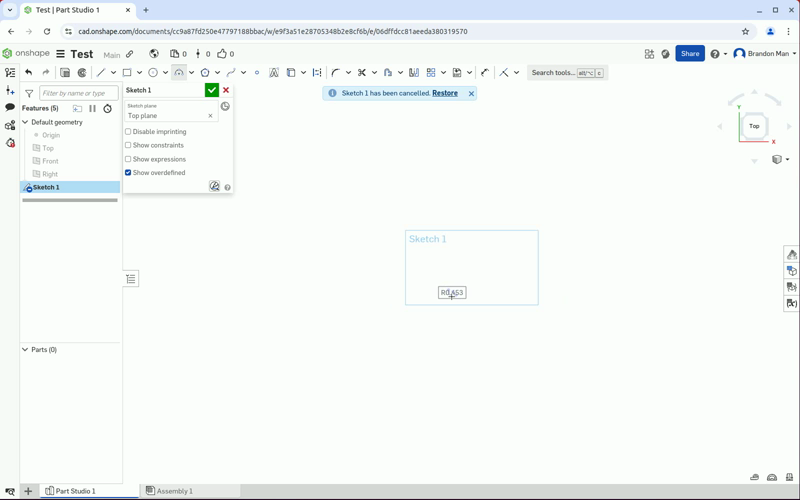
scroll(-6)
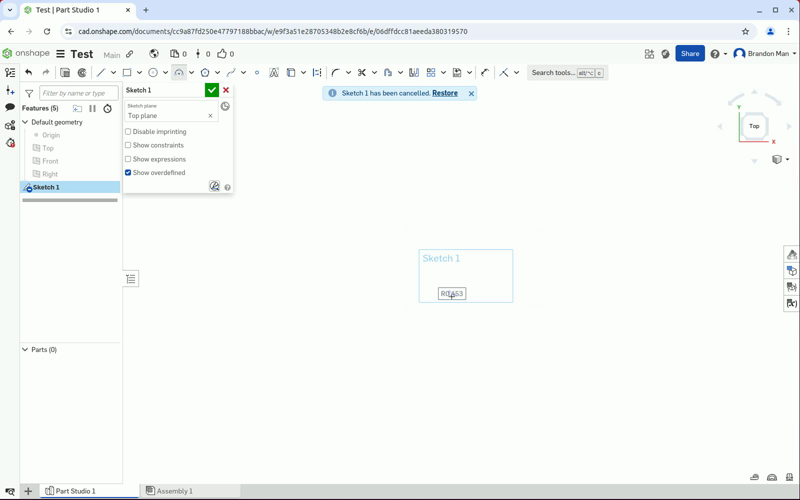
scroll(-6)
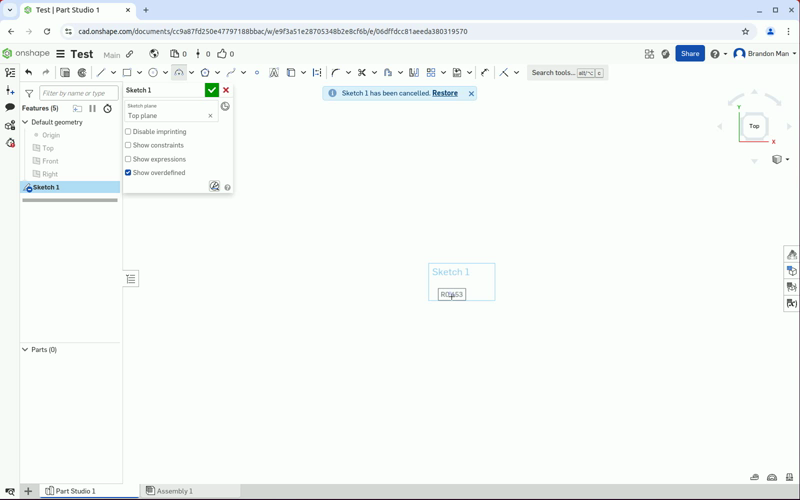
key_up(shift)
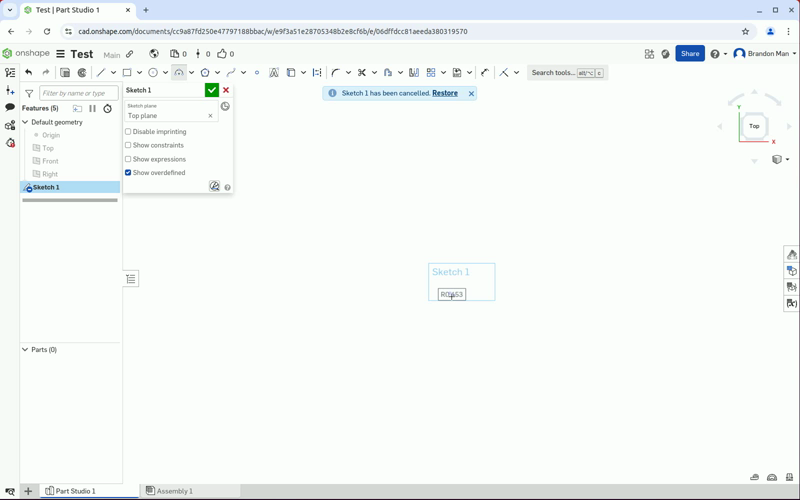
key(esc)
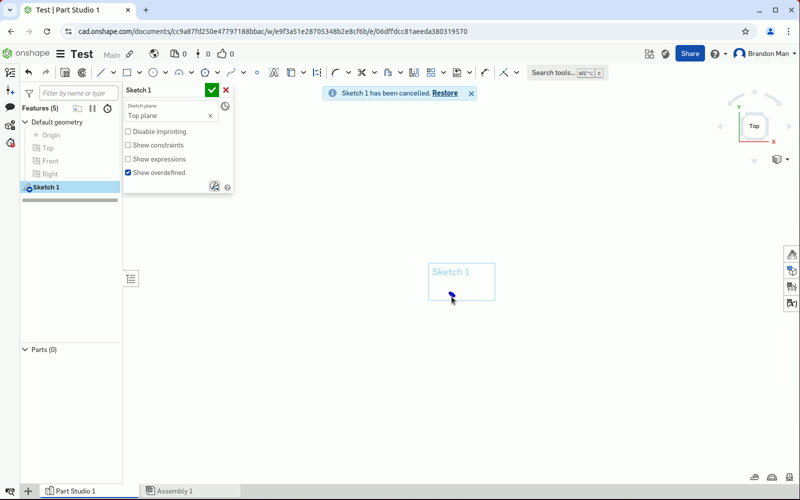
key(l)
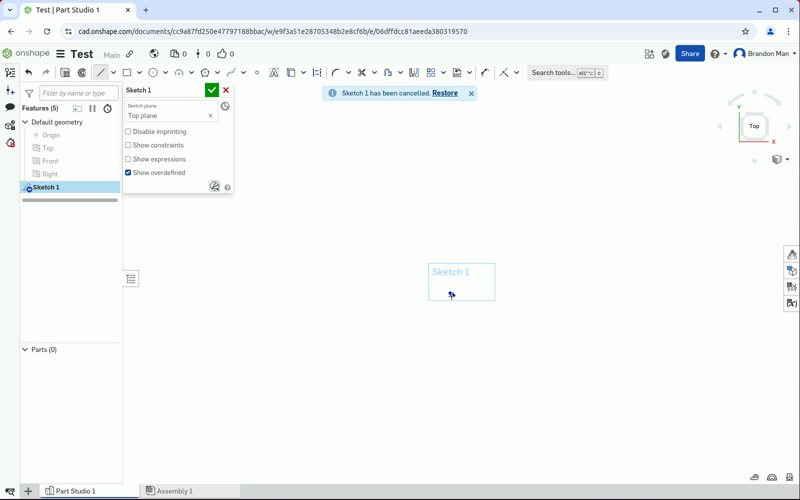
mouse_move(453, 295)
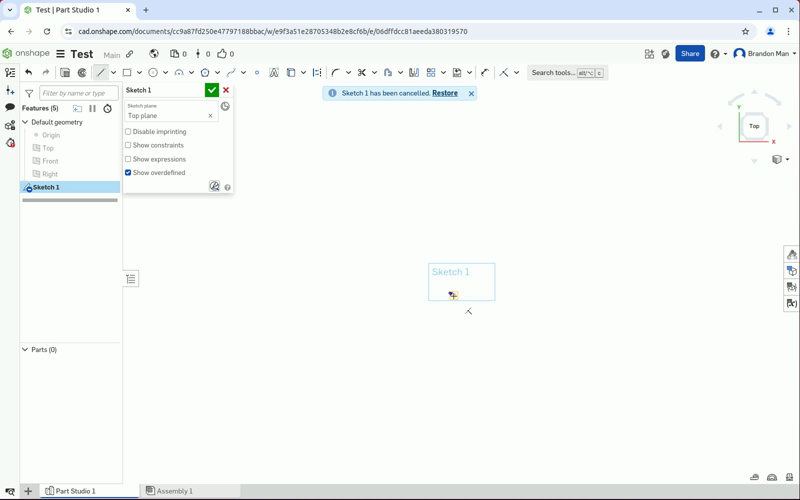
scroll(6)
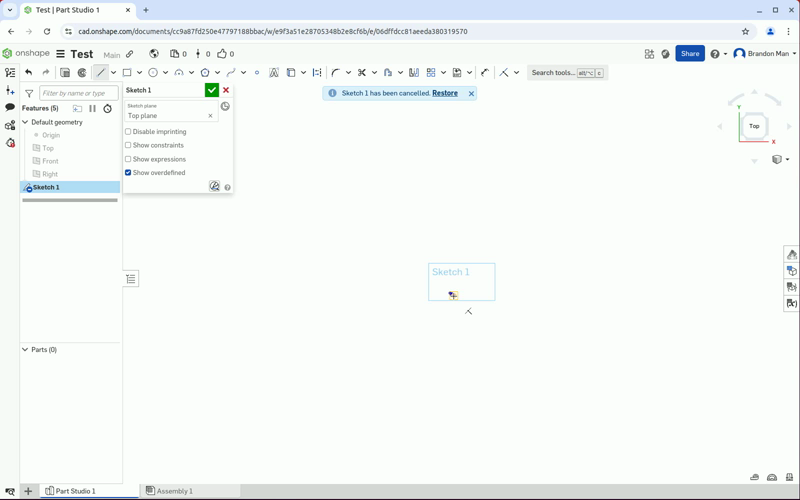
scroll(6)
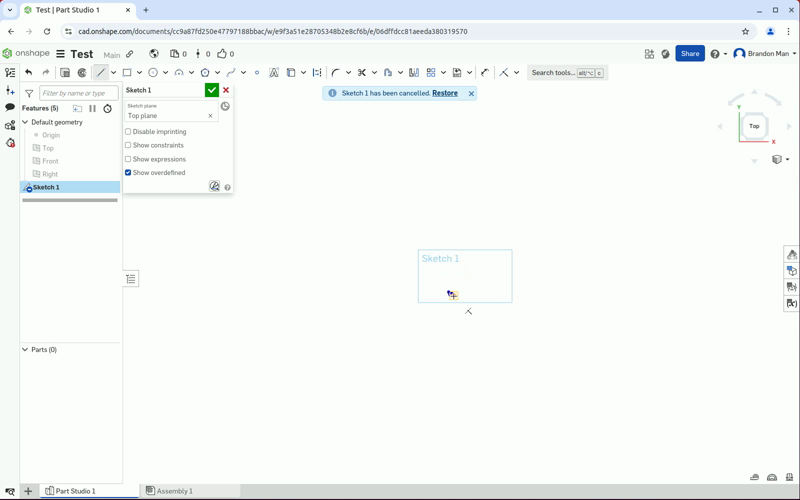
scroll(6)
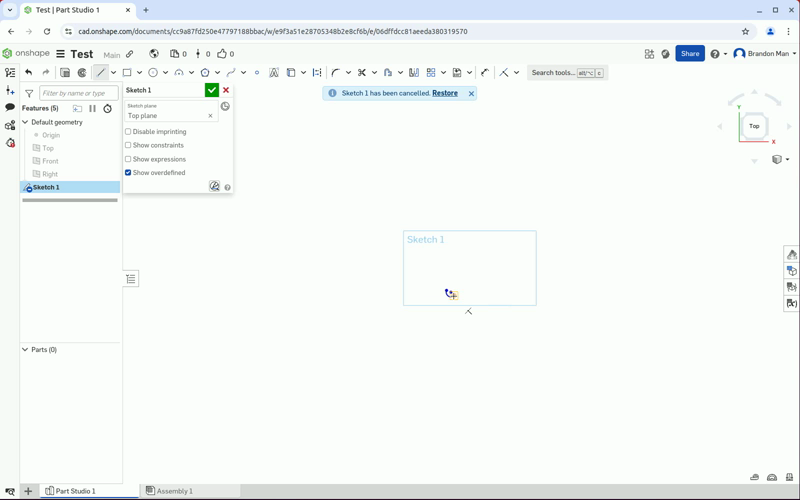
scroll(6)
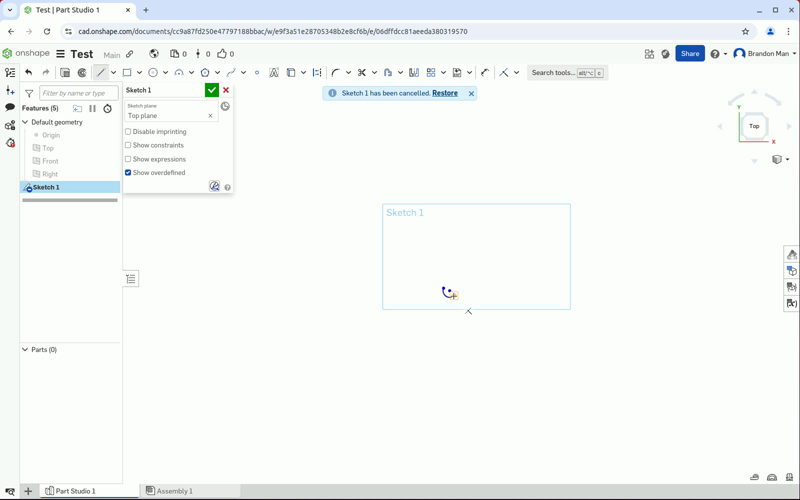
scroll(6)
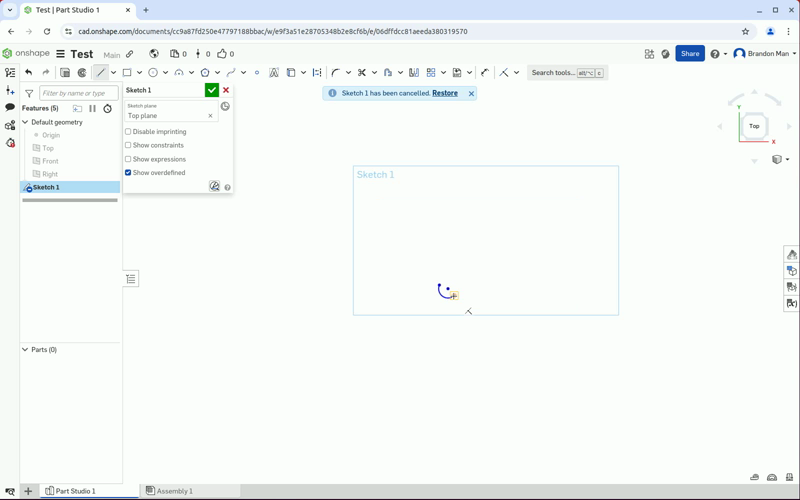
scroll(6)
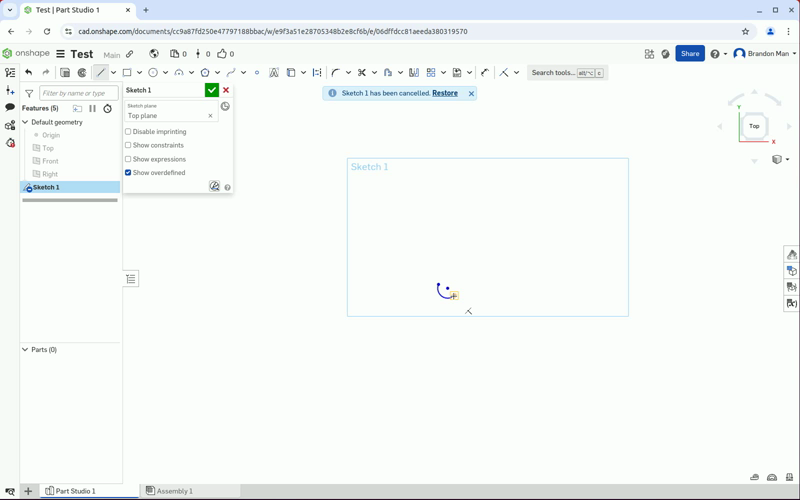
scroll(6)
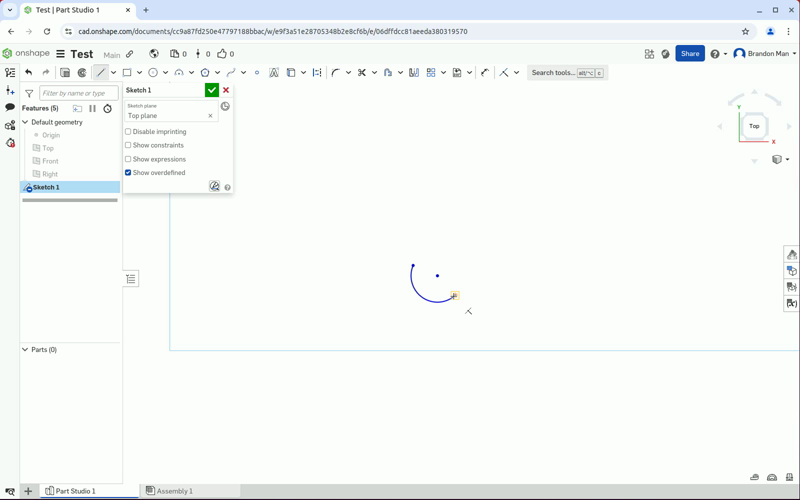
click(453, 295)
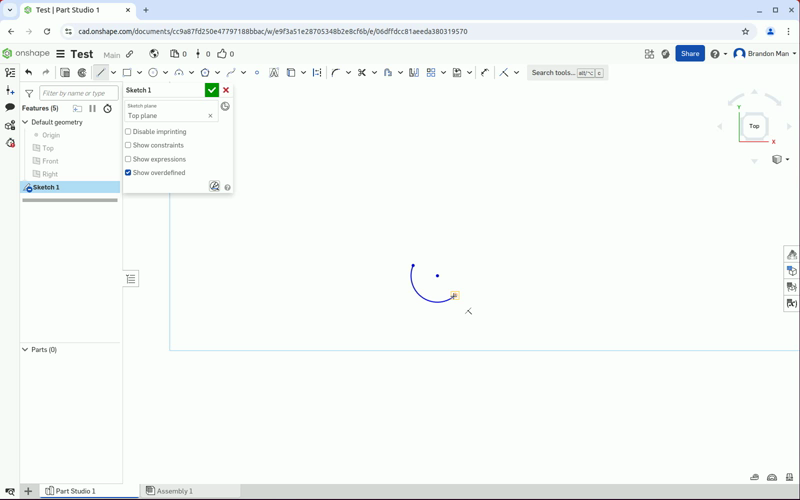
scroll(-6)
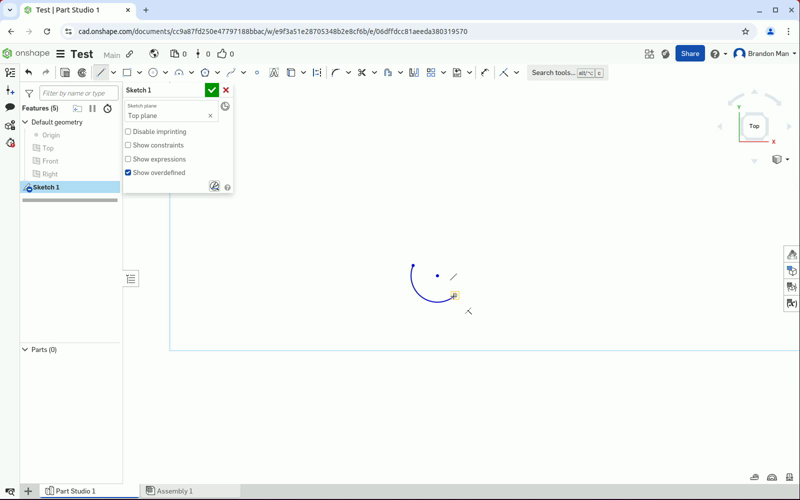
scroll(-6)
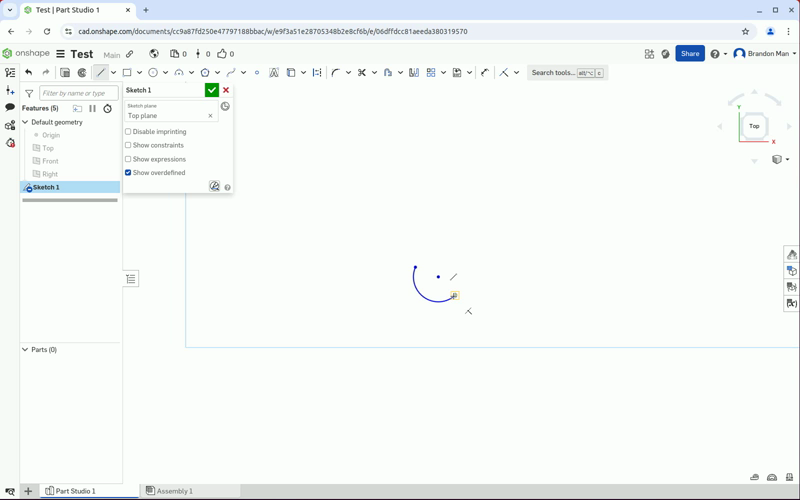
scroll(-6)
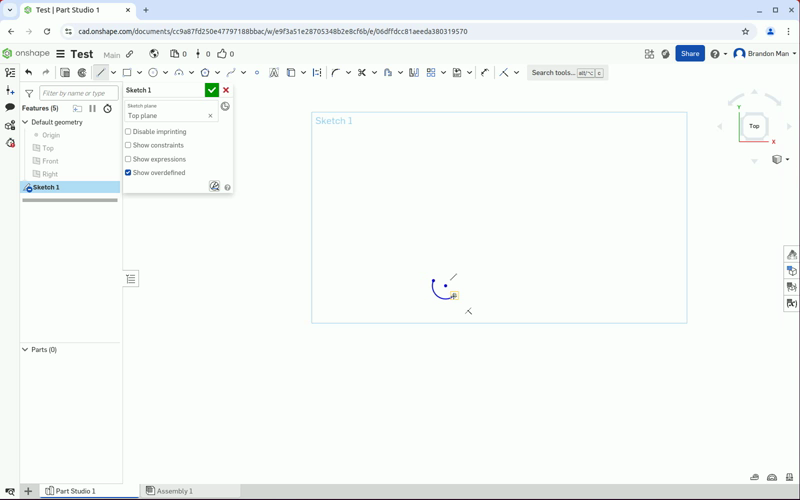
scroll(-6)
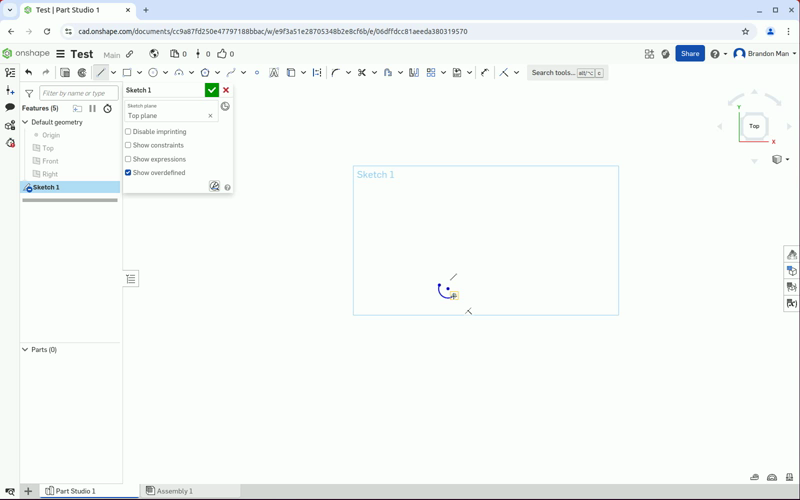
scroll(-6)
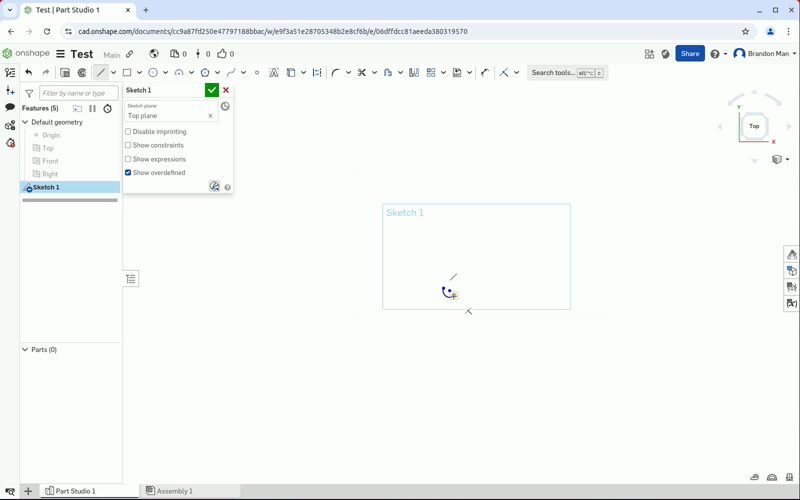
scroll(-6)
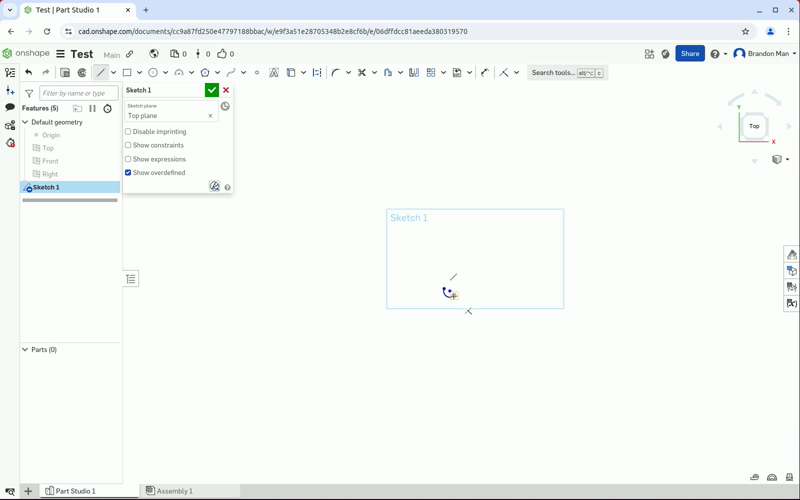
scroll(-6)
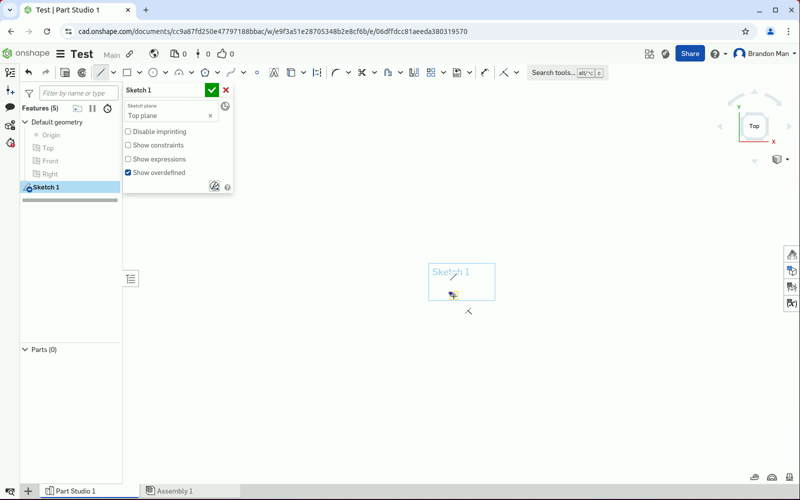
key_down(shift)
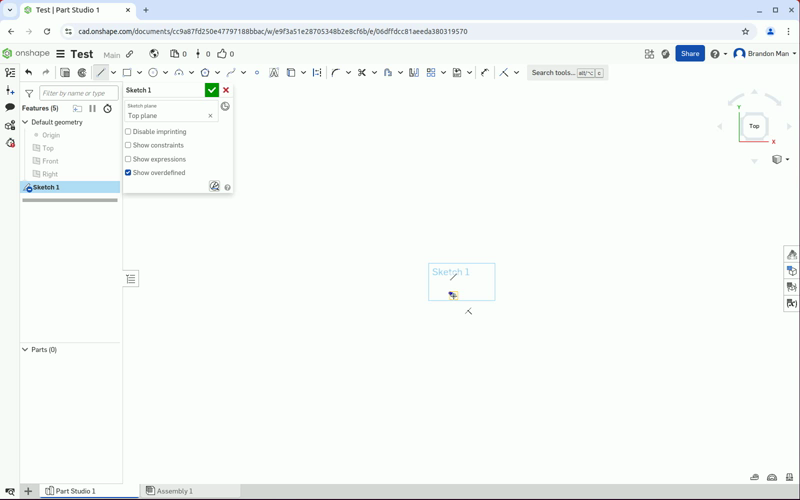
mouse_move(483, 295)
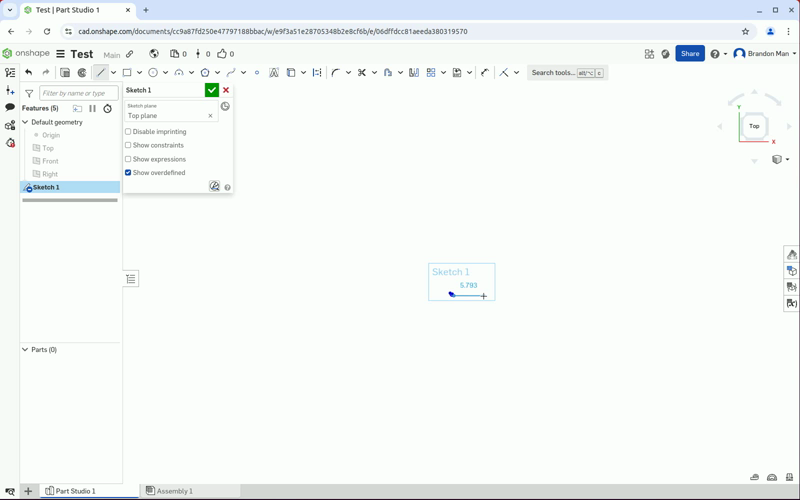
mouse_move(475, 286)
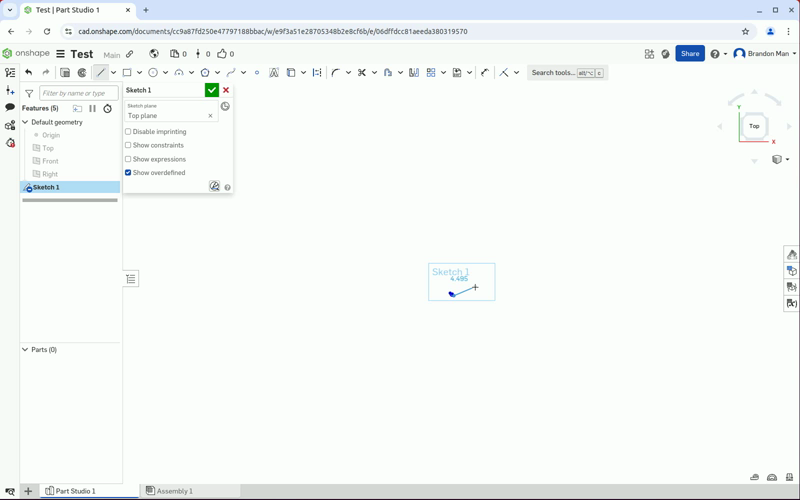
click(475, 286)
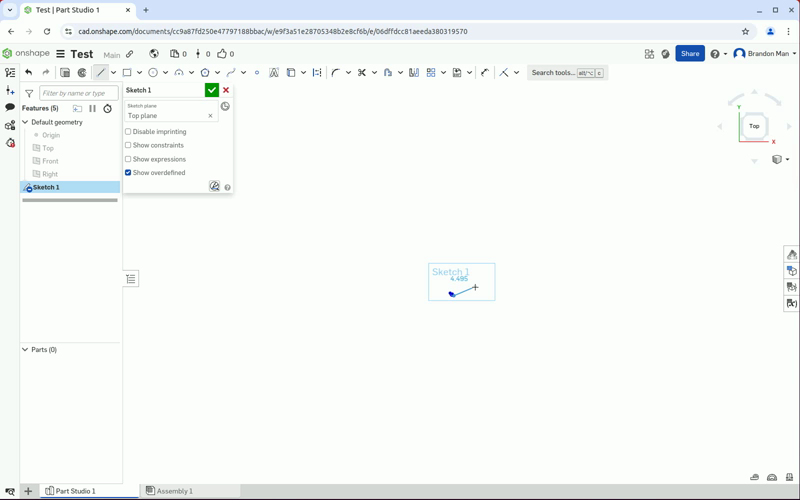
key_up(shift)
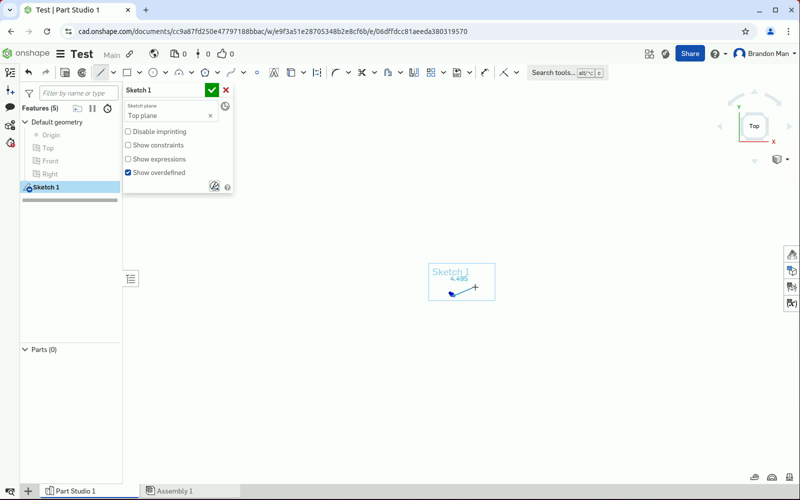
key(esc)
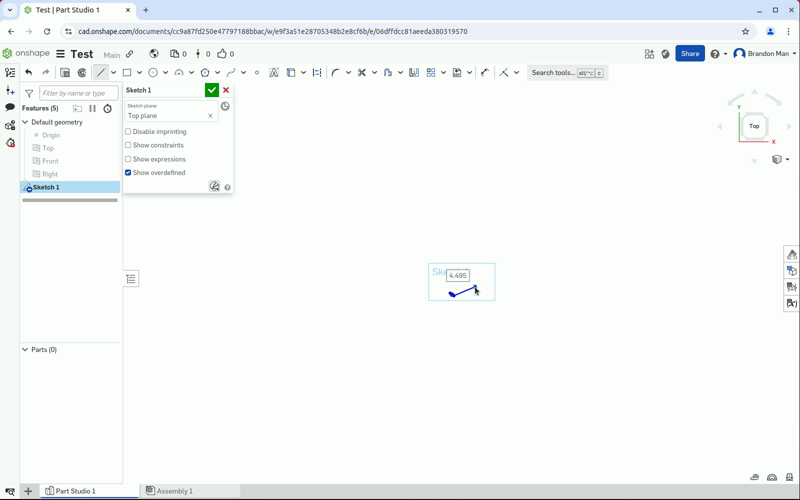
key(a)
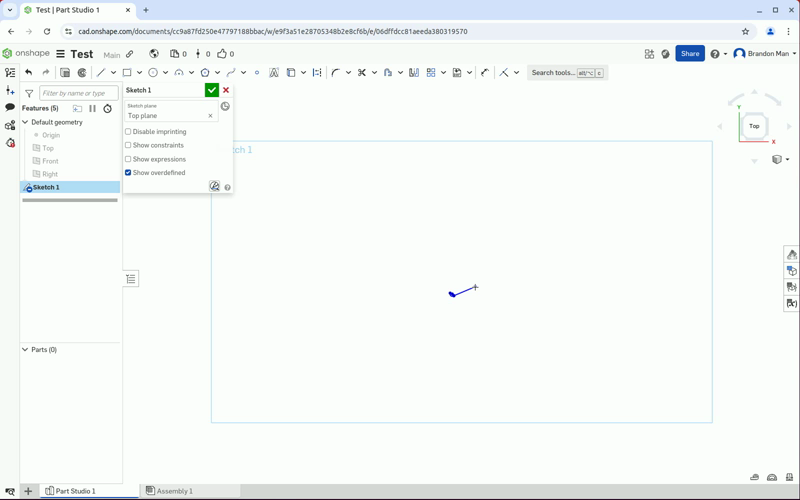
mouse_move(475, 286)
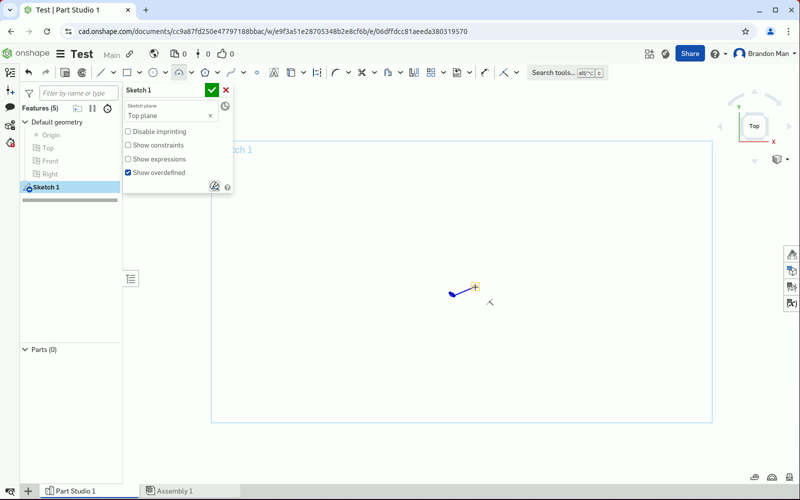
click(475, 286)
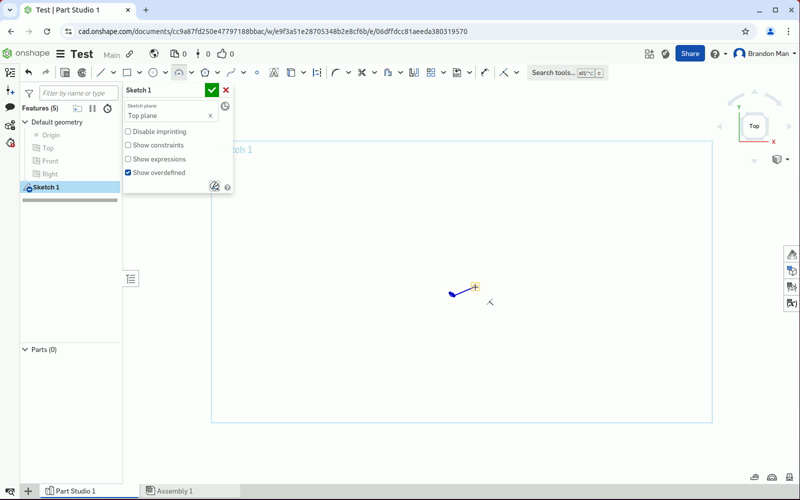
key_down(shift)
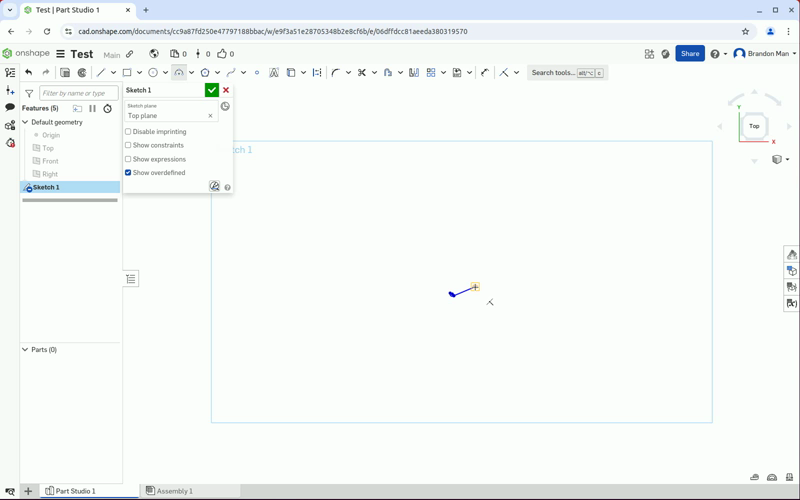
mouse_move(475, 282)
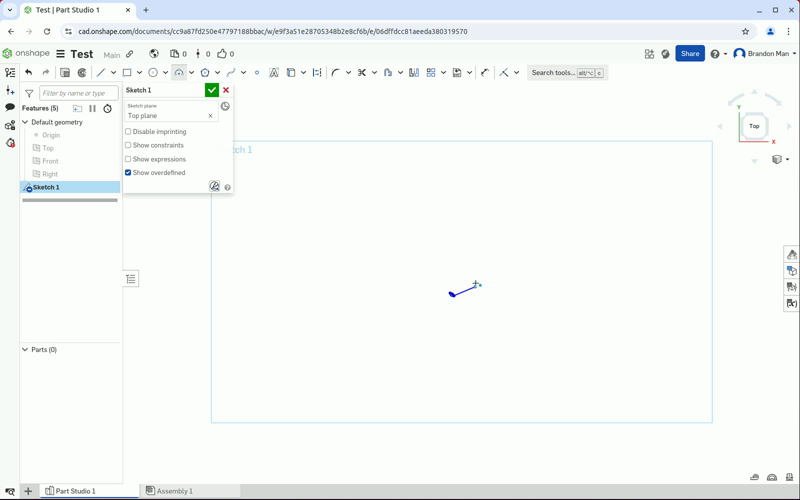
scroll(6)
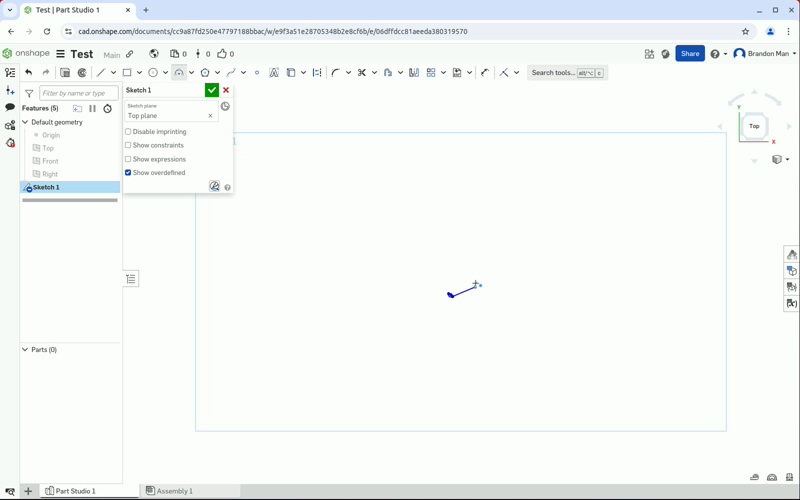
scroll(6)
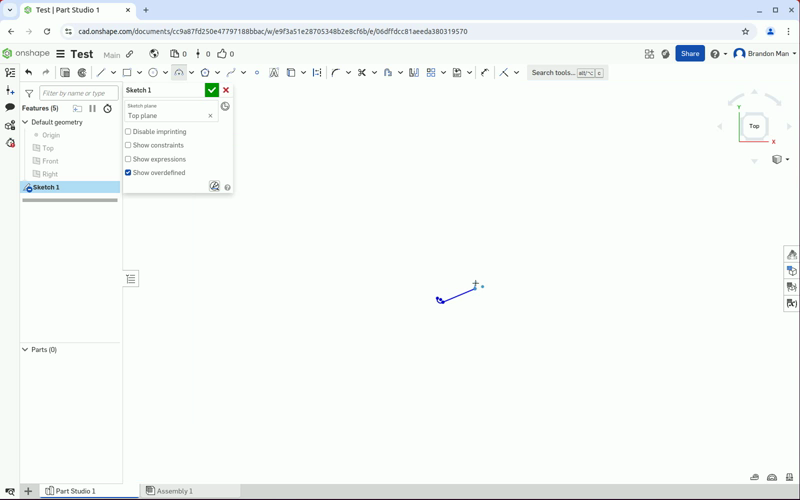
scroll(6)
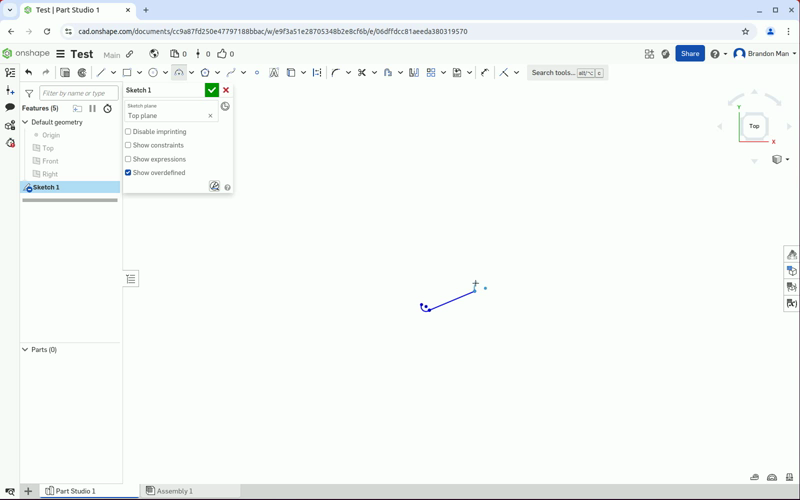
scroll(6)
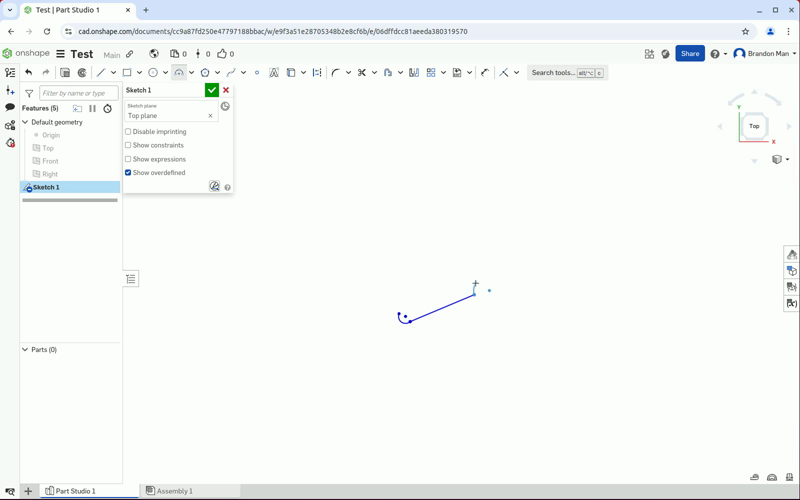
scroll(6)
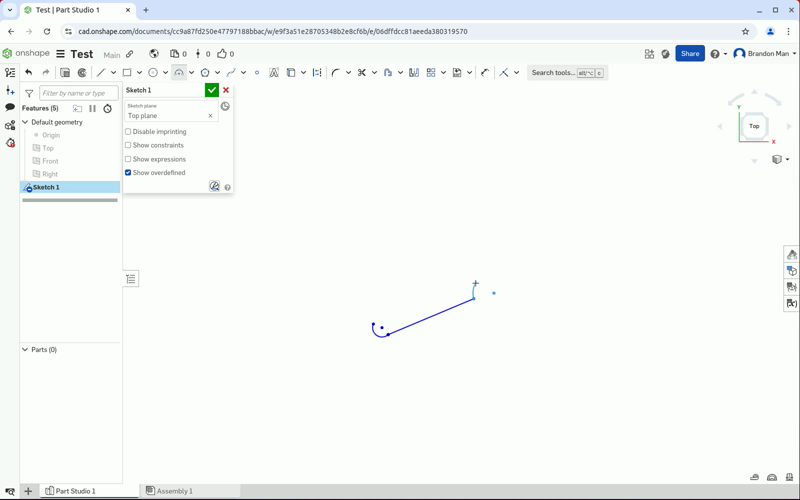
scroll(6)
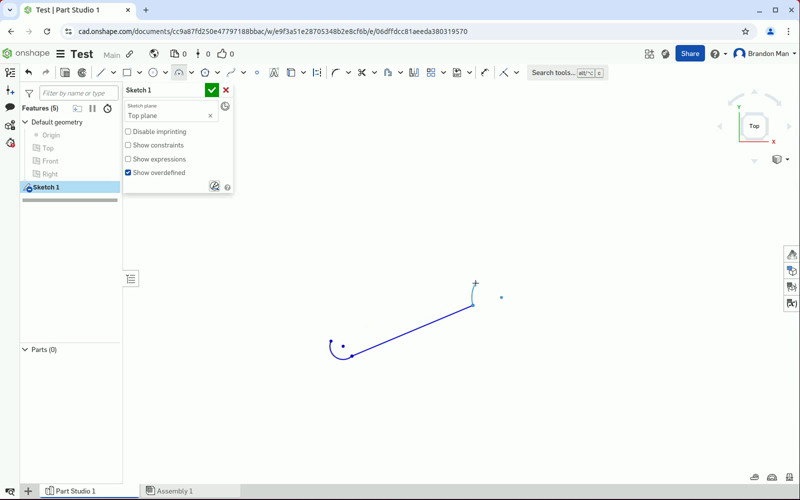
scroll(6)
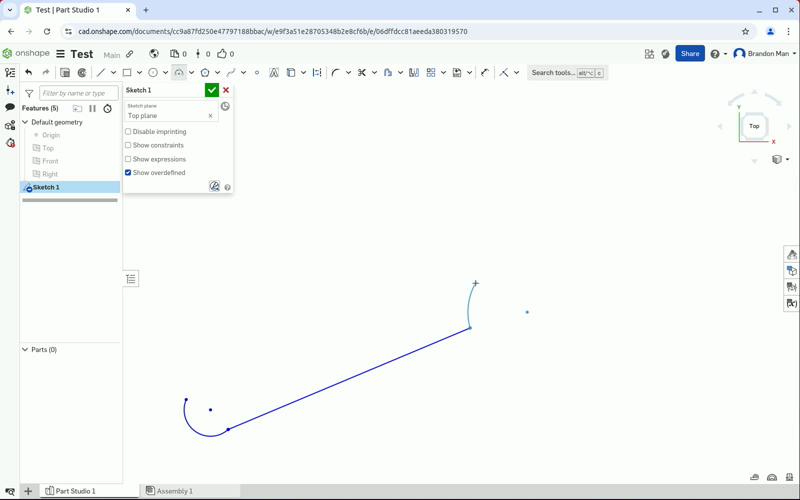
click(475, 282)
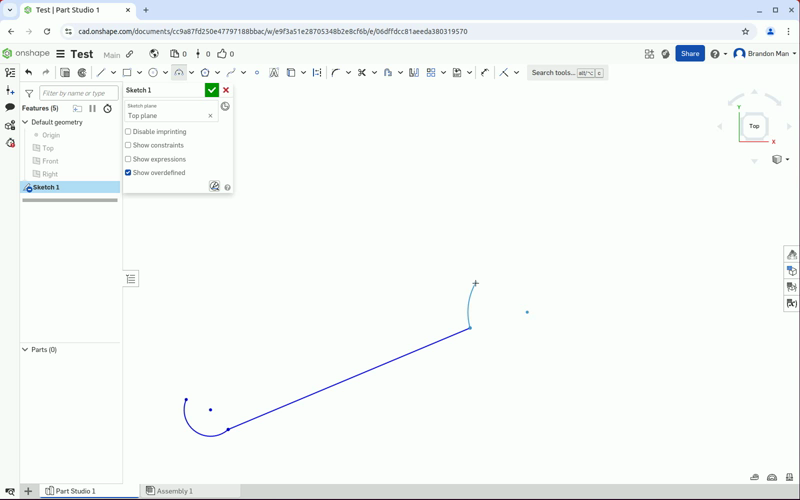
scroll(-6)
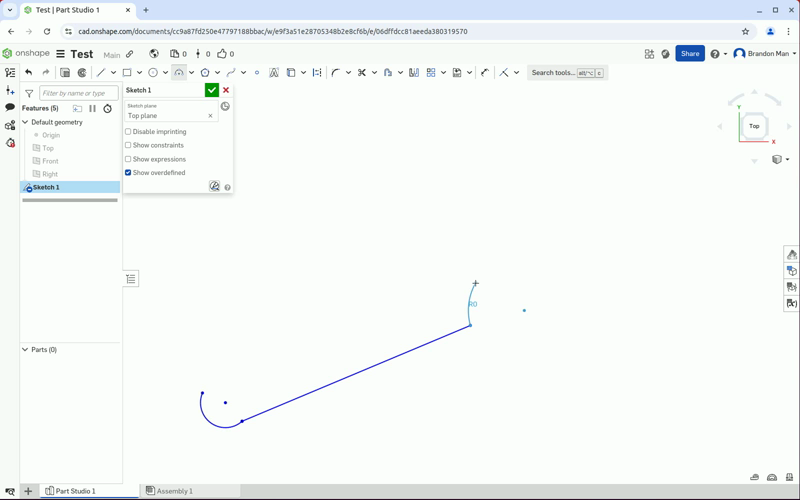
scroll(-6)
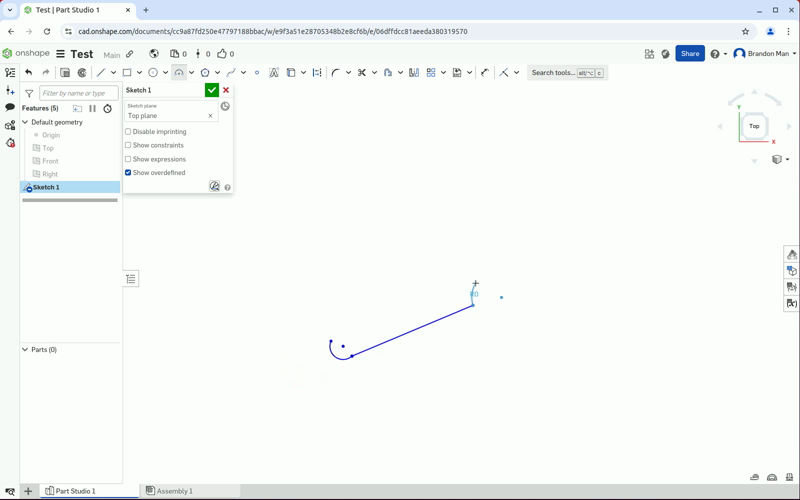
scroll(-6)
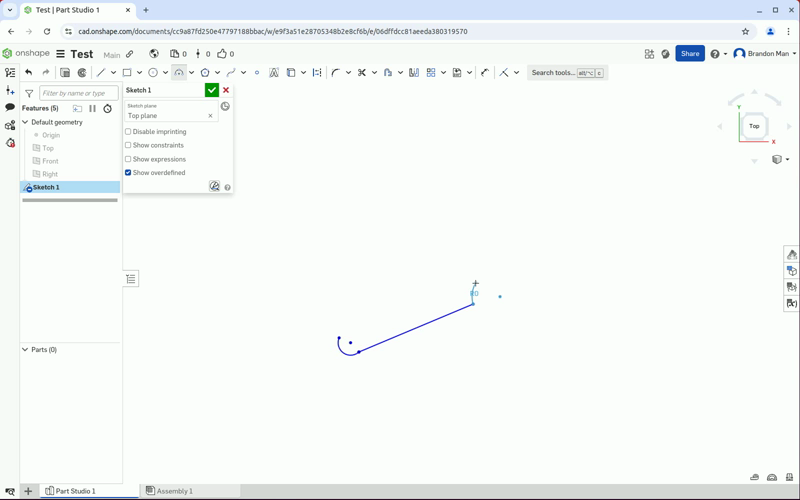
scroll(-6)
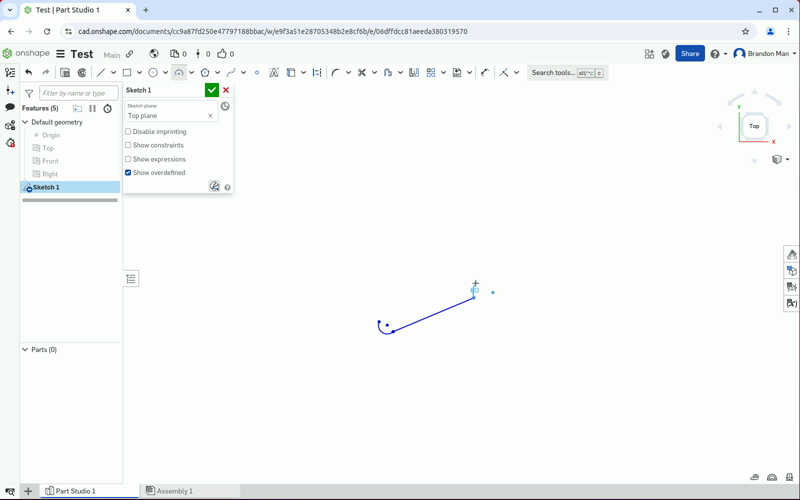
scroll(-6)
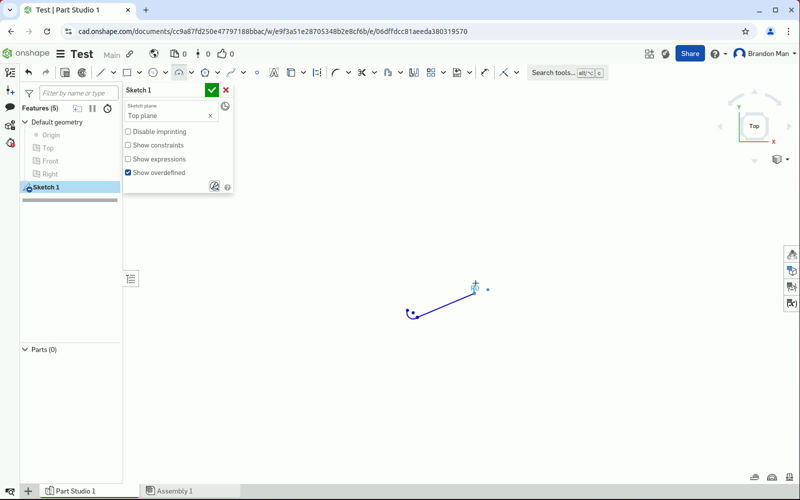
scroll(-6)
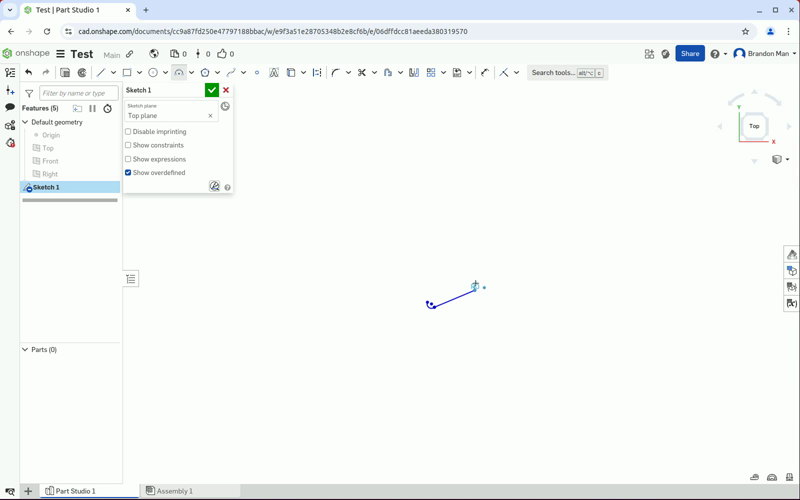
scroll(-6)
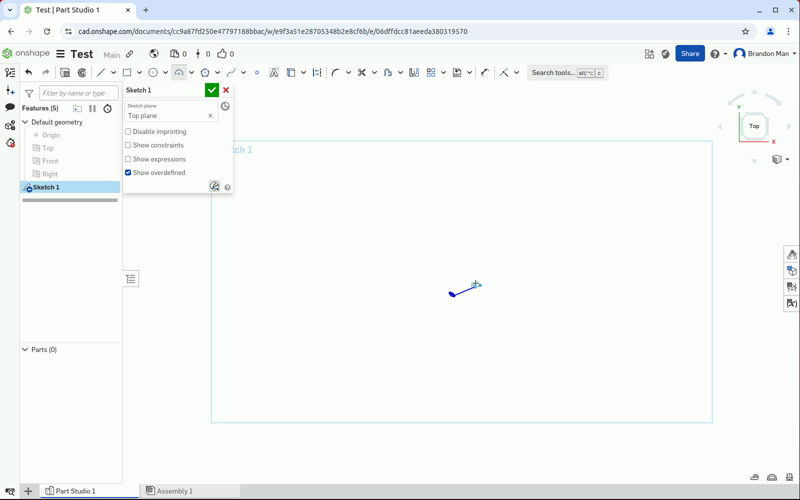
mouse_move(476, 284)
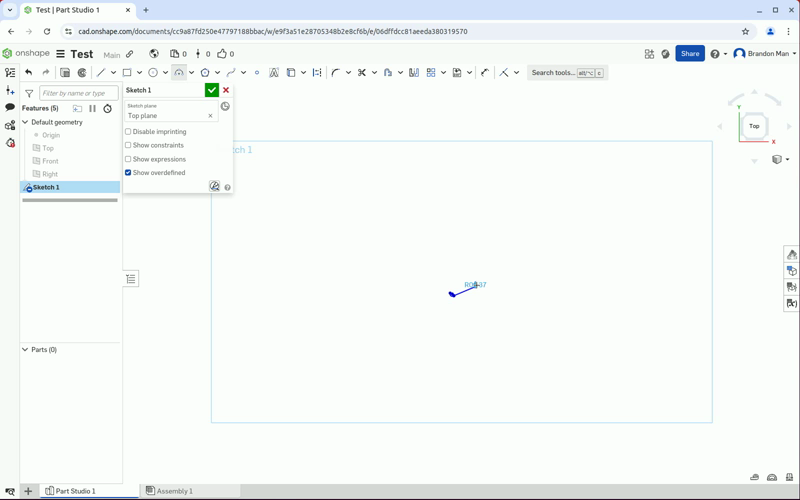
scroll(6)
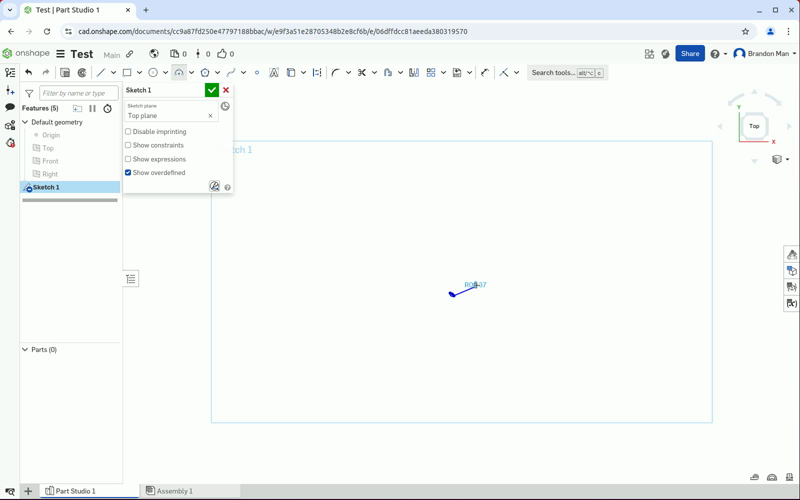
scroll(6)
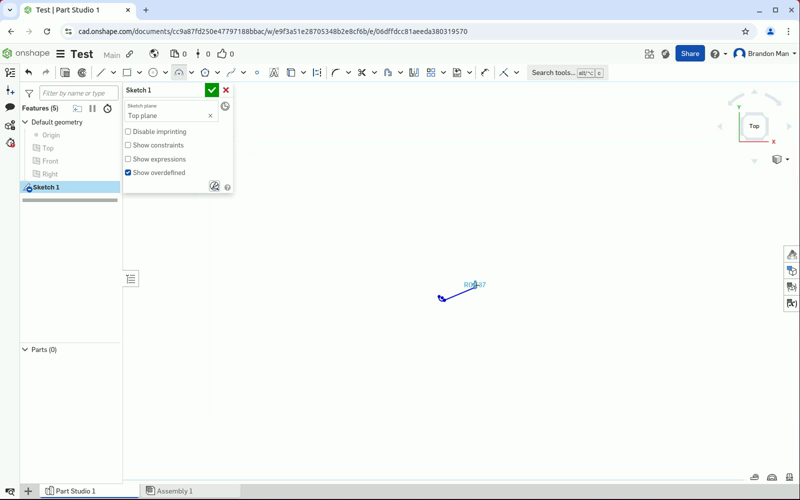
scroll(6)
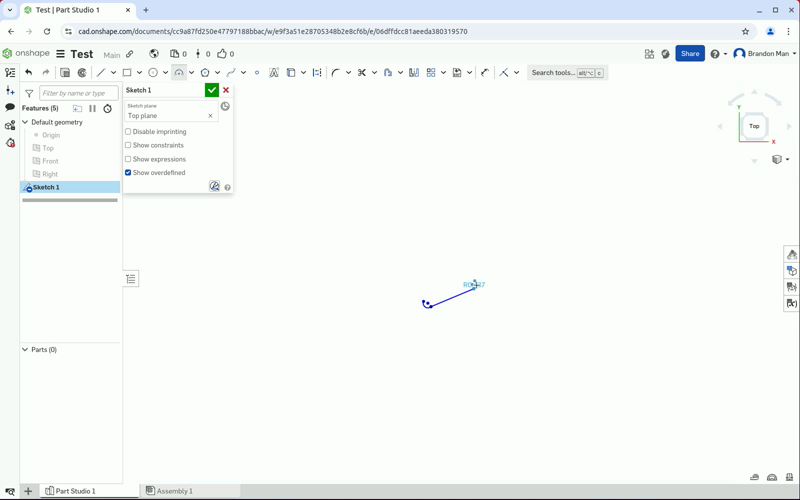
scroll(6)
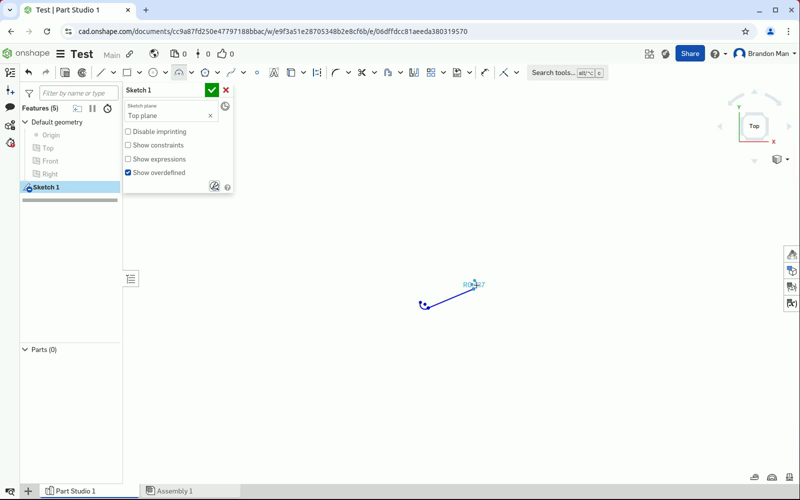
scroll(6)
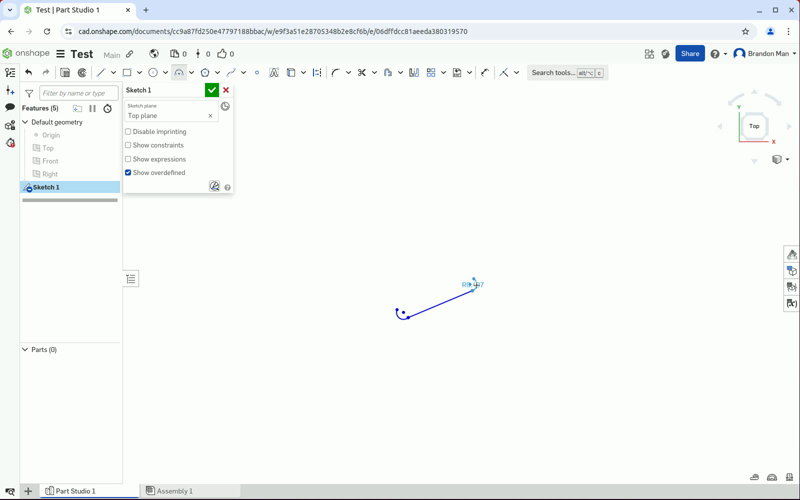
scroll(6)
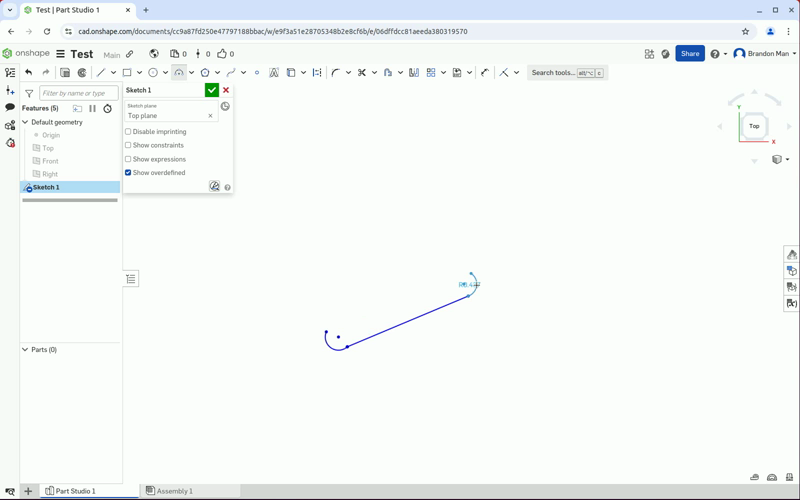
scroll(6)
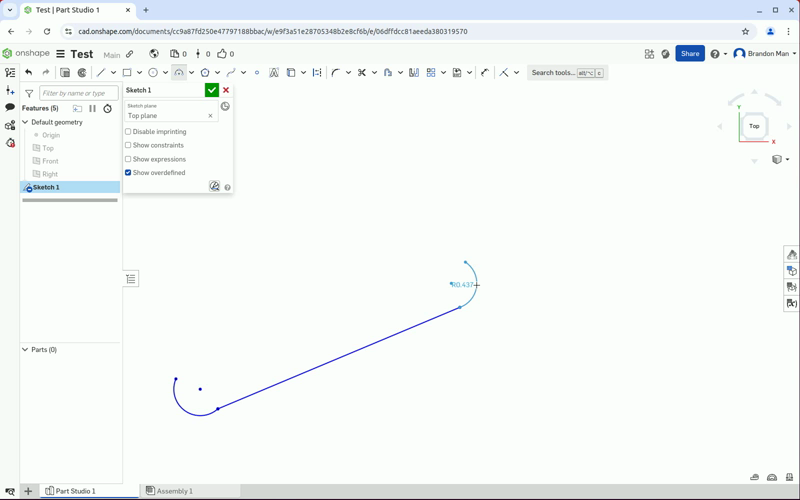
click(476, 284)
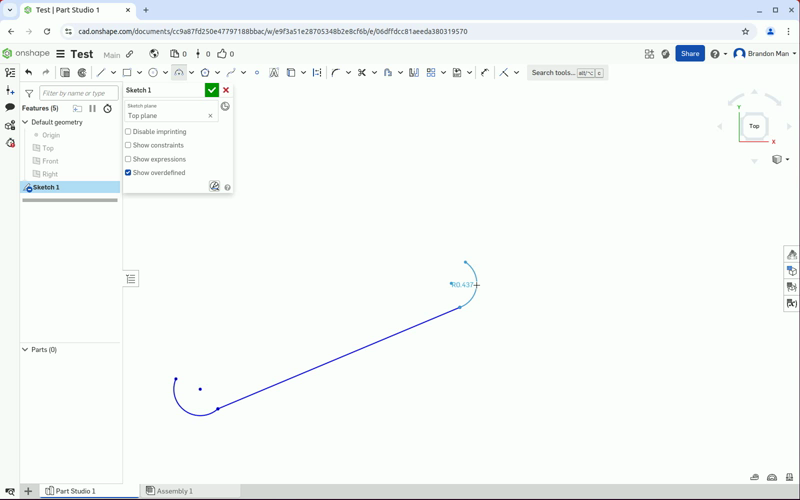
scroll(-6)
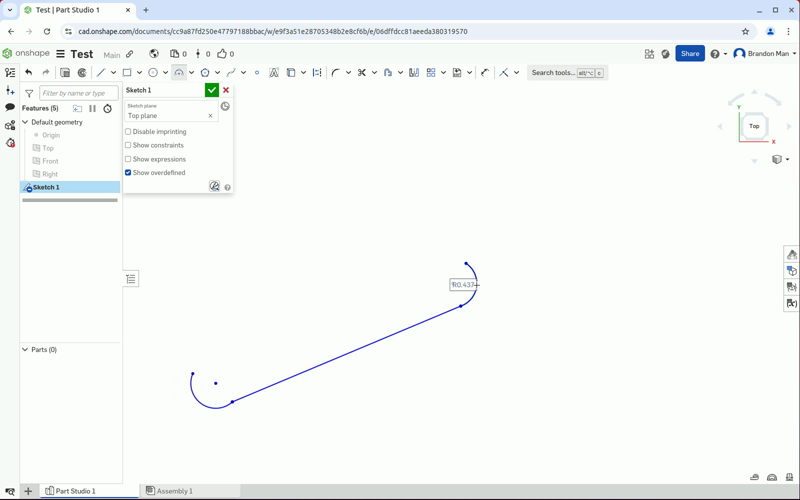
scroll(-6)
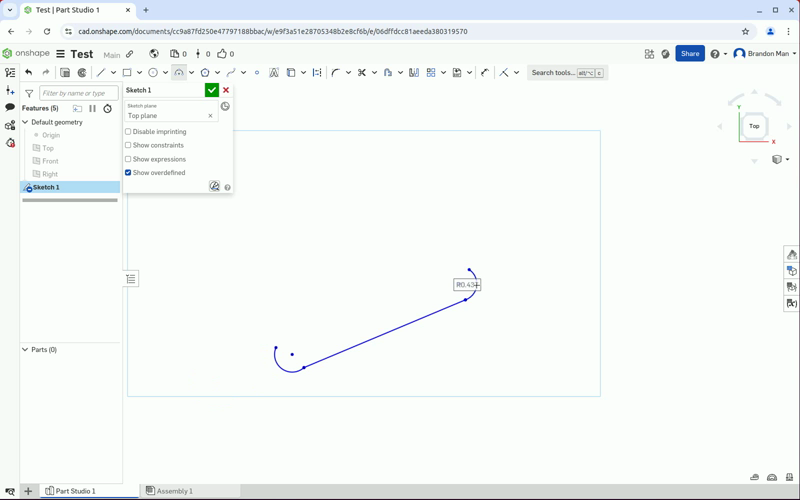
scroll(-6)
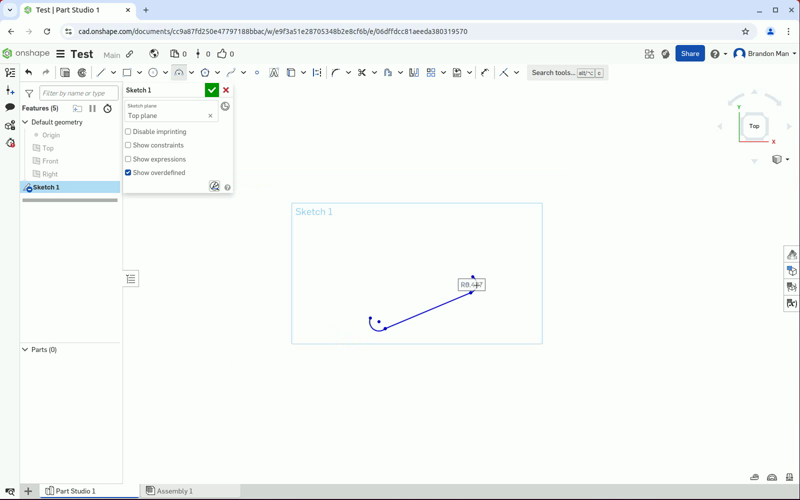
scroll(-6)
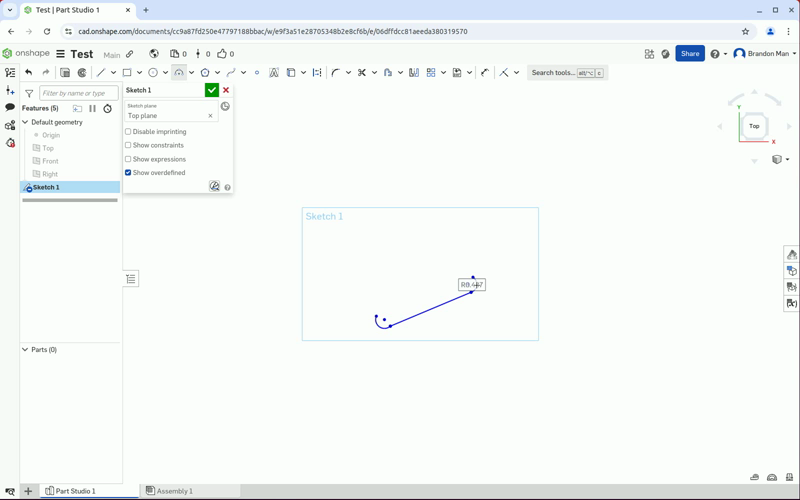
scroll(-6)
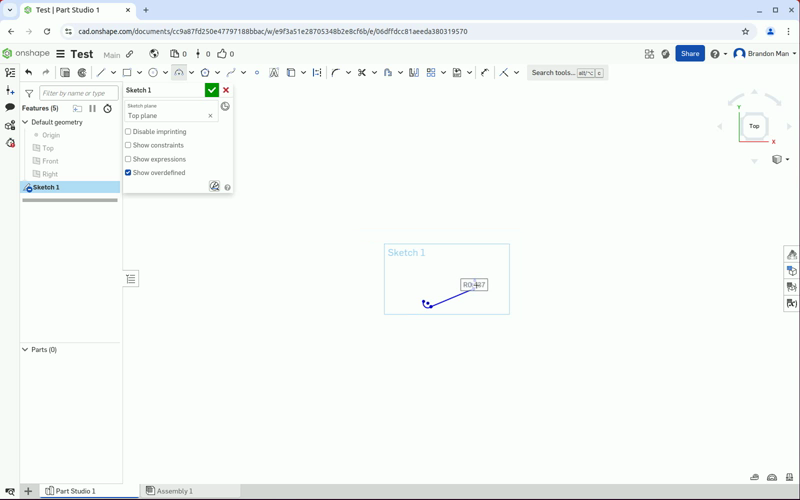
scroll(-6)
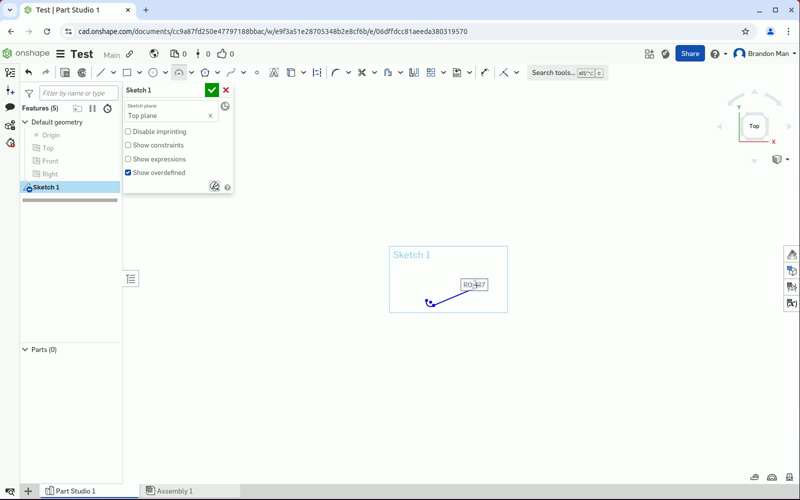
scroll(-6)
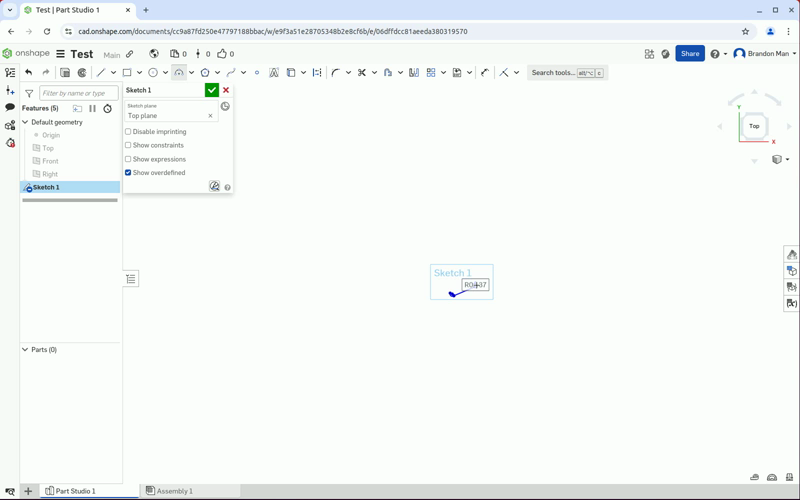
key_up(shift)
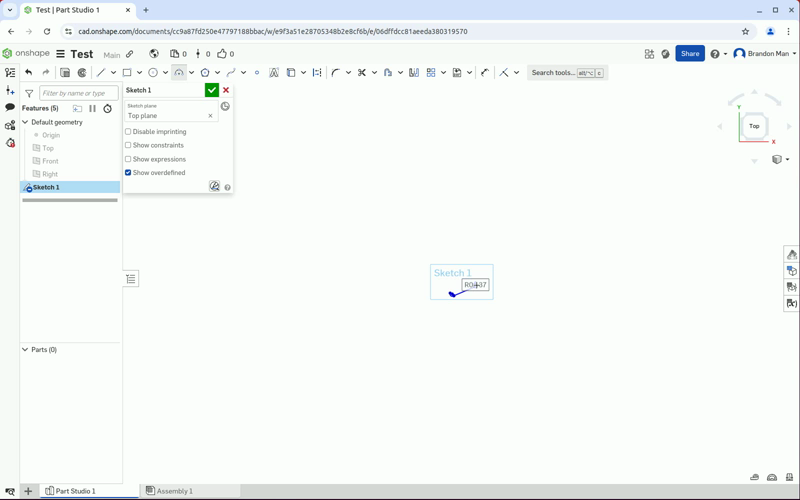
key(esc)
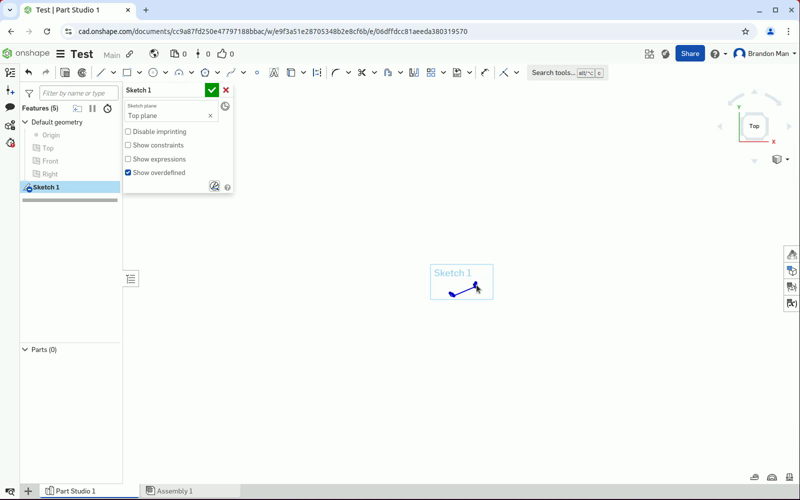
key(l)
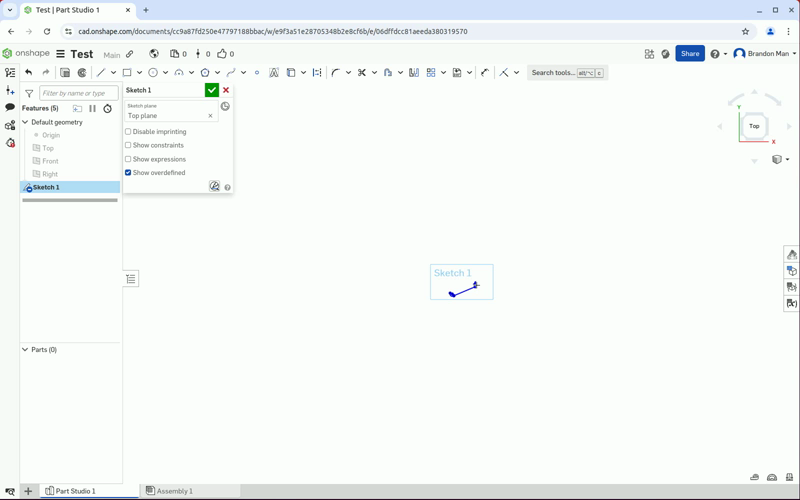
mouse_move(475, 282)
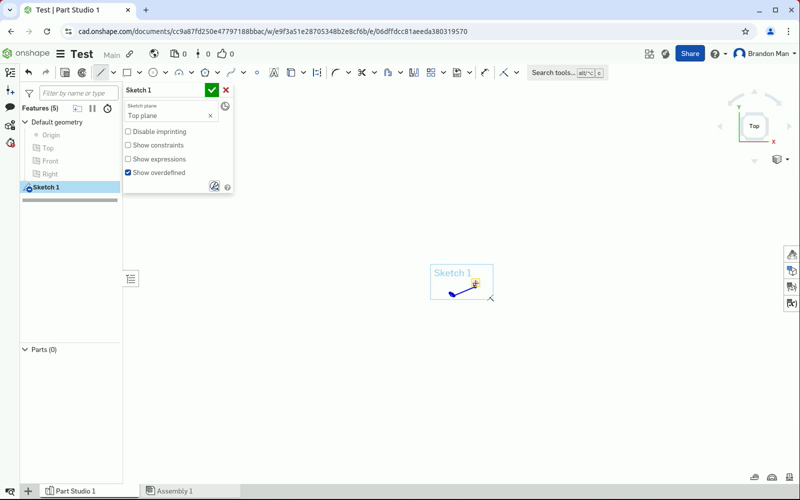
scroll(6)
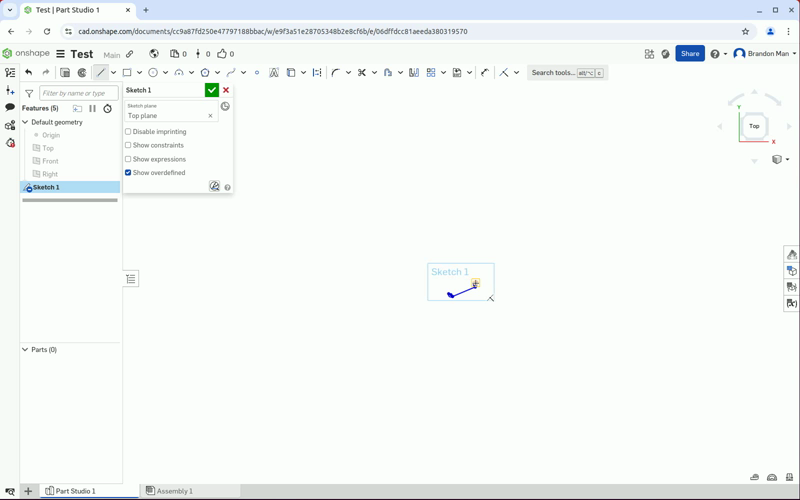
scroll(6)
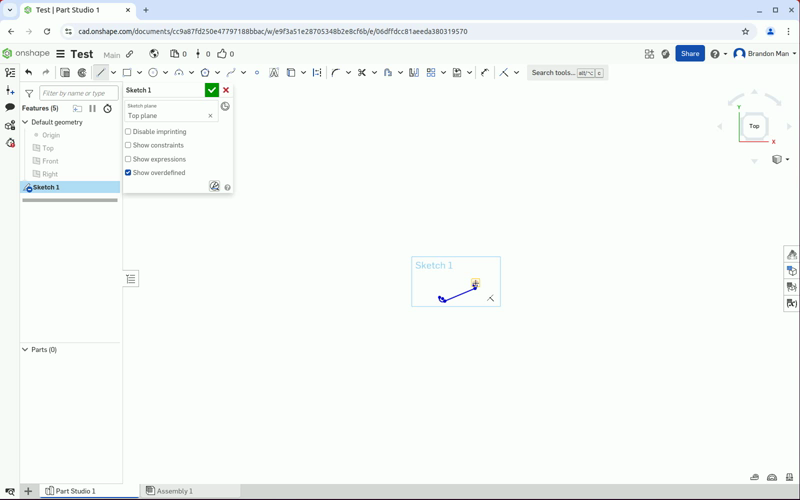
scroll(6)
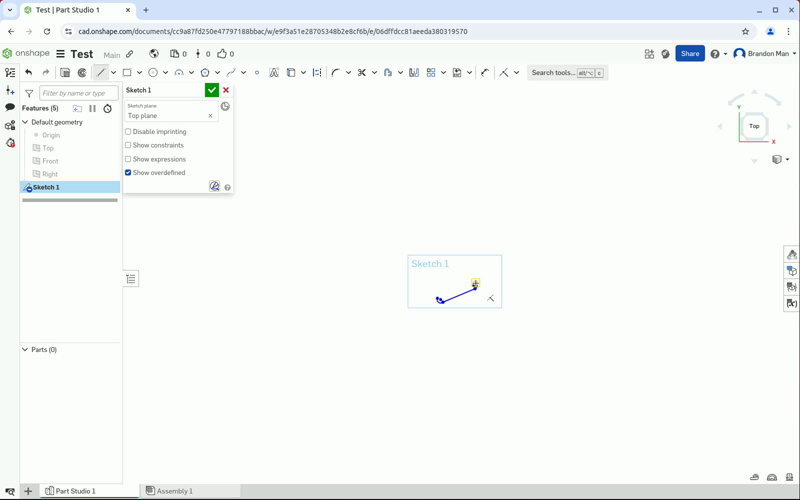
scroll(6)
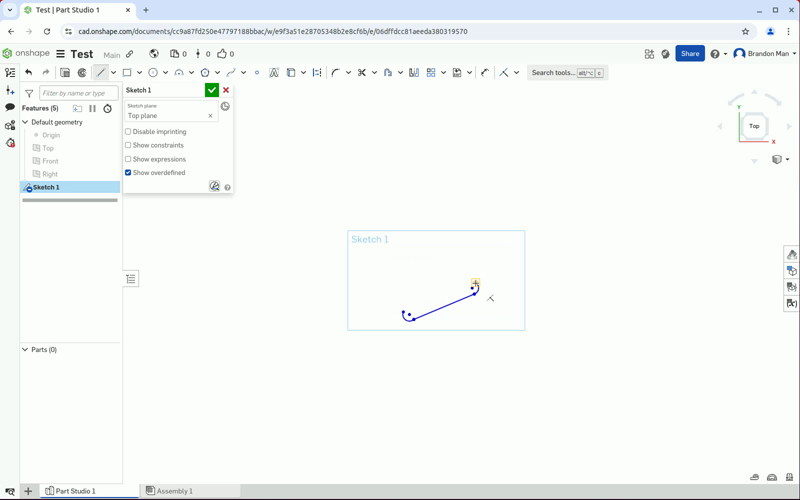
scroll(6)
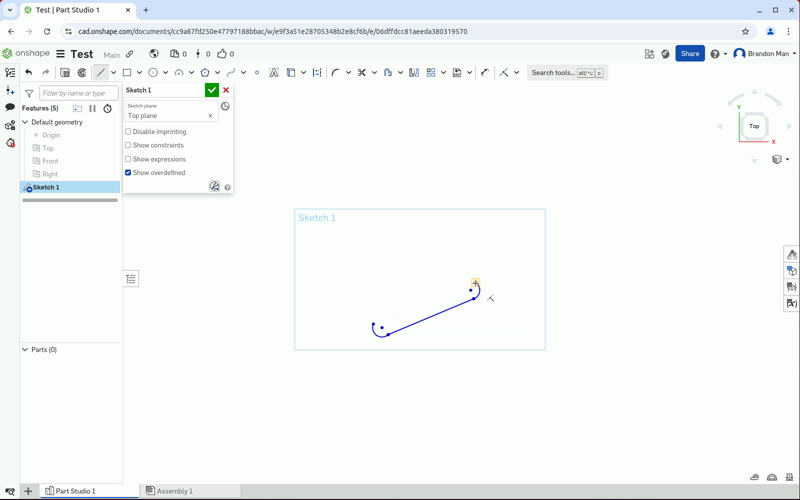
scroll(6)
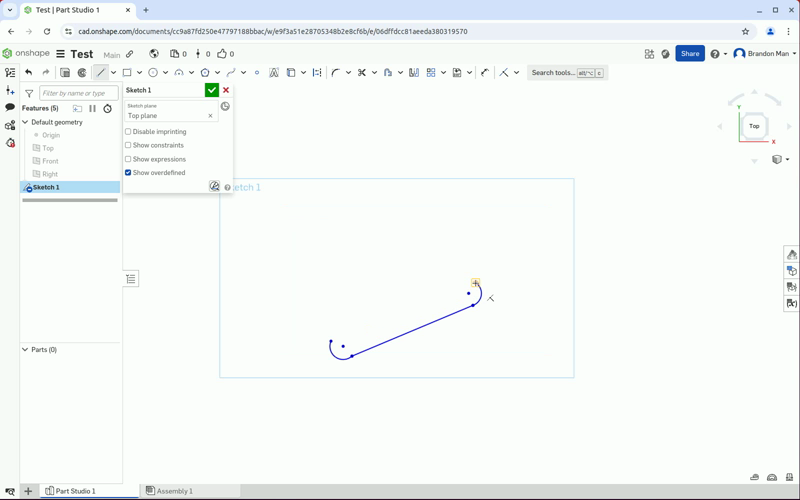
scroll(6)
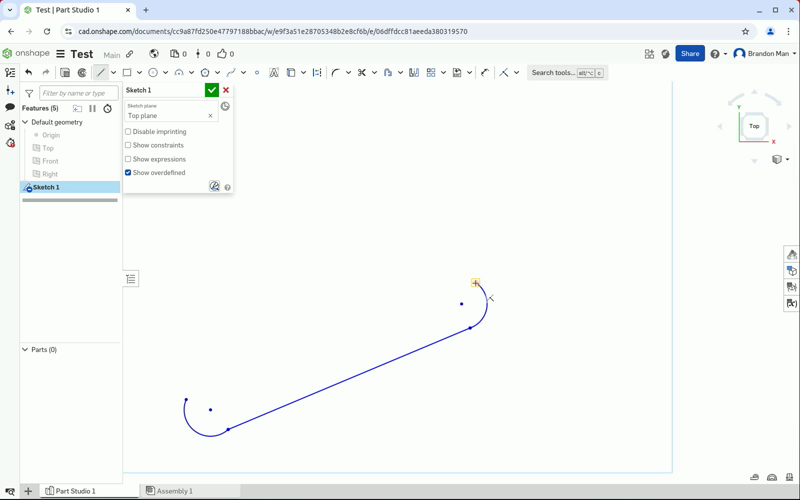
click(475, 282)
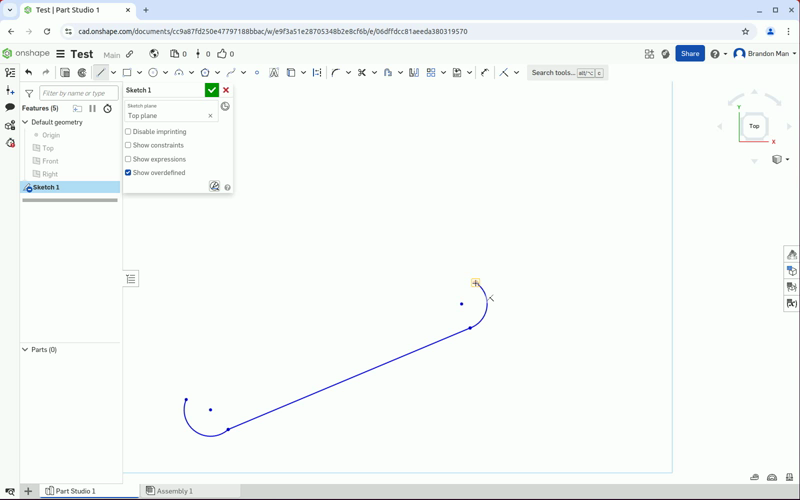
scroll(-6)
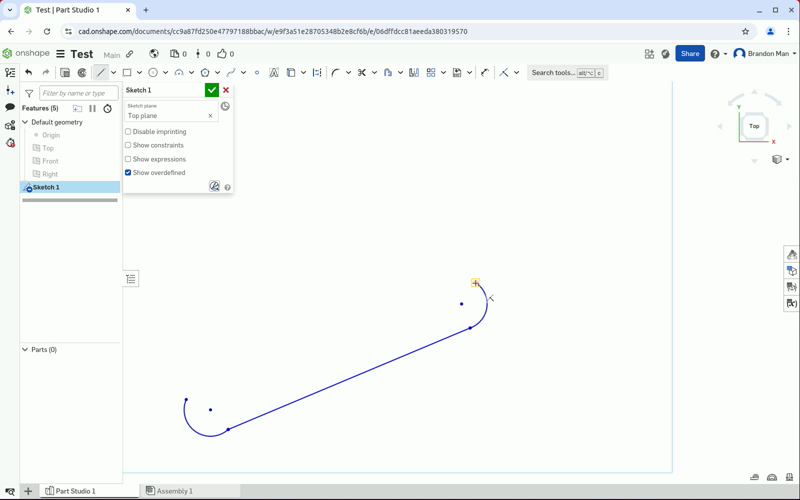
scroll(-6)
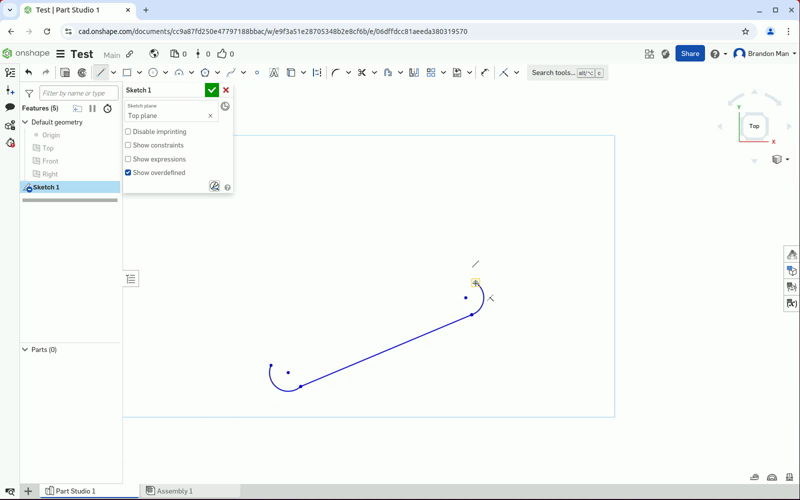
scroll(-6)
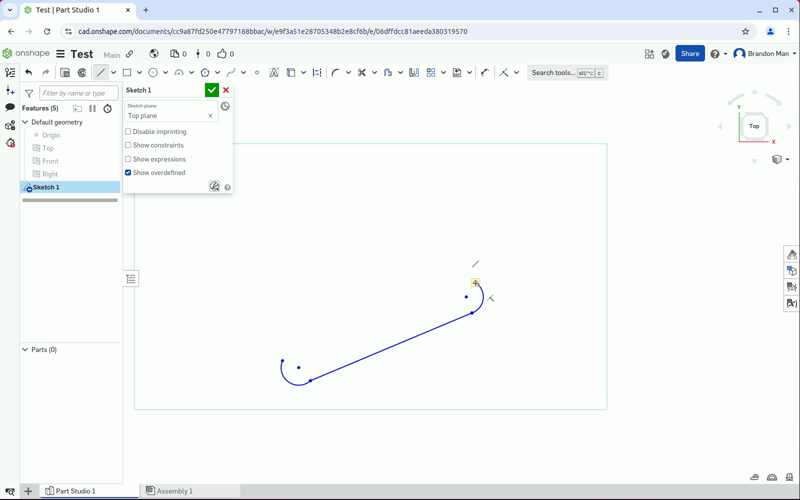
scroll(-6)
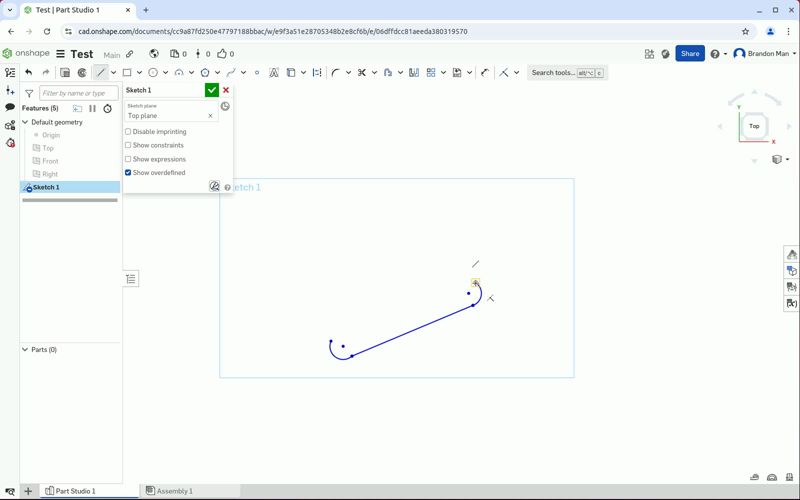
scroll(-6)
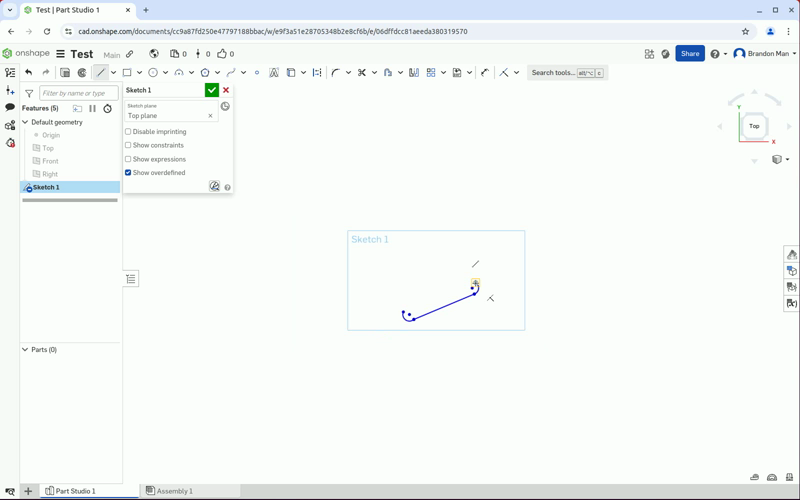
scroll(-6)
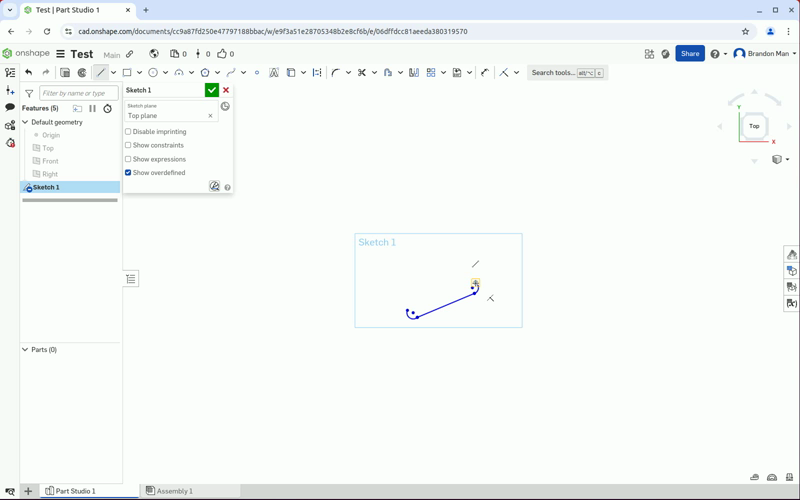
scroll(-6)
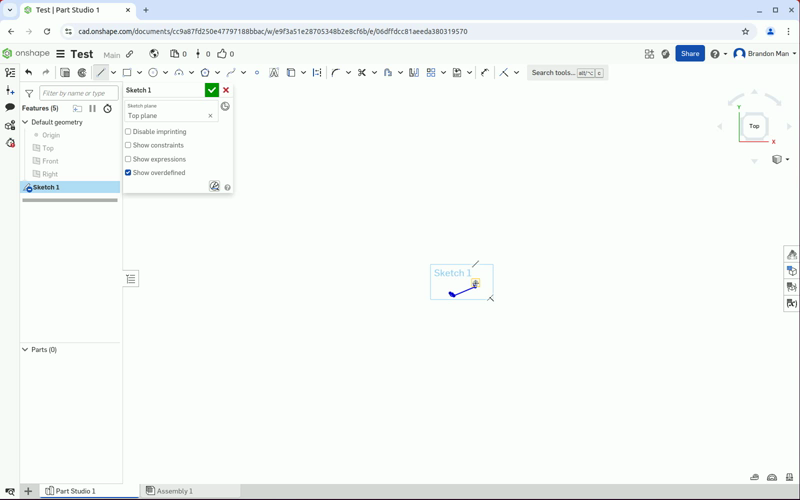
key_down(shift)
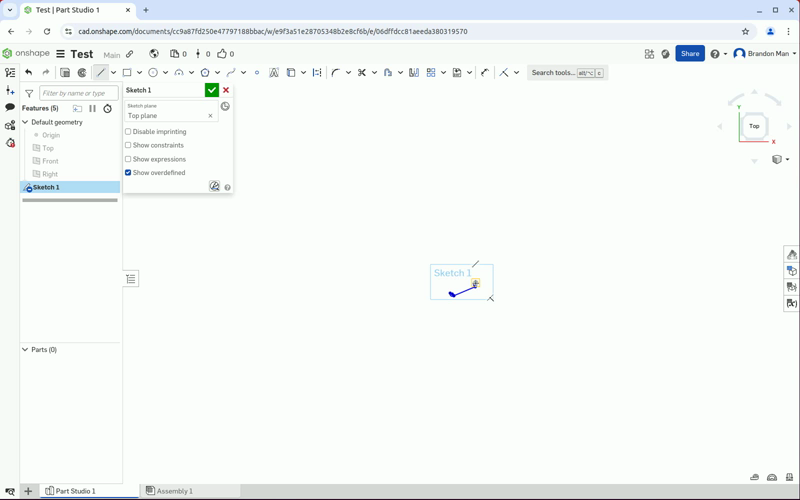
mouse_move(505, 282)
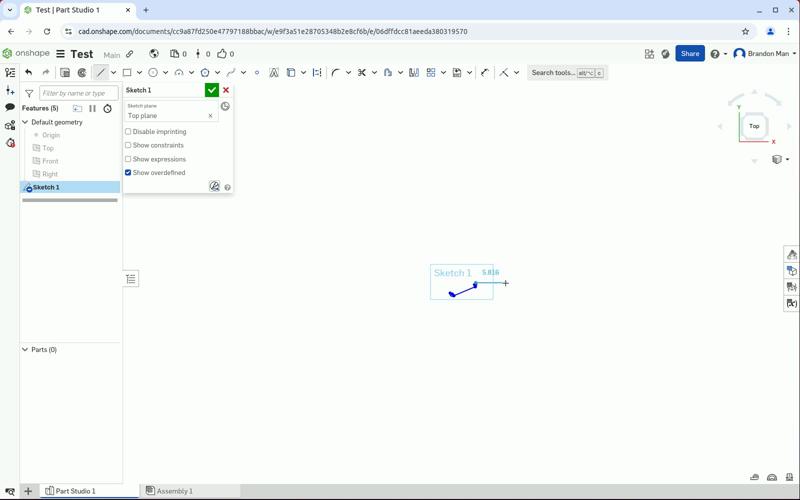
mouse_move(456, 268)
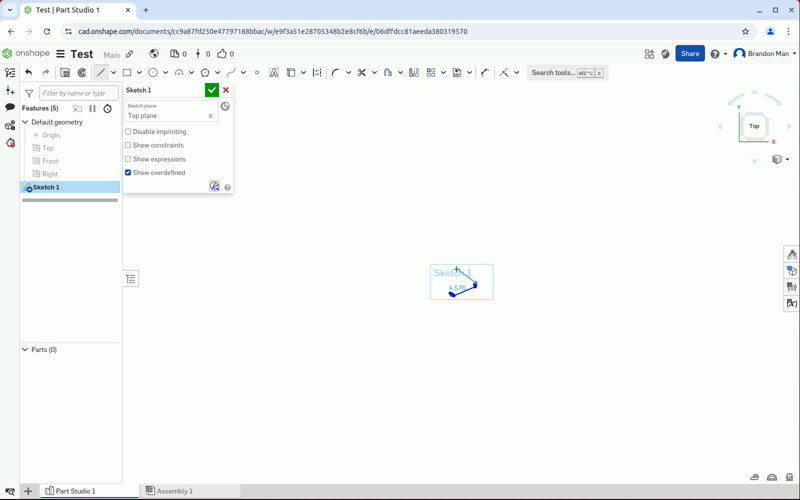
click(456, 268)
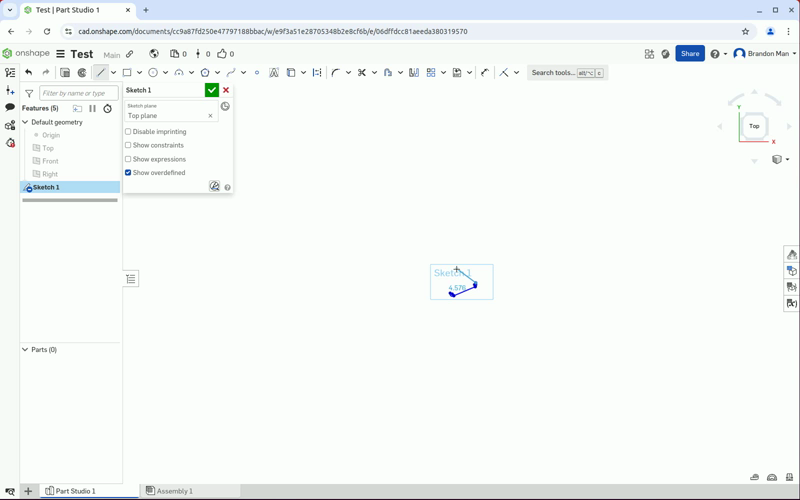
key_up(shift)
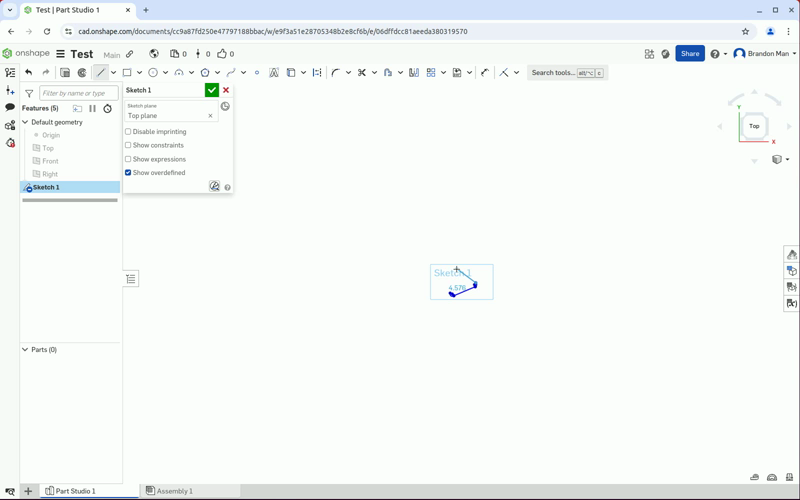
key(esc)
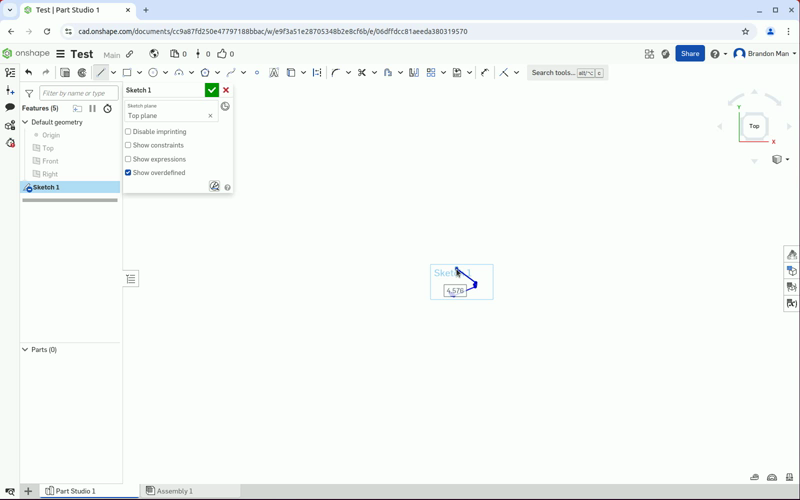
key(a)
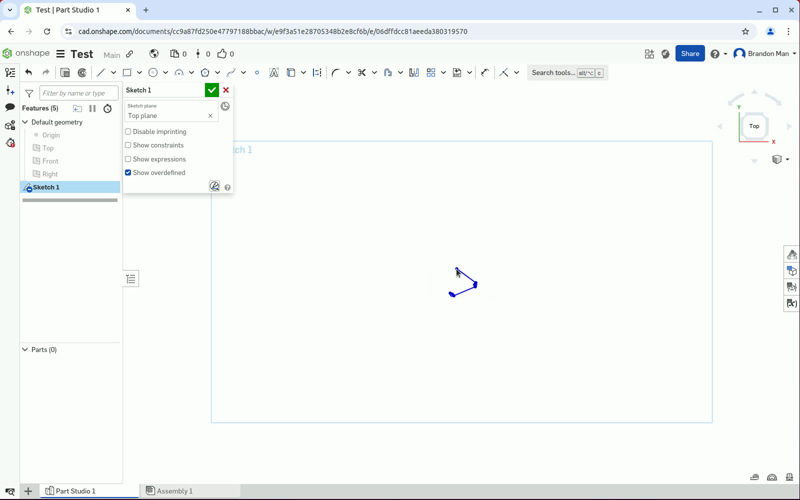
mouse_move(456, 268)
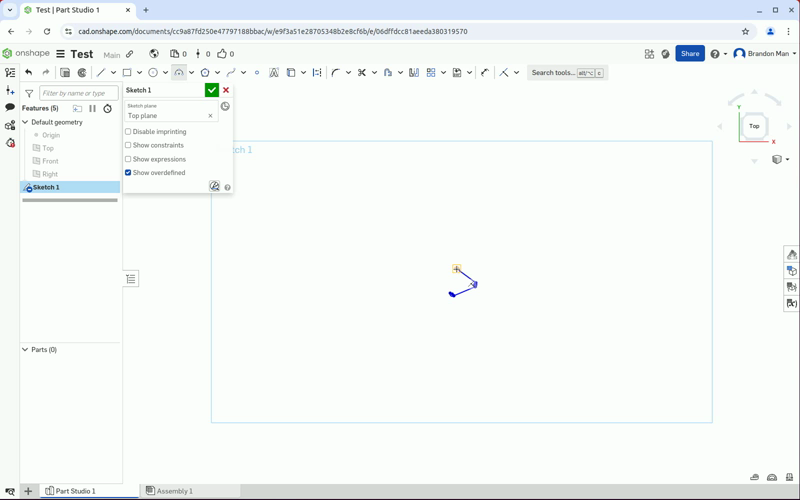
click(456, 268)
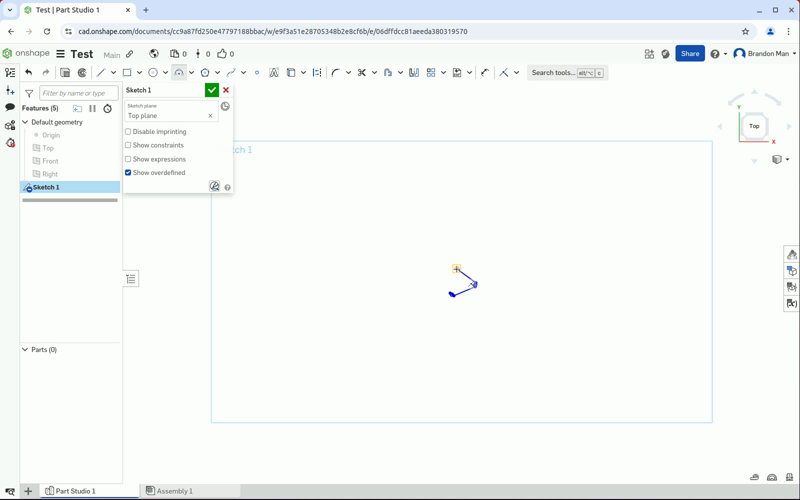
key_down(shift)
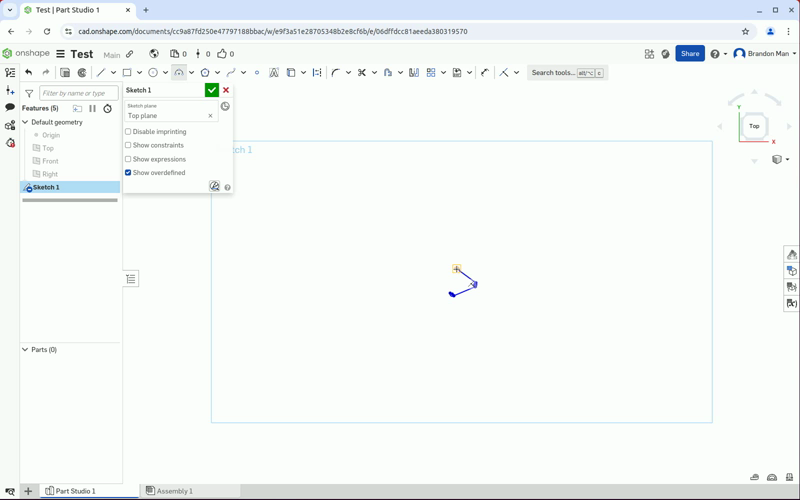
mouse_move(453, 270)
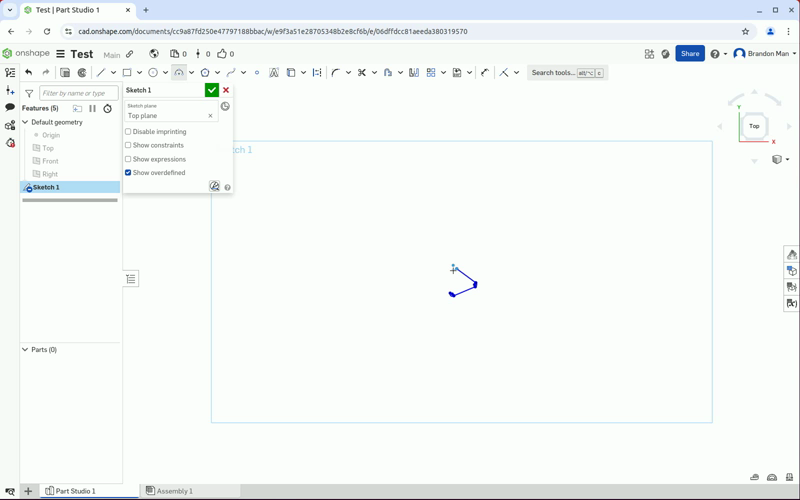
scroll(6)
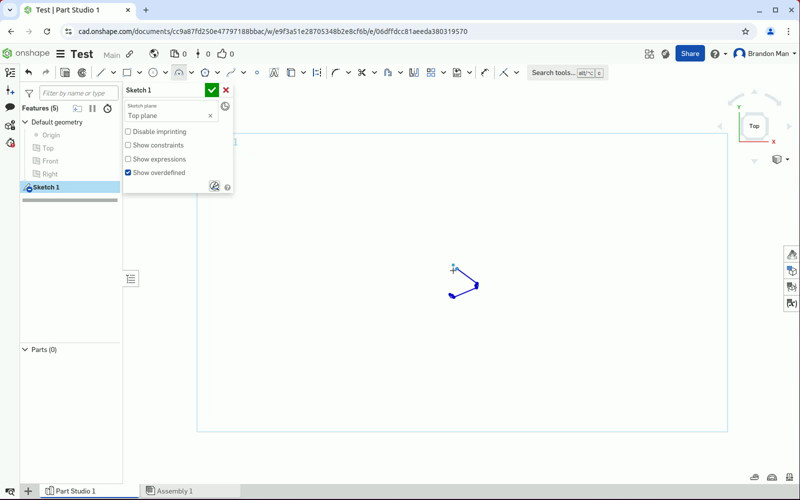
scroll(6)
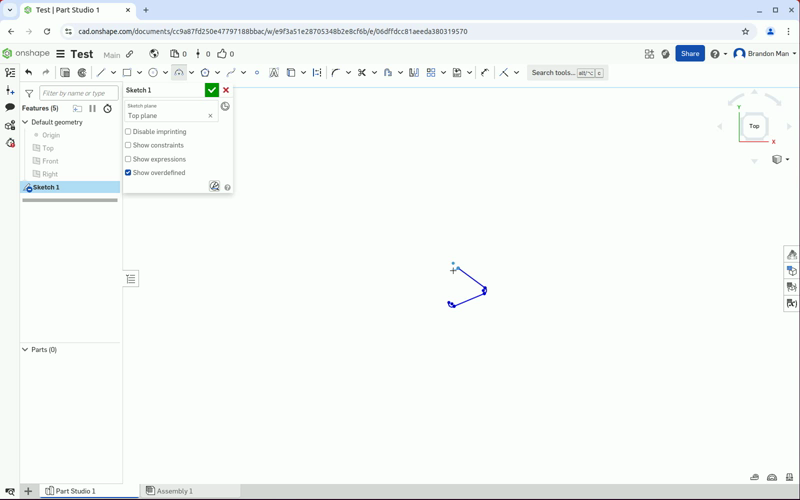
scroll(6)
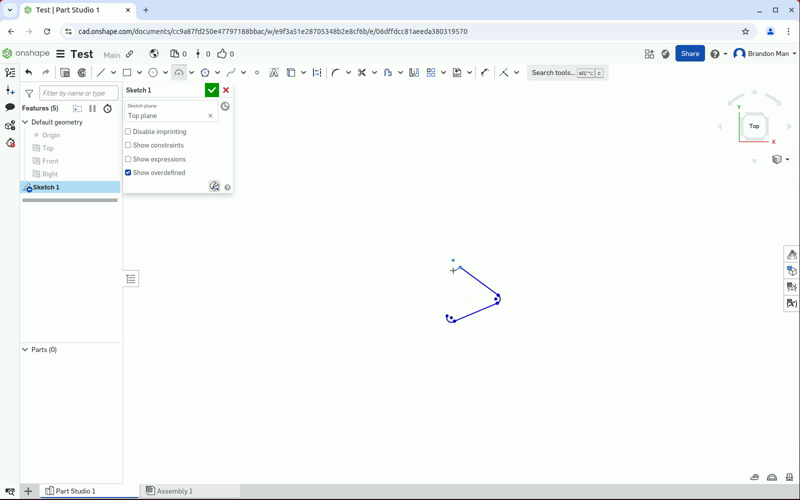
scroll(6)
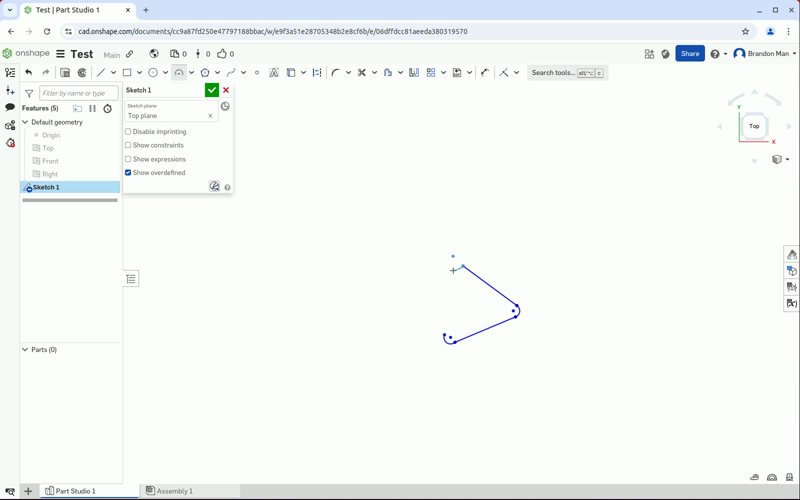
scroll(6)
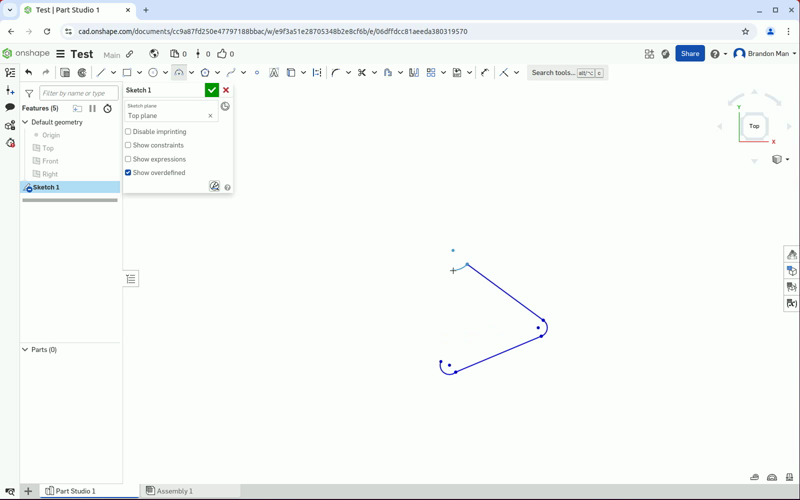
scroll(6)
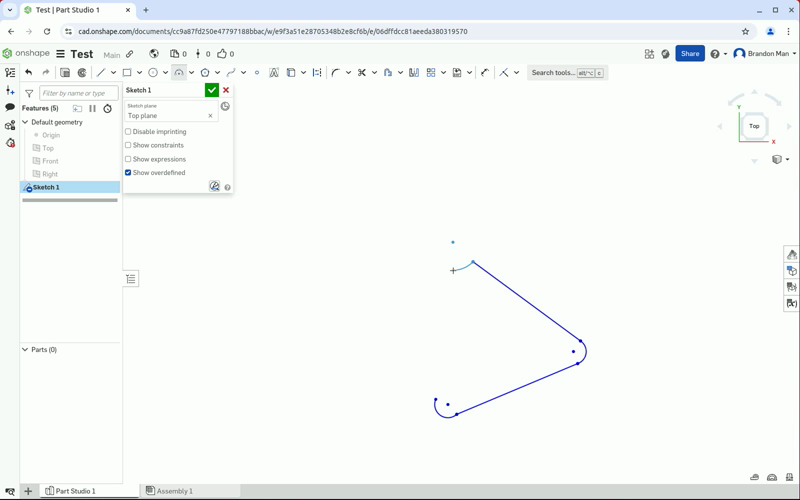
scroll(6)
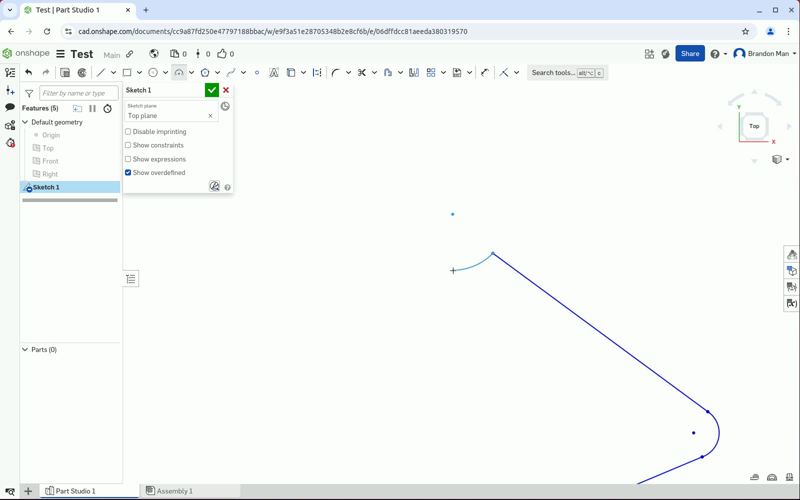
click(453, 270)
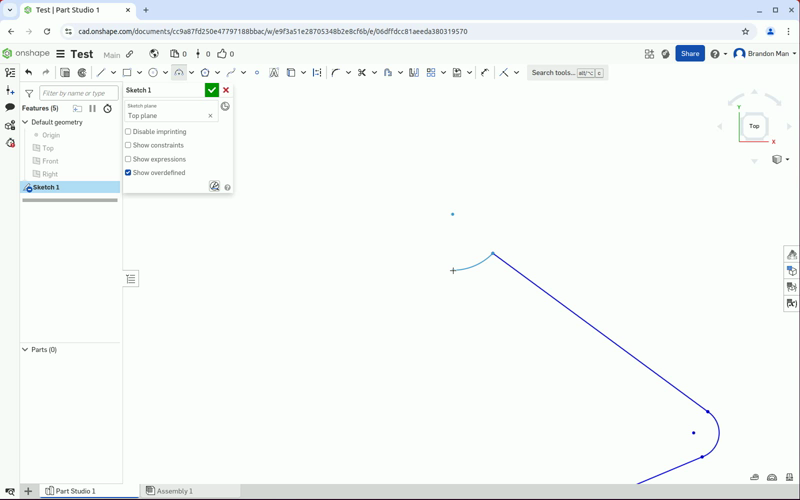
scroll(-6)
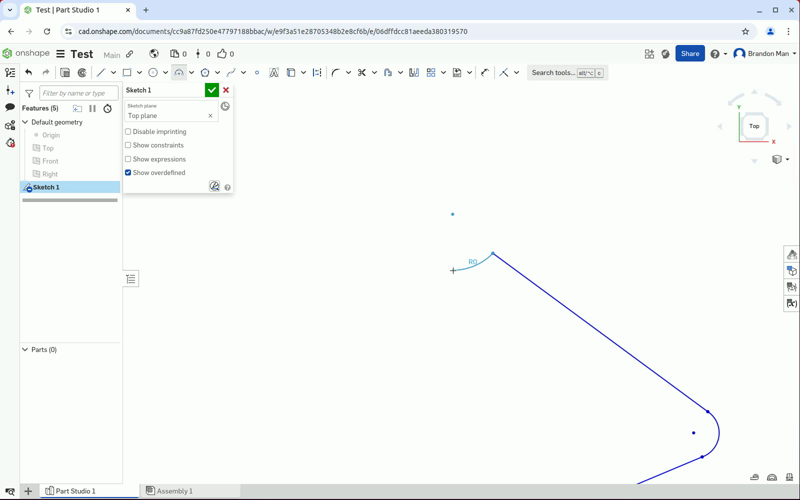
scroll(-6)
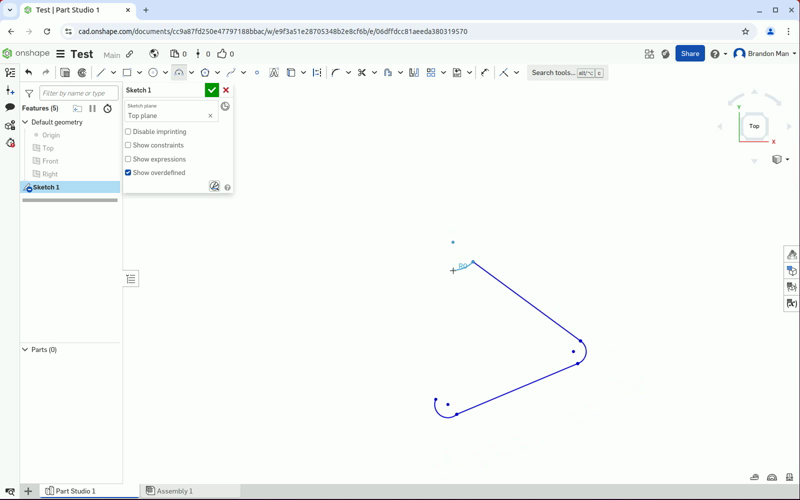
scroll(-6)
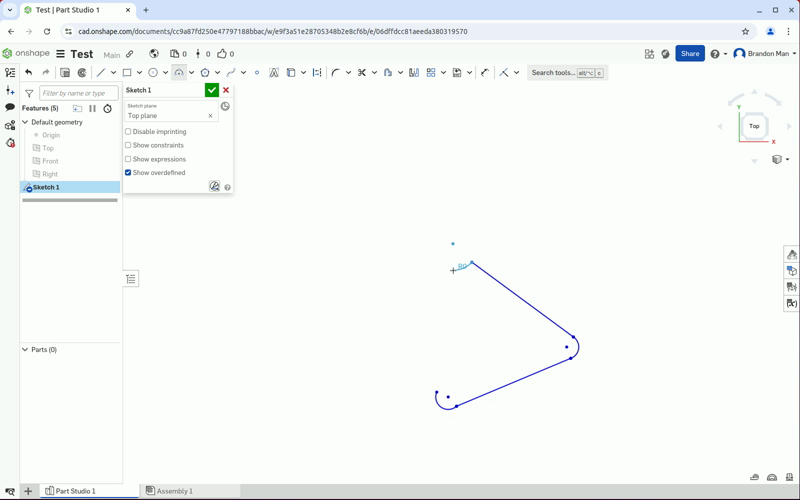
scroll(-6)
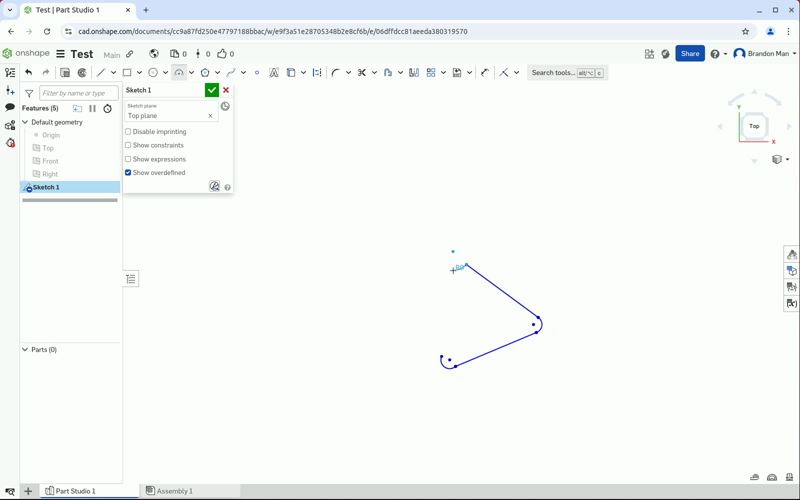
scroll(-6)
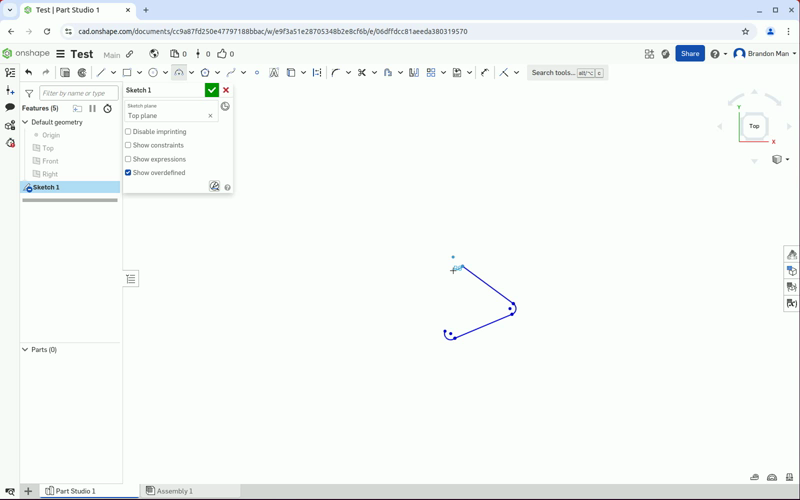
scroll(-6)
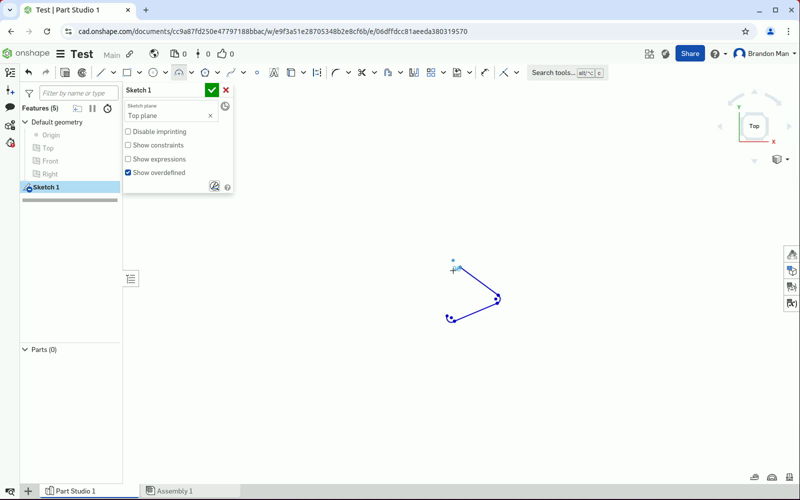
scroll(-6)
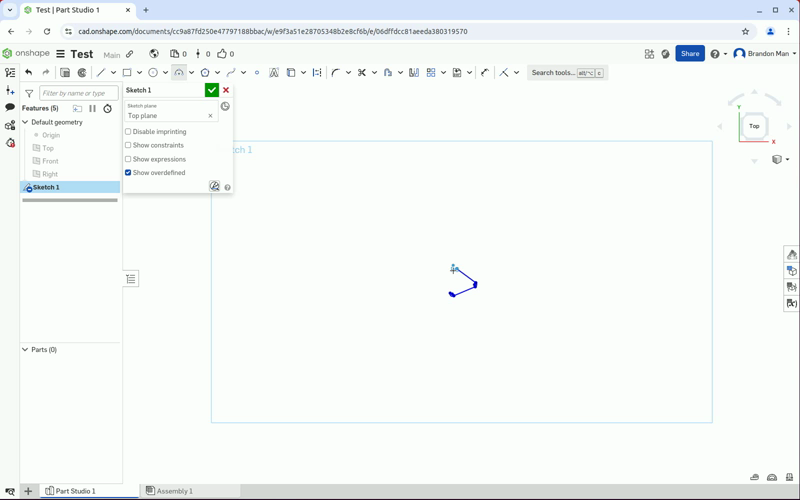
mouse_move(454, 267)
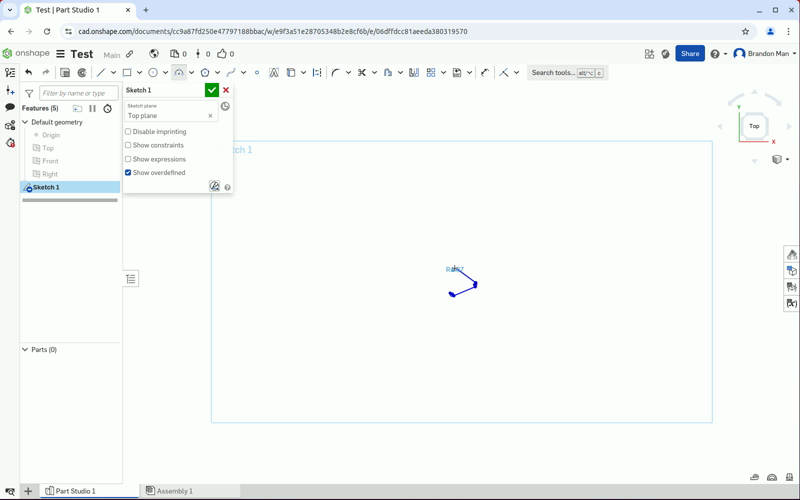
scroll(6)
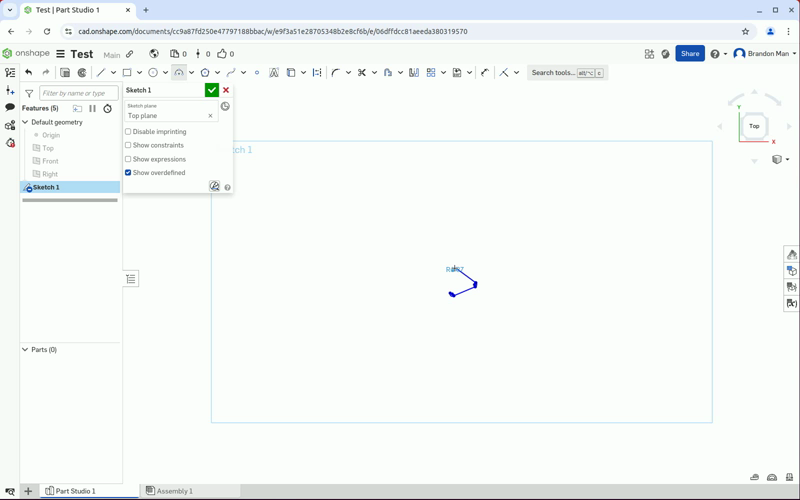
scroll(6)
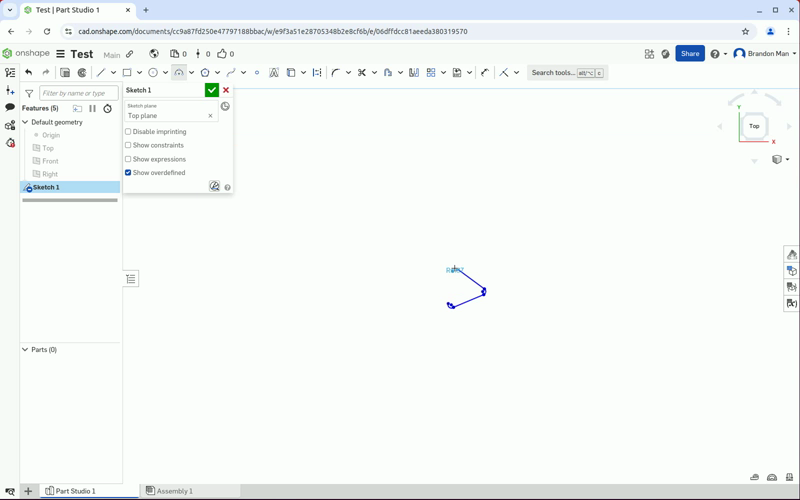
scroll(6)
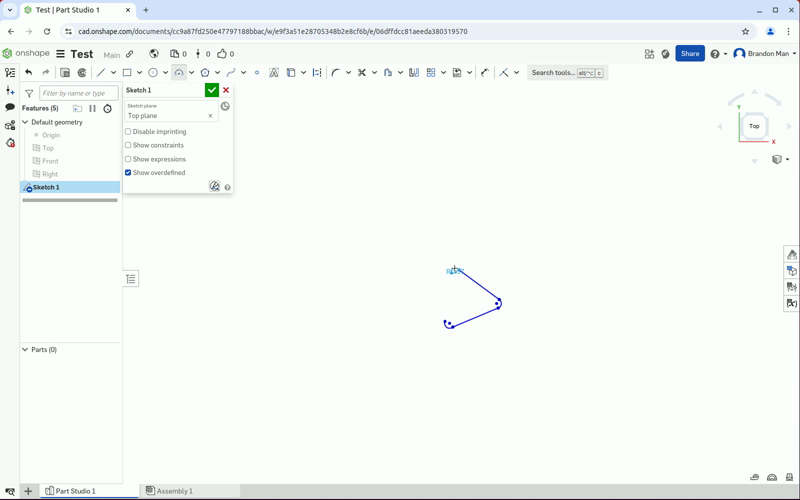
scroll(6)
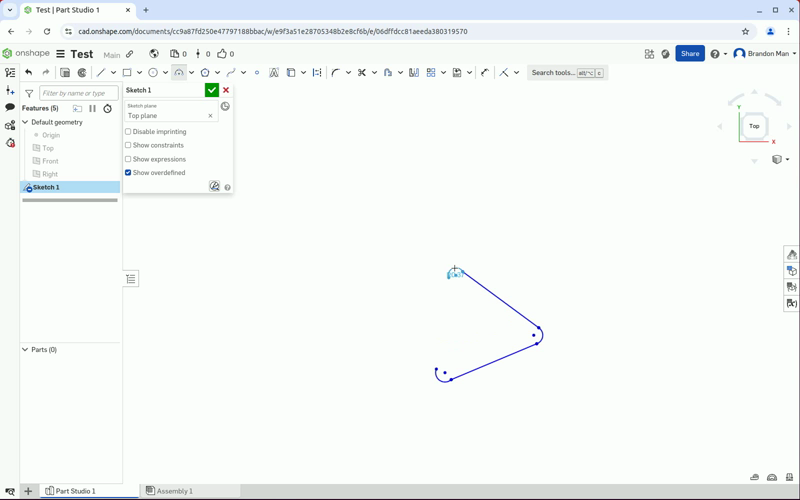
scroll(6)
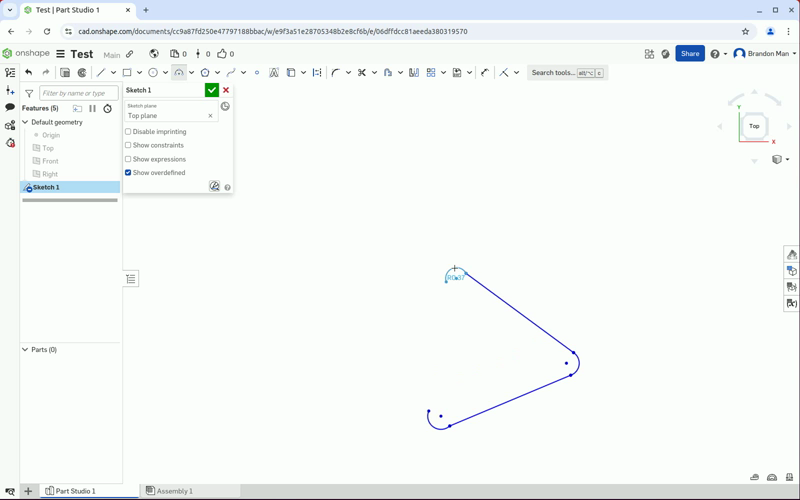
scroll(6)
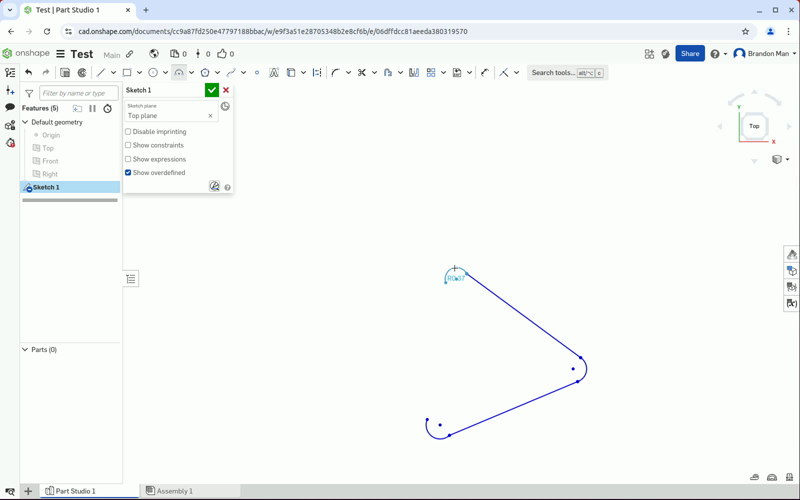
scroll(6)
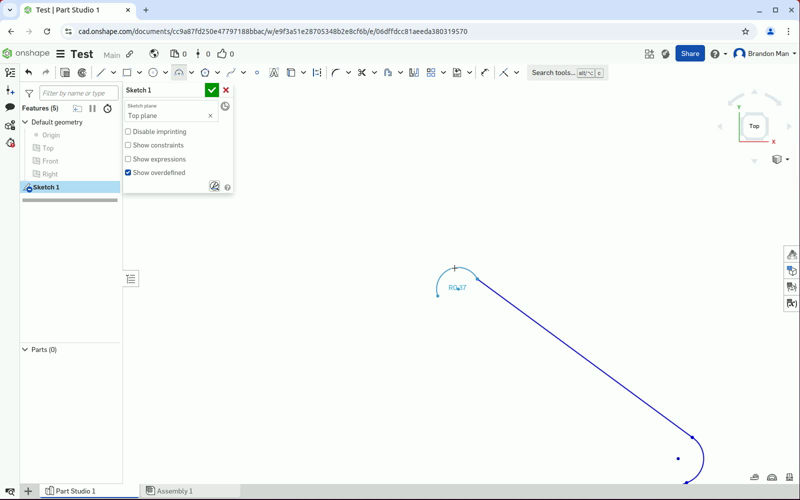
click(454, 267)
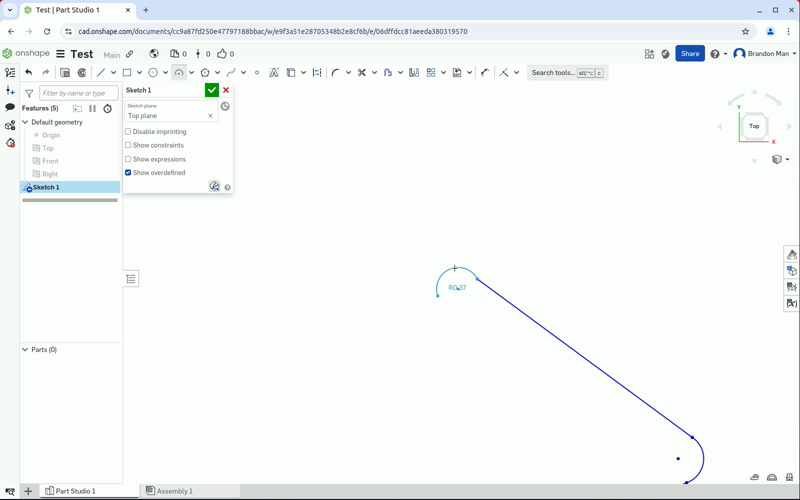
scroll(-6)
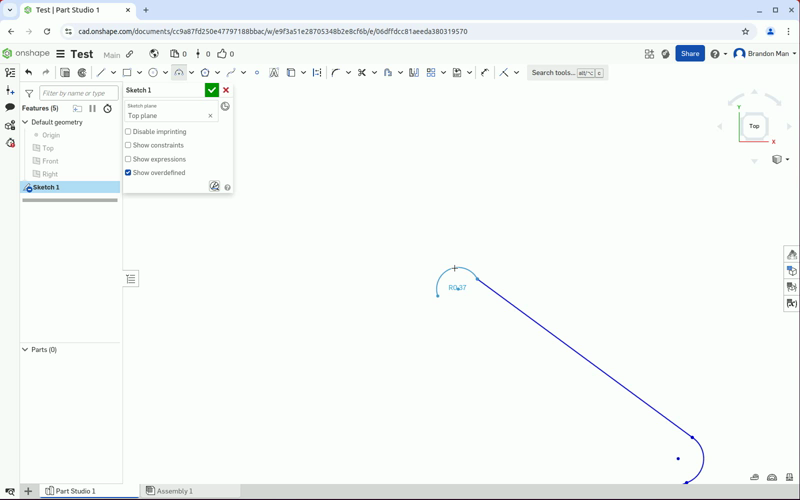
scroll(-6)
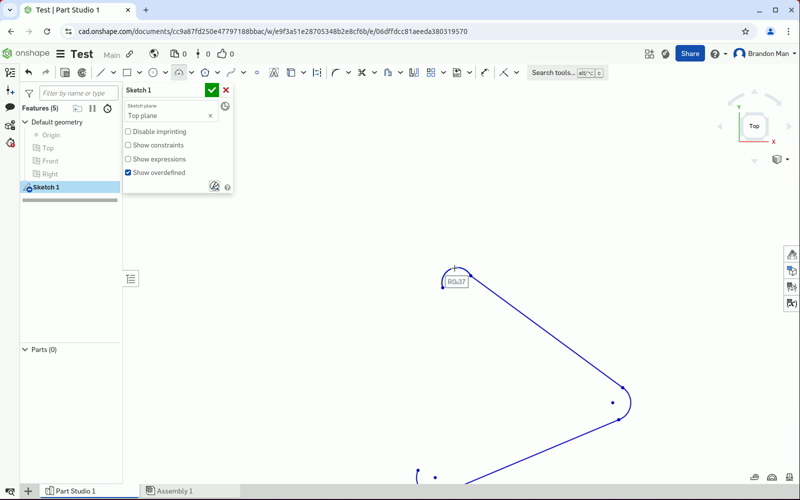
scroll(-6)
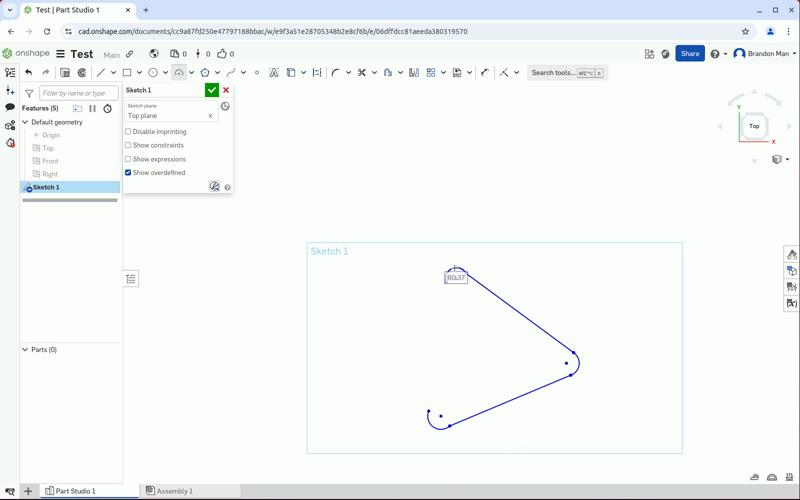
scroll(-6)
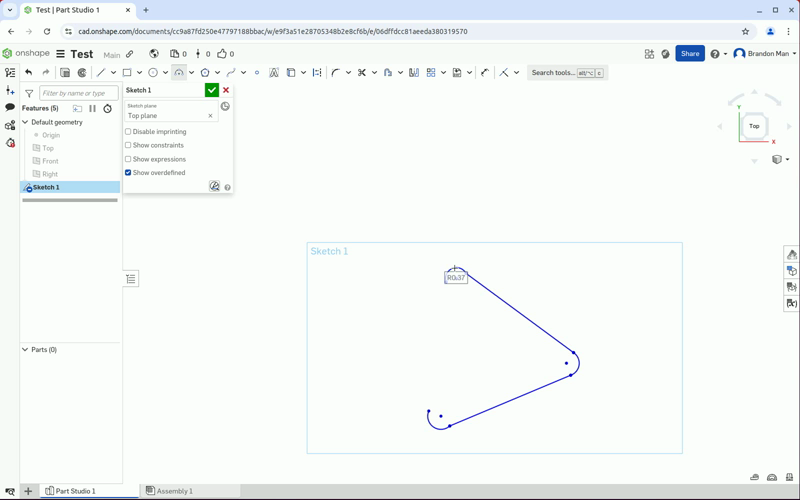
scroll(-6)
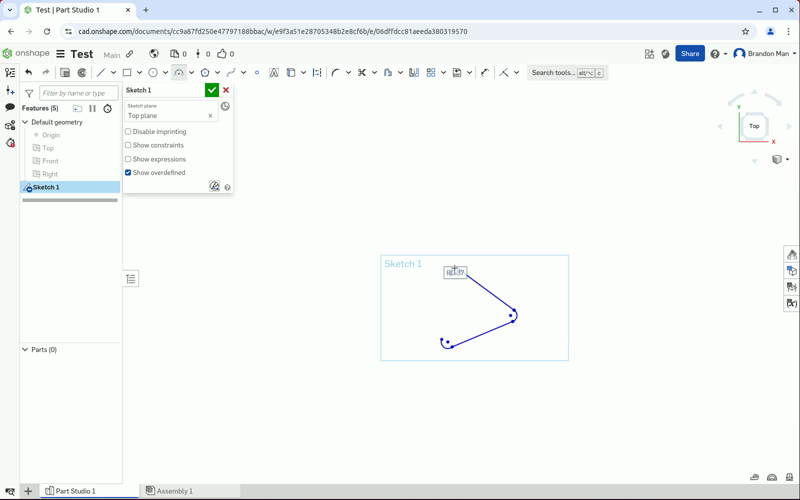
scroll(-6)
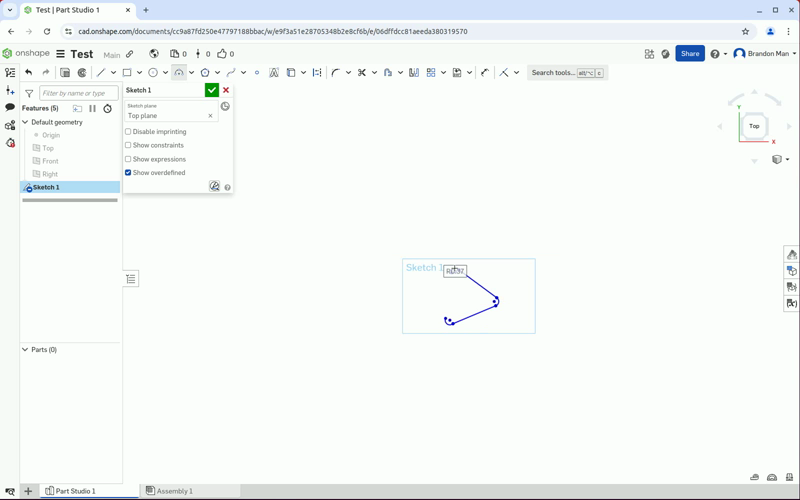
scroll(-6)
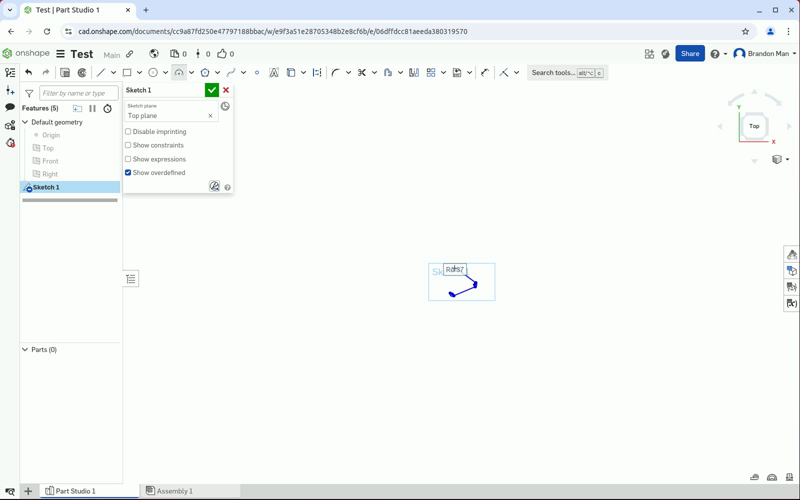
key_up(shift)
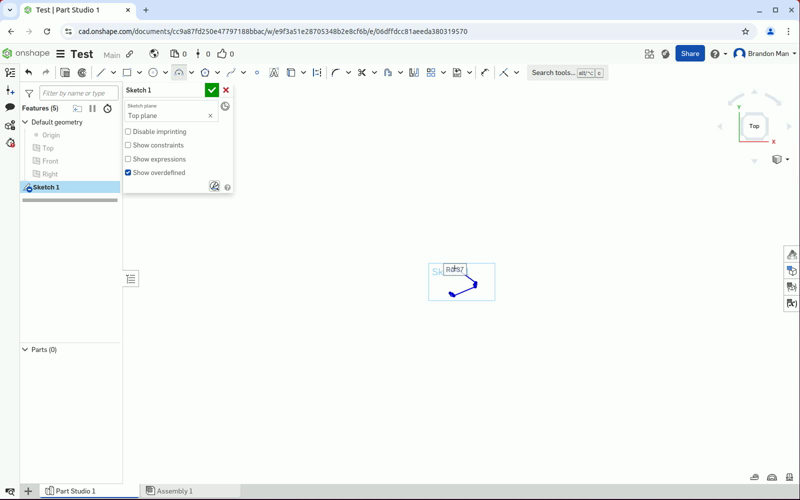
key(esc)
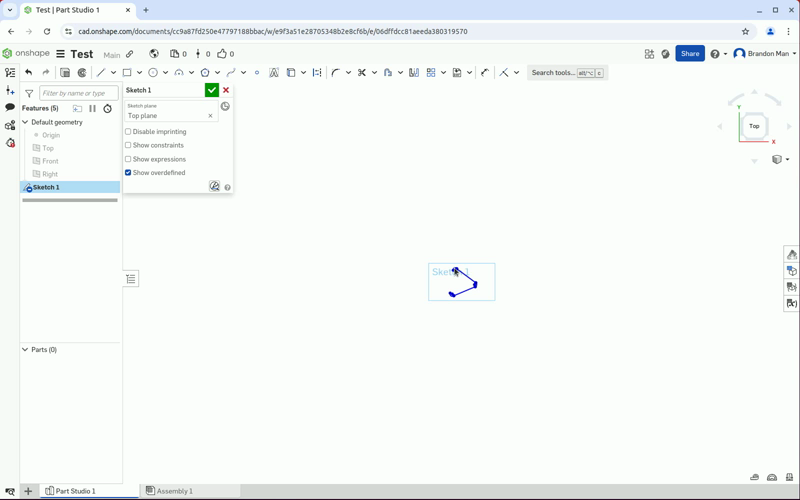
key(l)
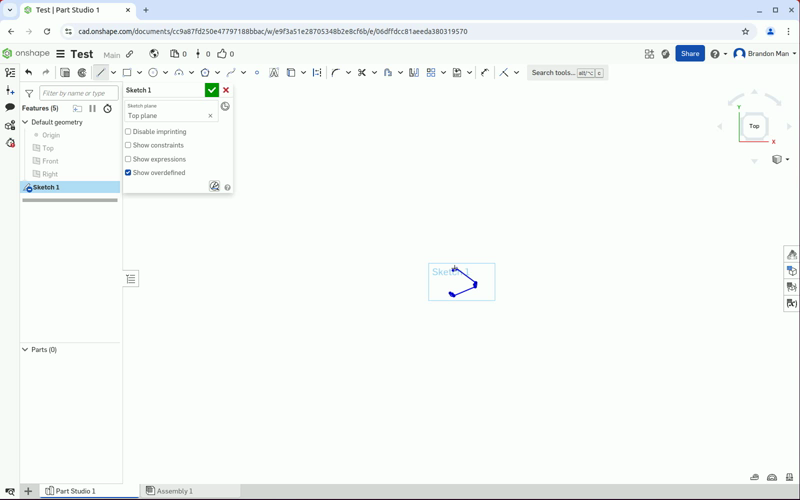
mouse_move(453, 270)
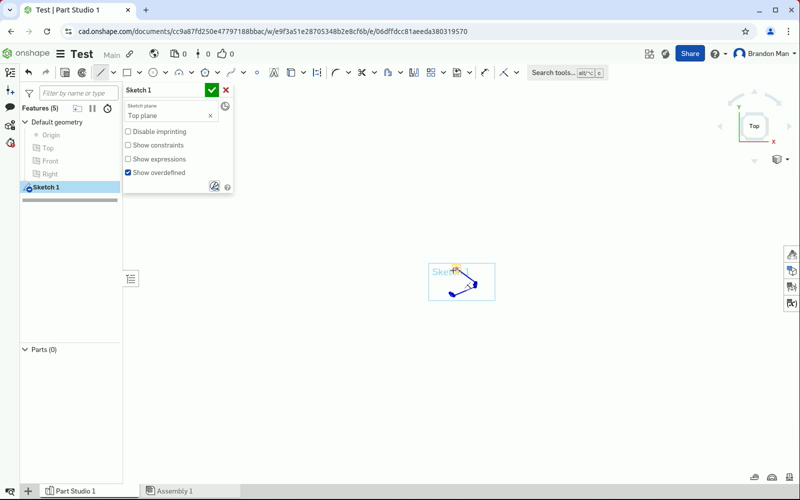
scroll(6)
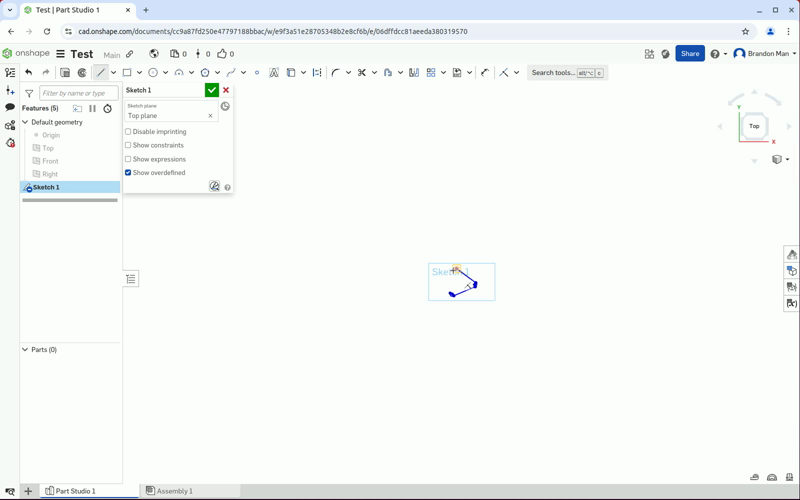
scroll(6)
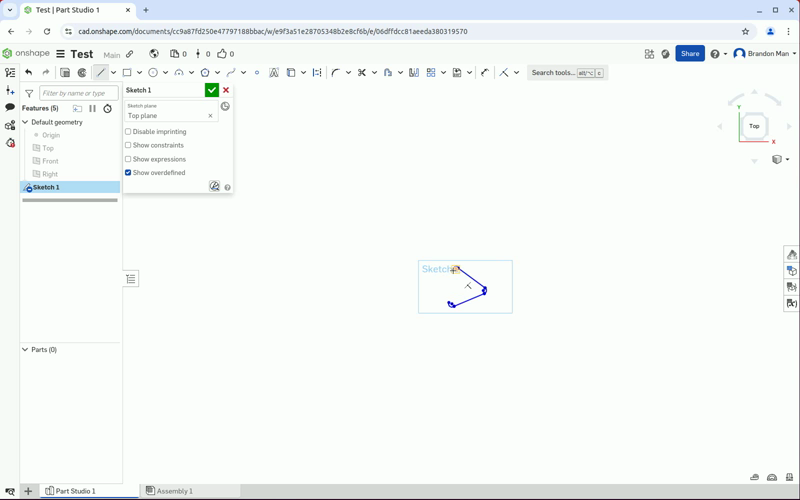
scroll(6)
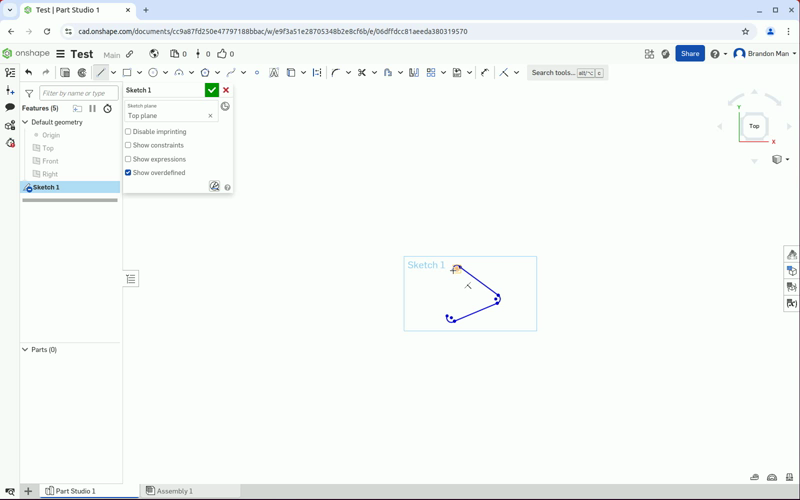
scroll(6)
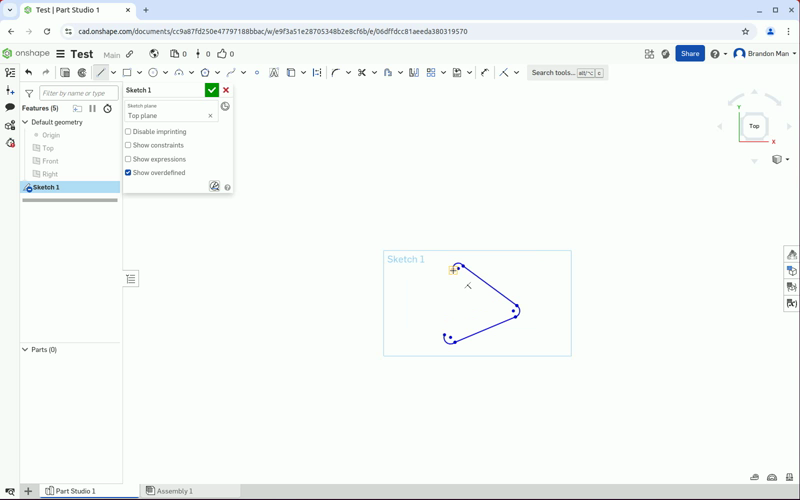
scroll(6)
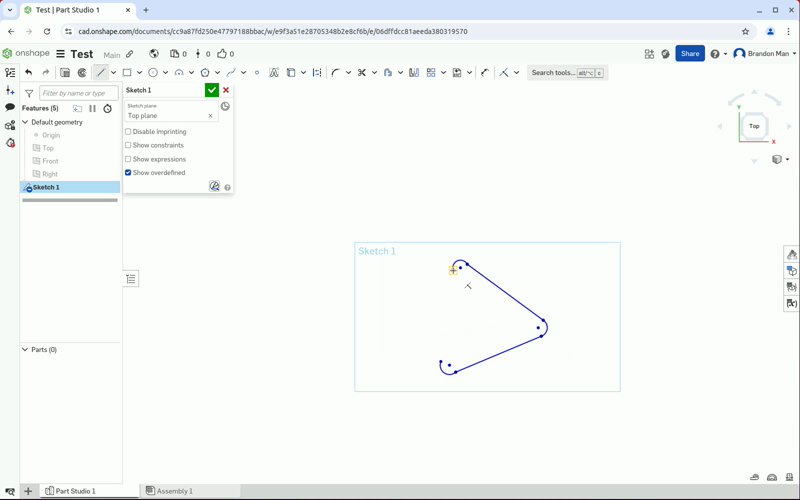
scroll(6)
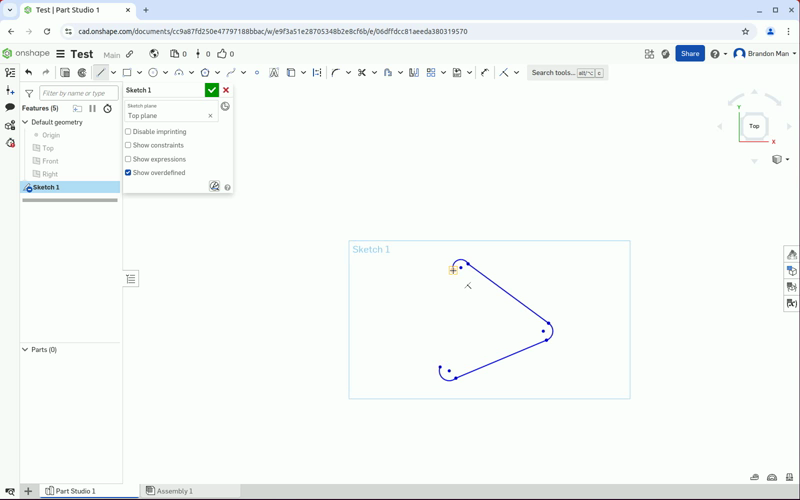
scroll(6)
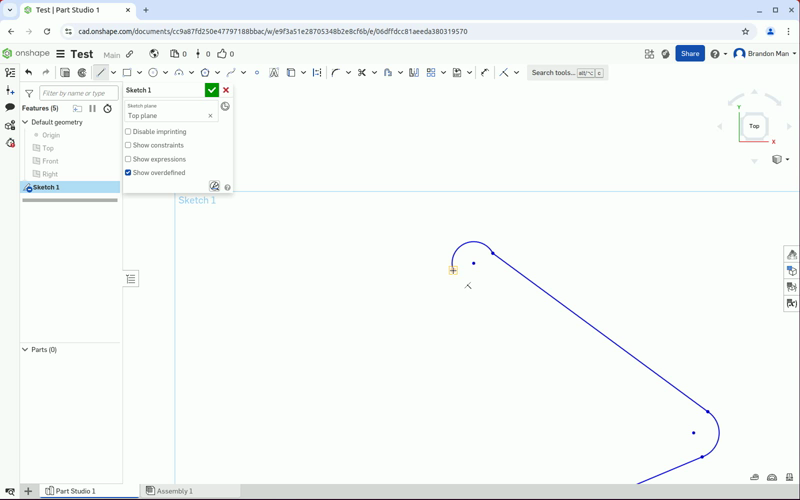
click(453, 270)
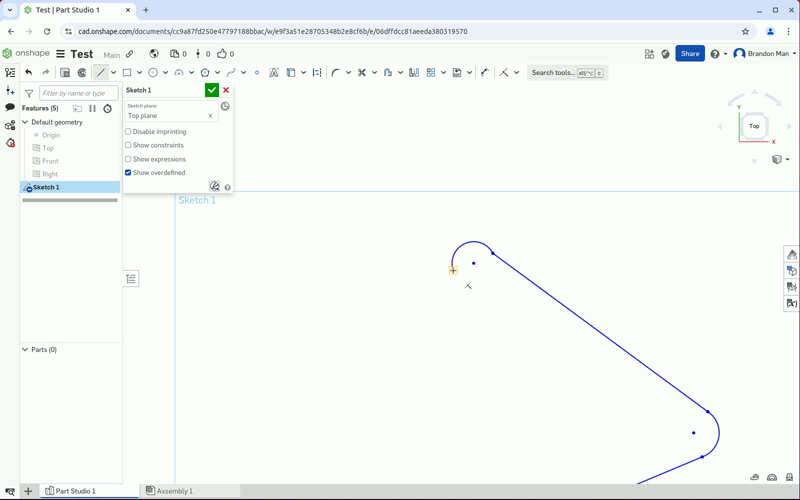
scroll(-6)
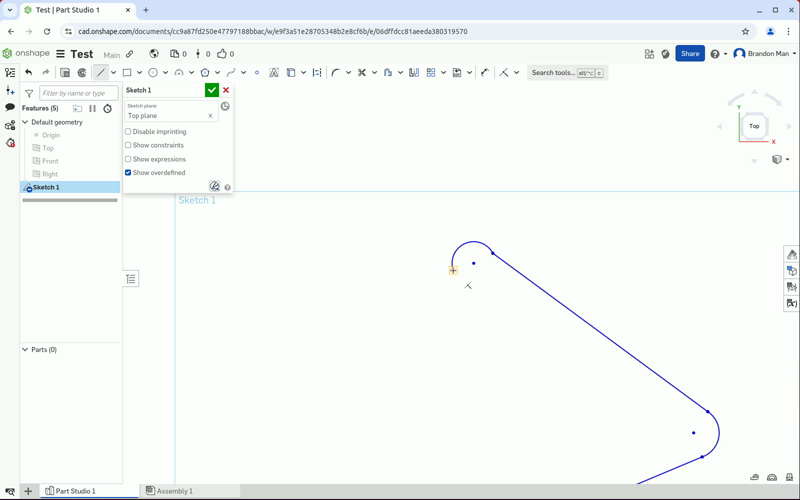
scroll(-6)
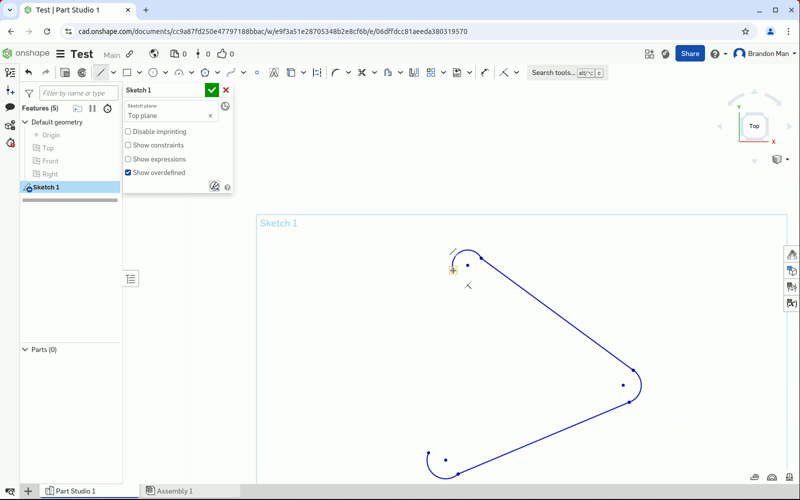
scroll(-6)
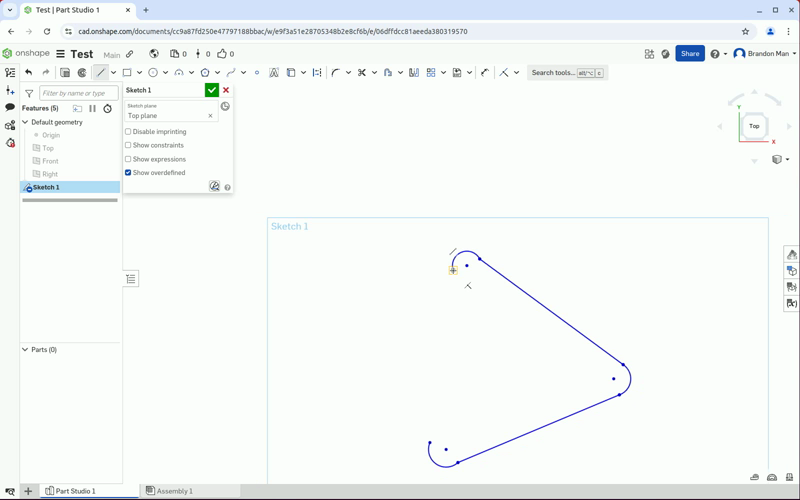
scroll(-6)
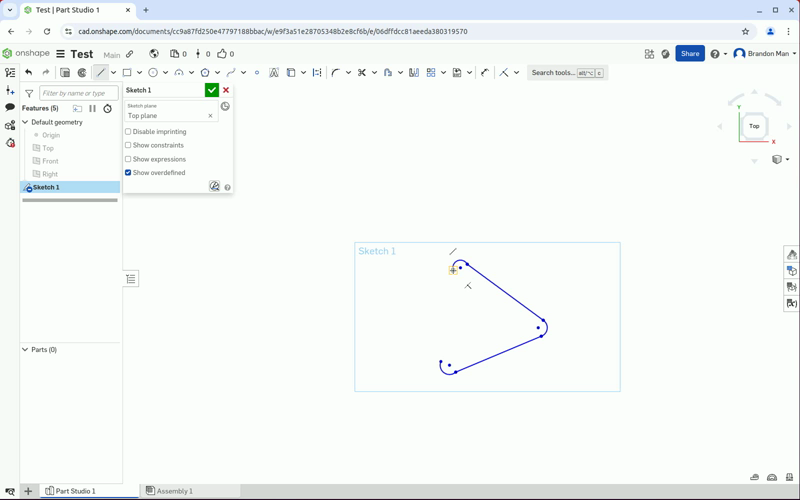
scroll(-6)
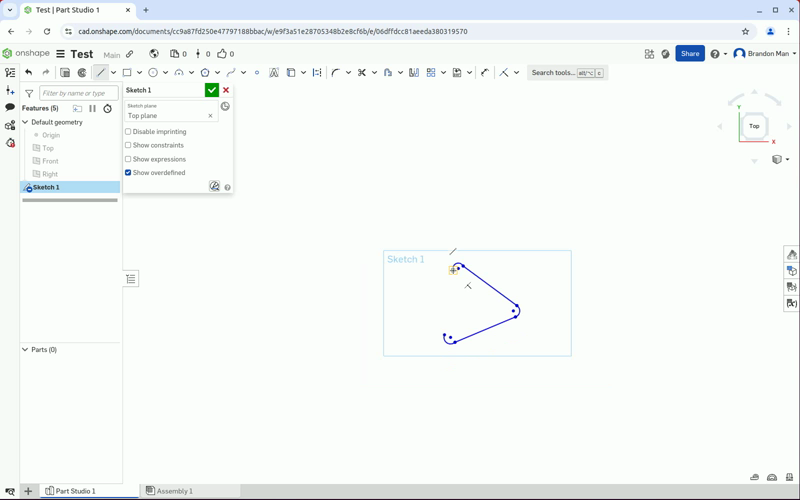
scroll(-6)
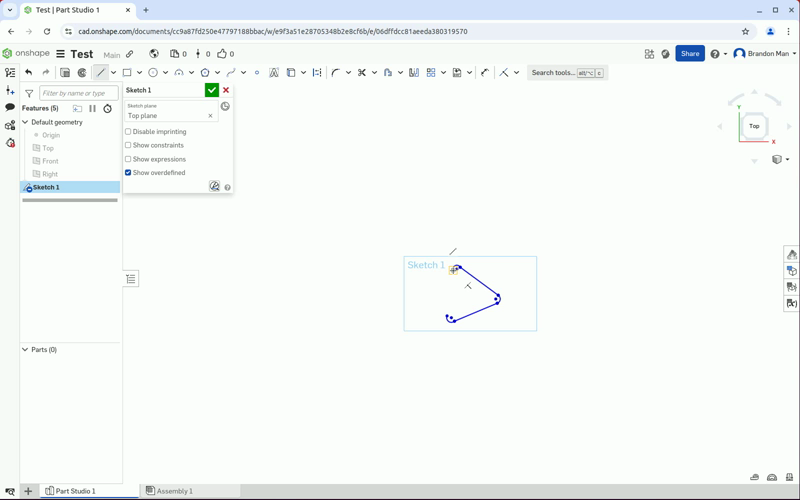
scroll(-6)
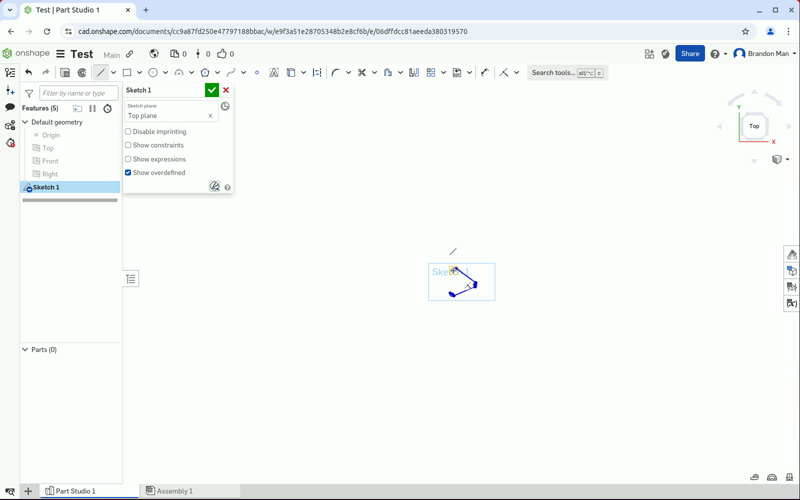
mouse_move(483, 270)
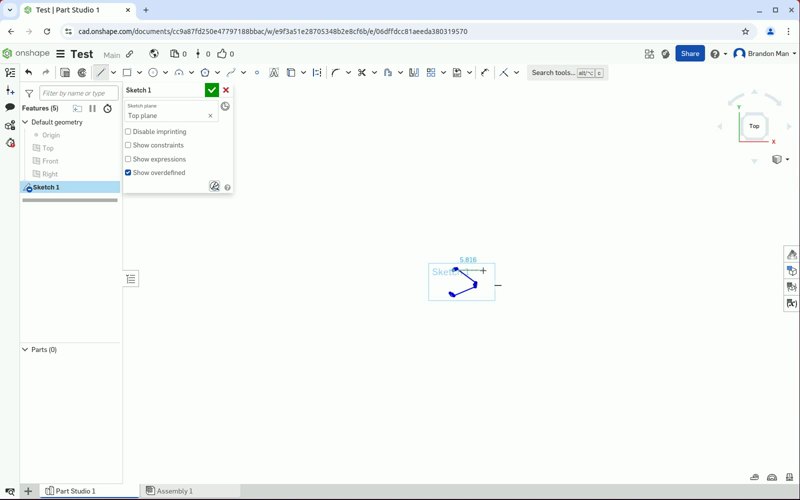
key_down(shift)
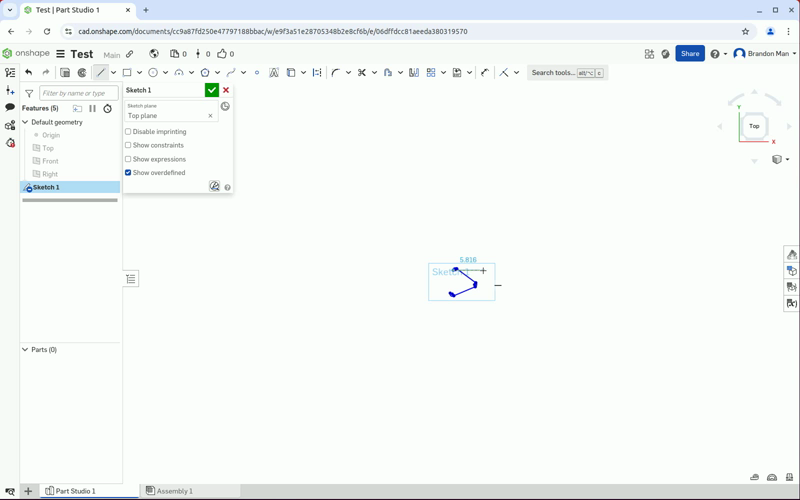
mouse_move(450, 293)
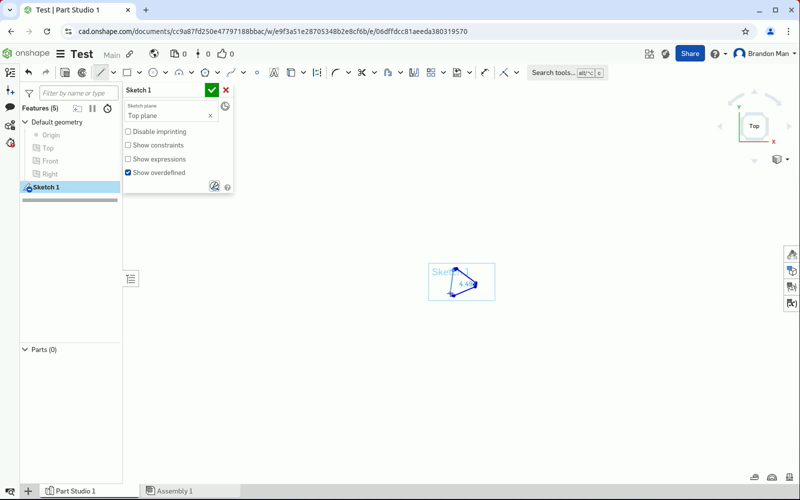
scroll(6)
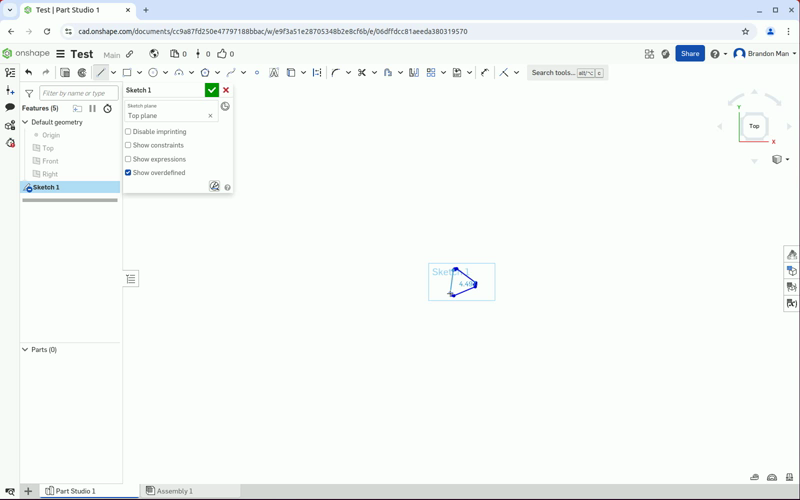
scroll(6)
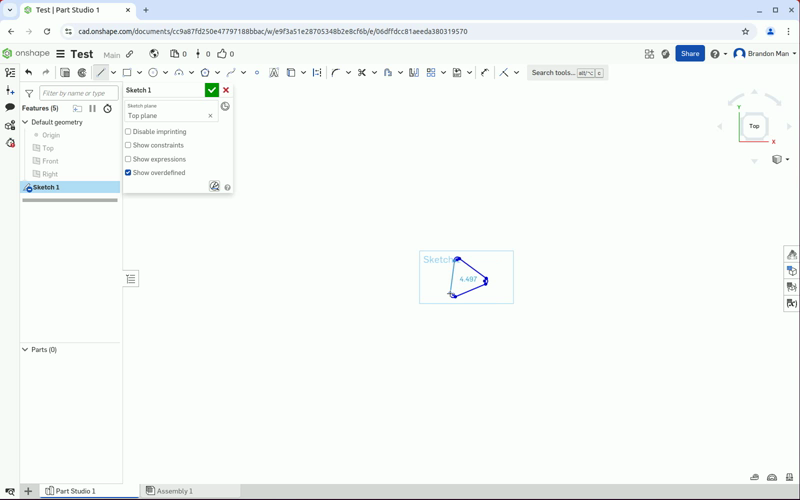
scroll(6)
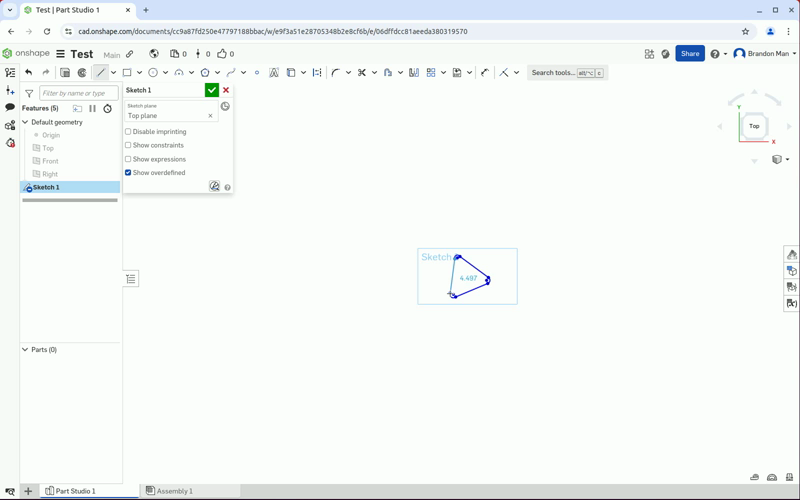
scroll(6)
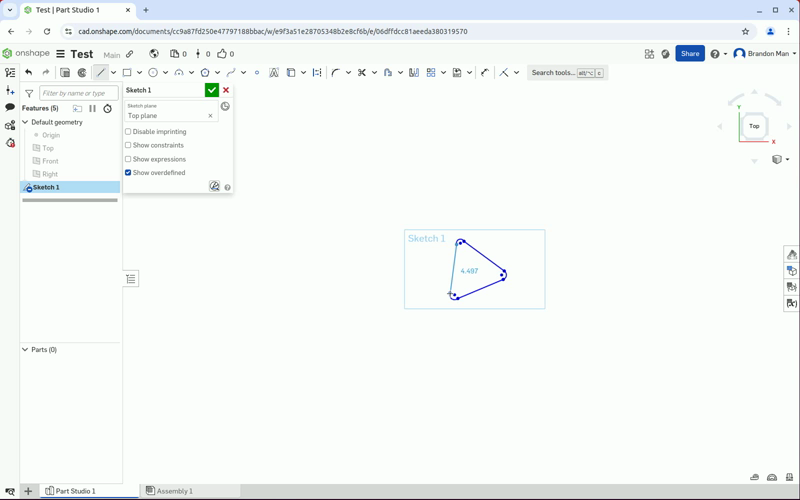
scroll(6)
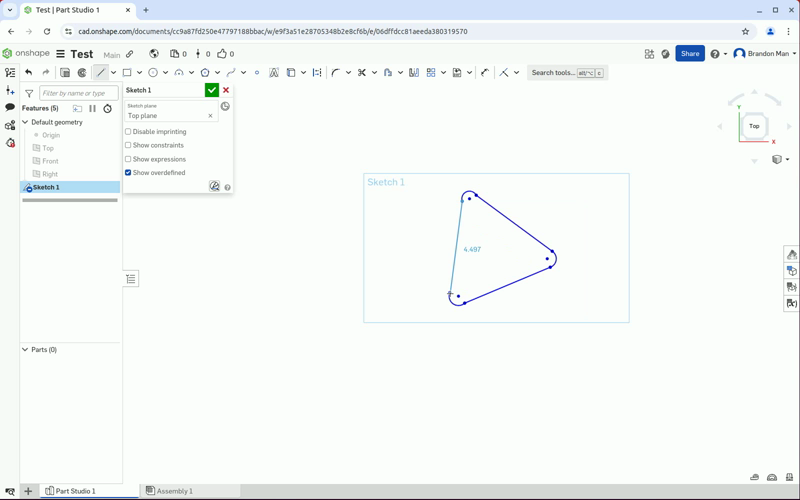
scroll(6)
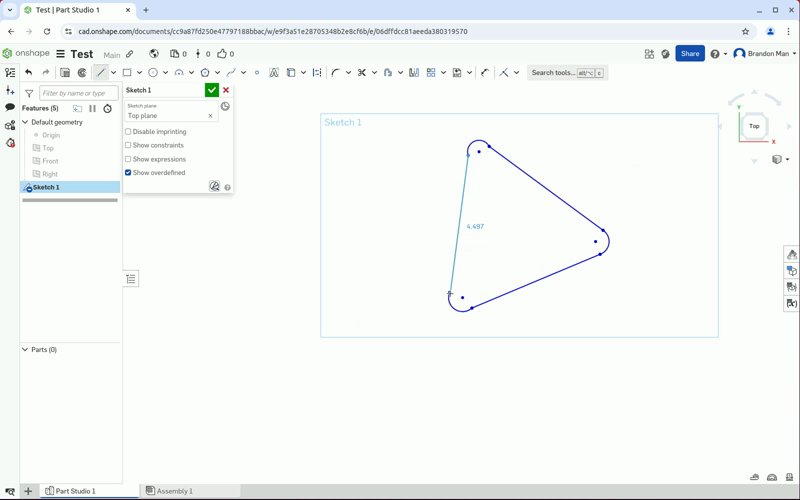
scroll(6)
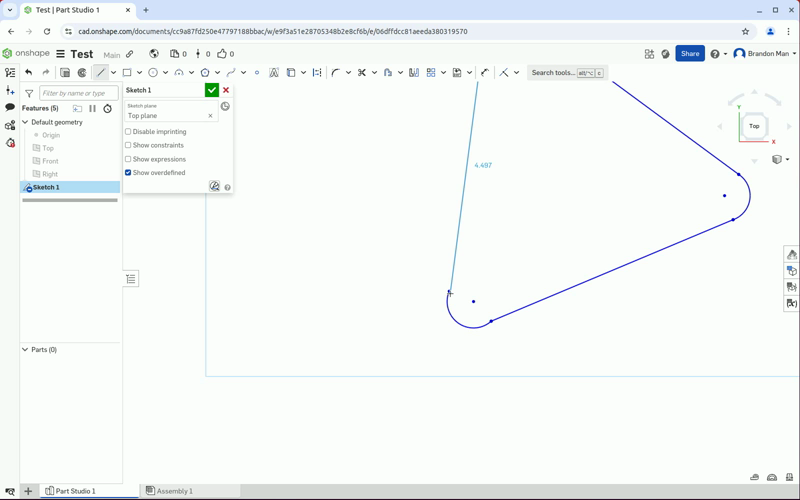
key_up(shift)
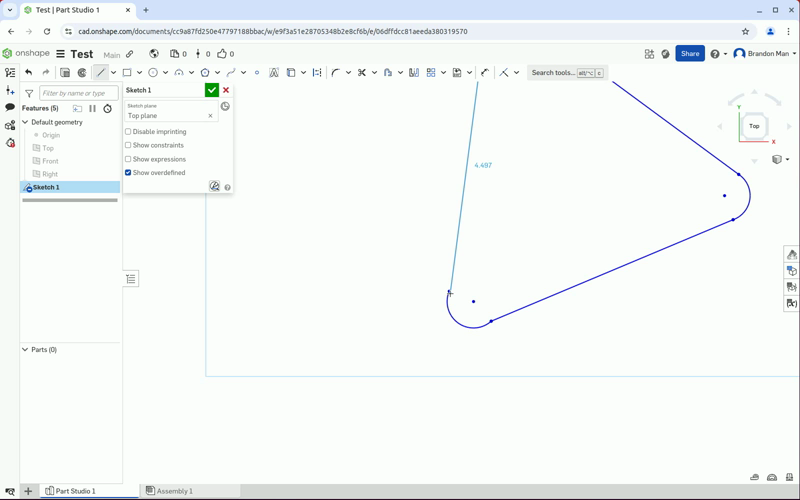
click(450, 293)
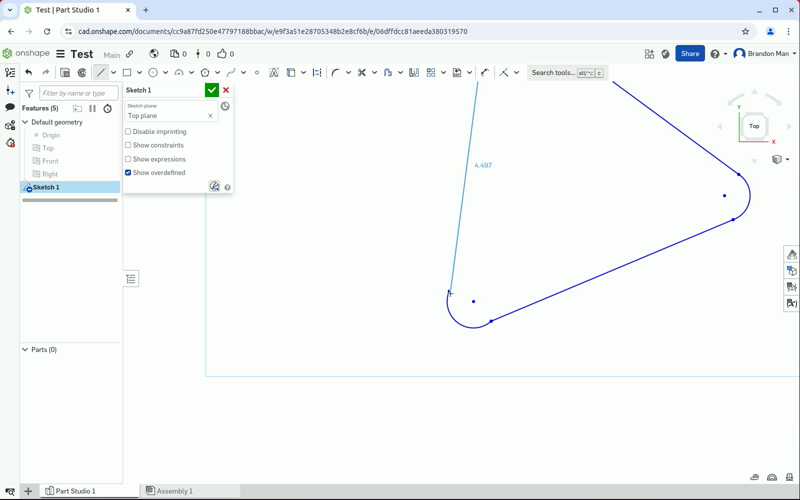
scroll(-6)
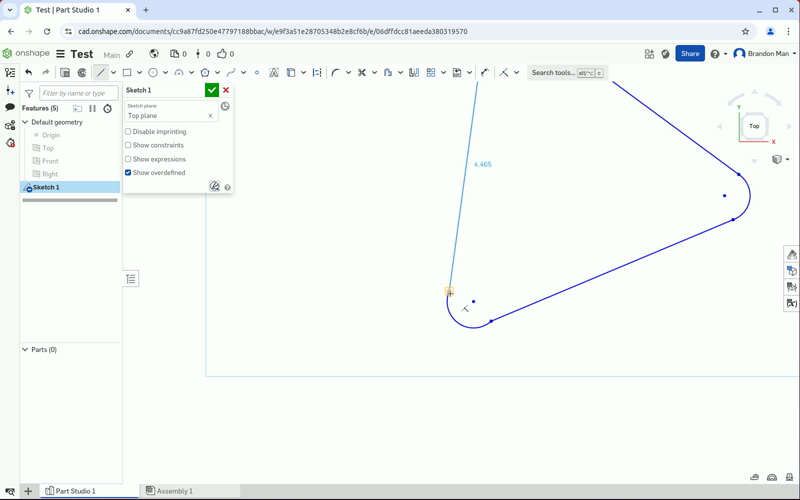
scroll(-6)
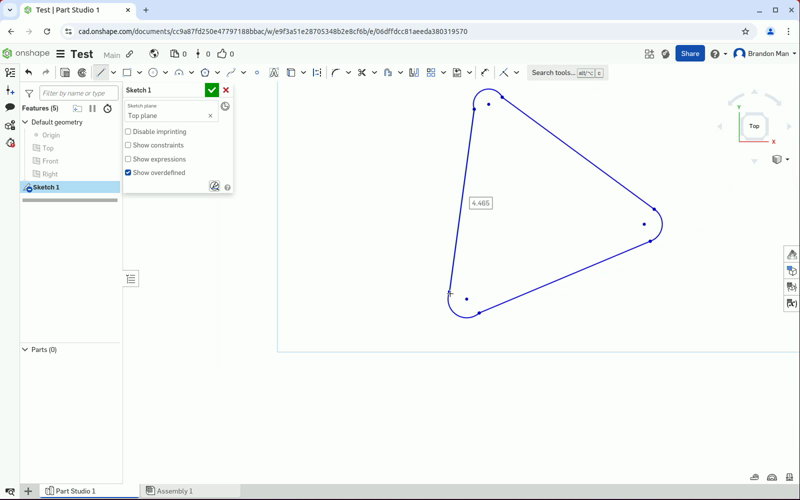
scroll(-6)
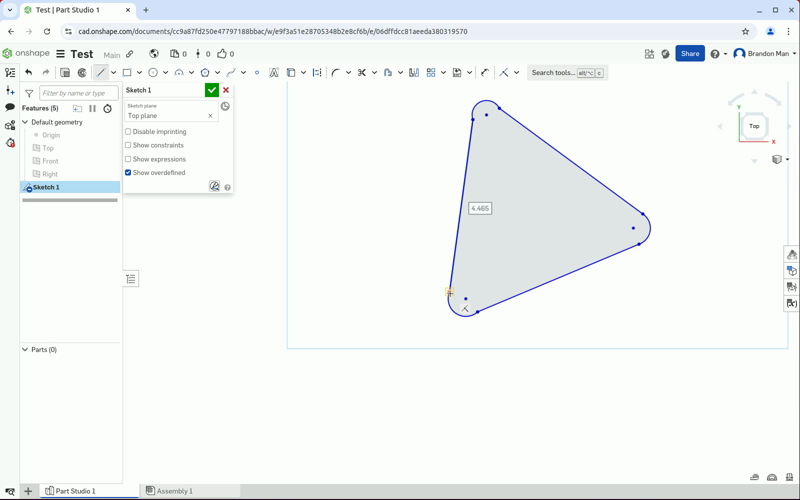
scroll(-6)
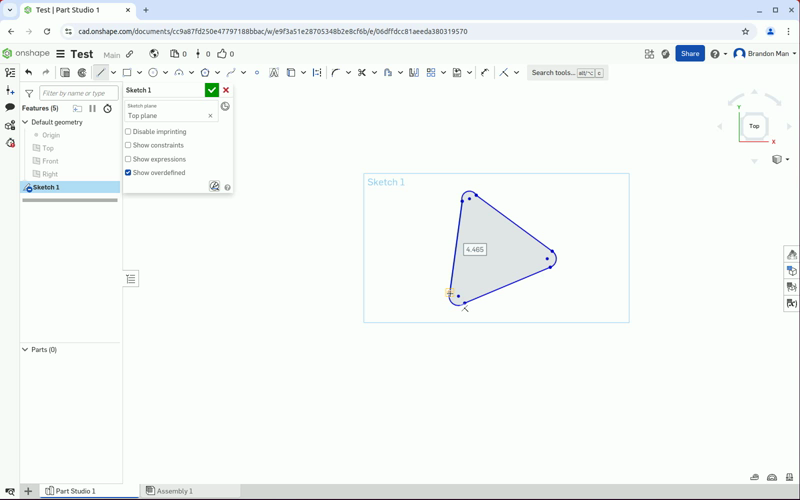
scroll(-6)
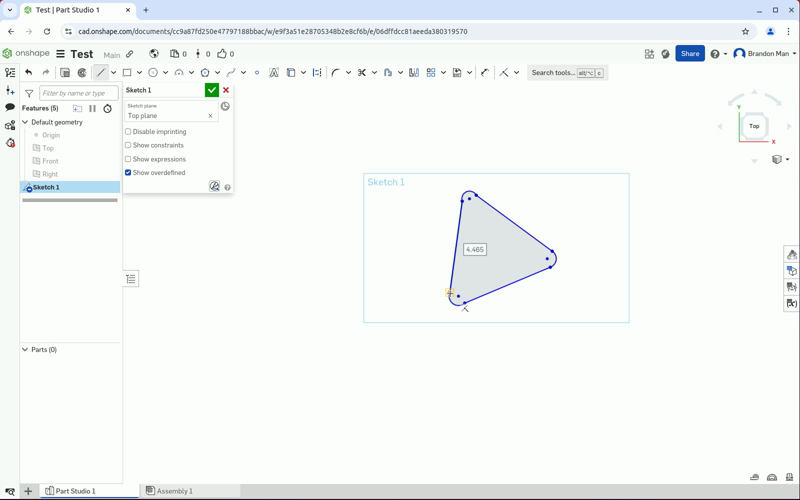
scroll(-6)
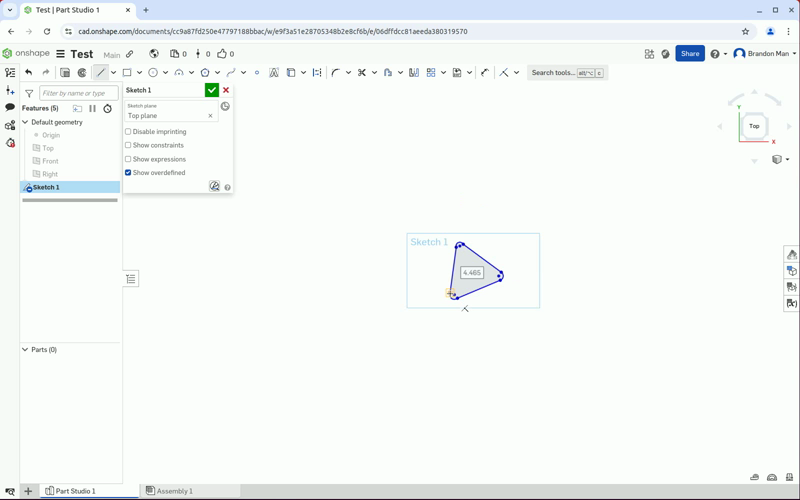
scroll(-6)
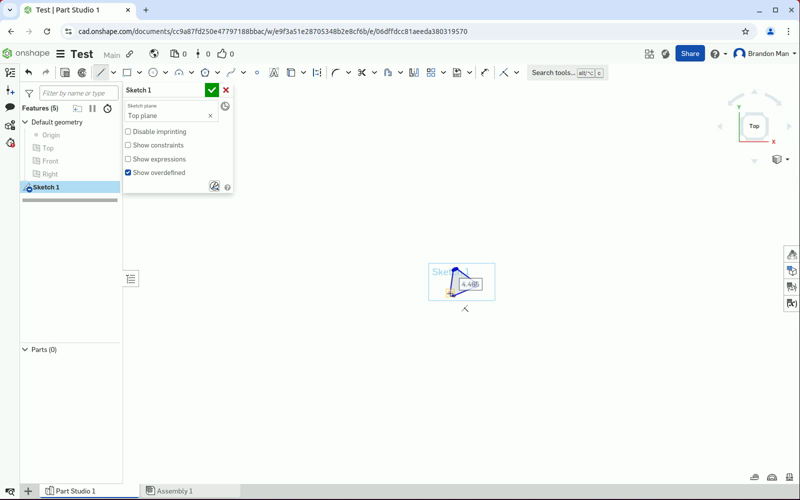
key(esc)
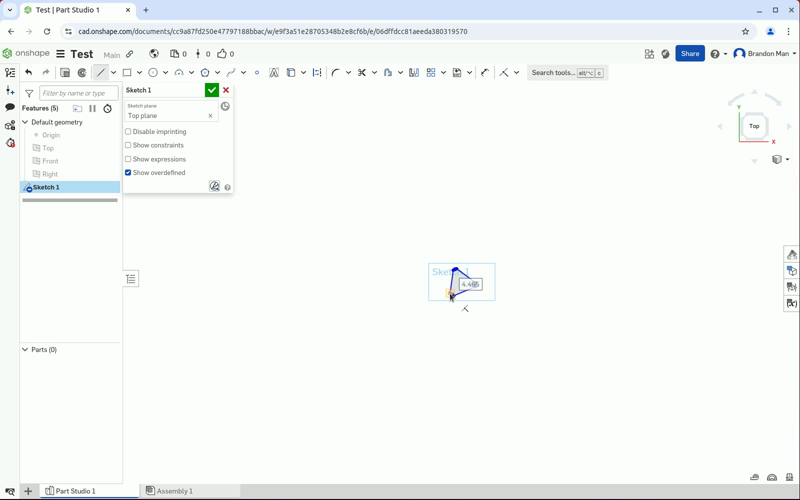
mouse_move(475, 283)
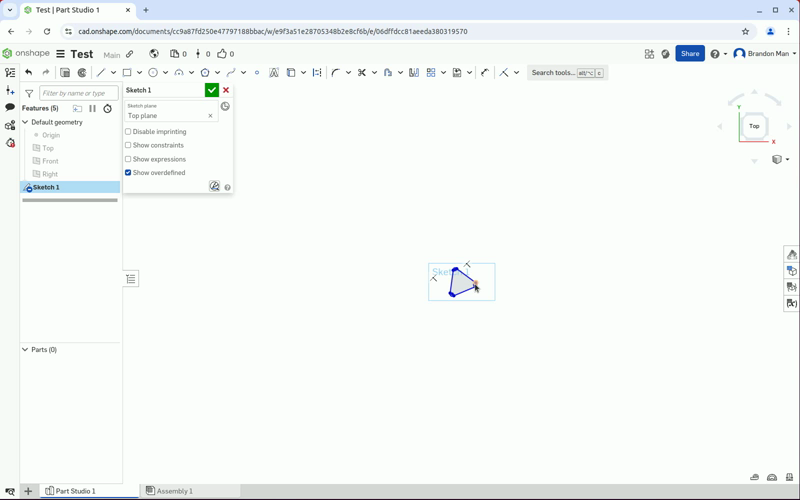
scroll(6)
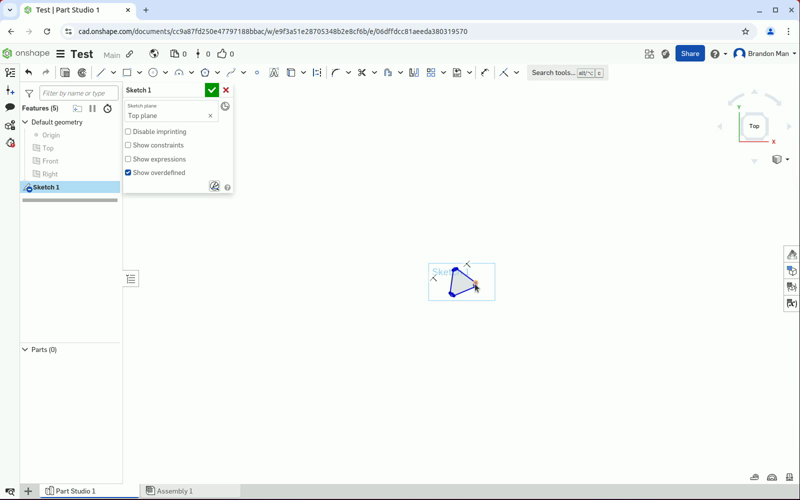
scroll(6)
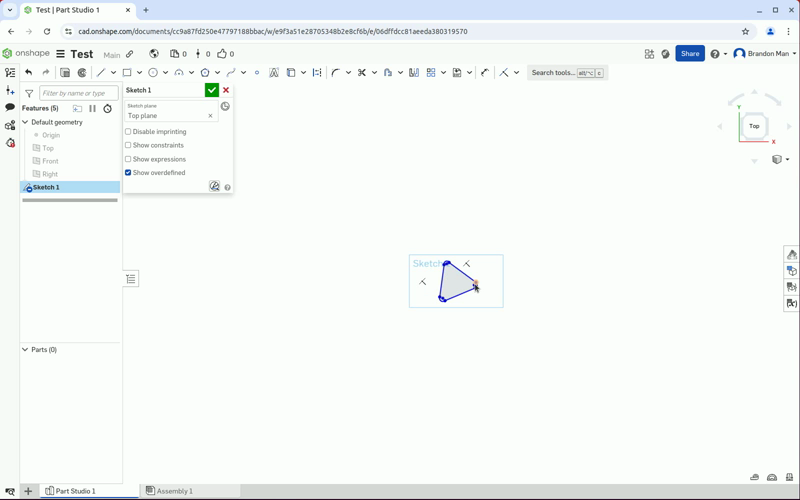
scroll(6)
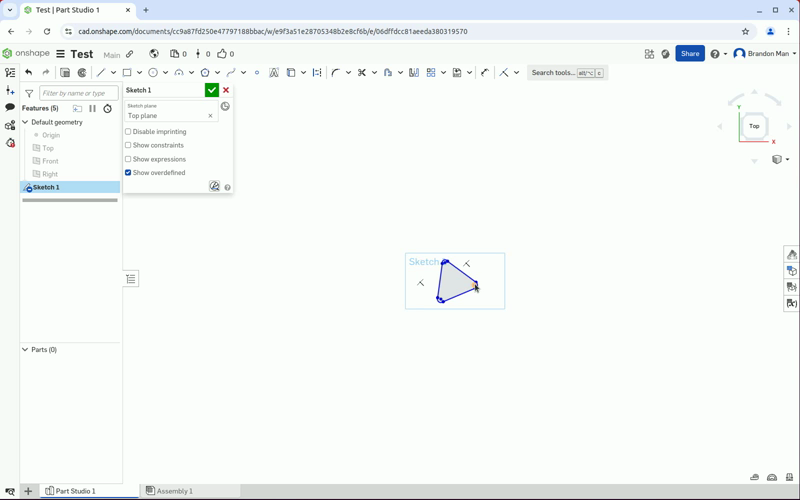
scroll(6)
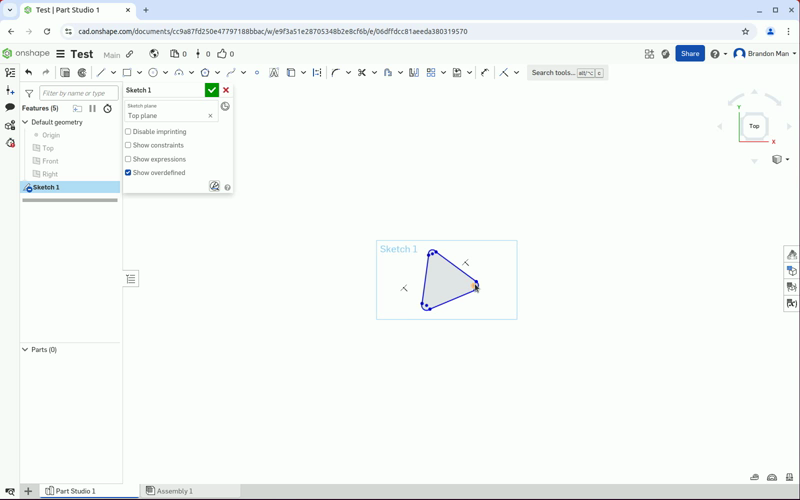
scroll(6)
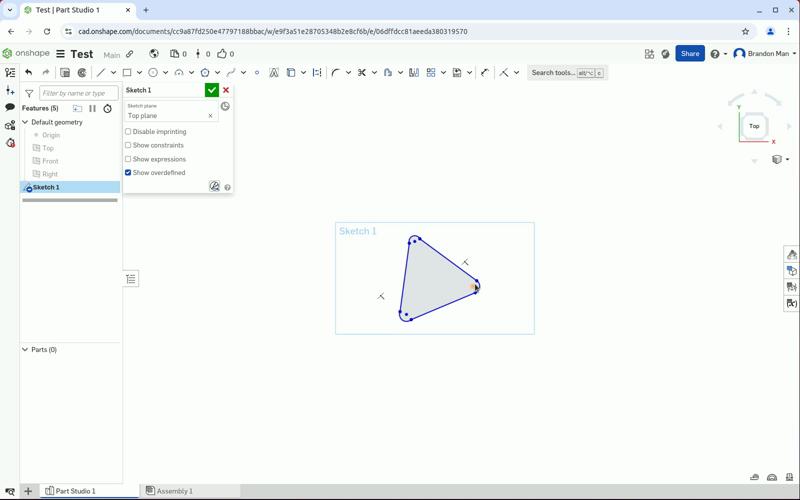
scroll(6)
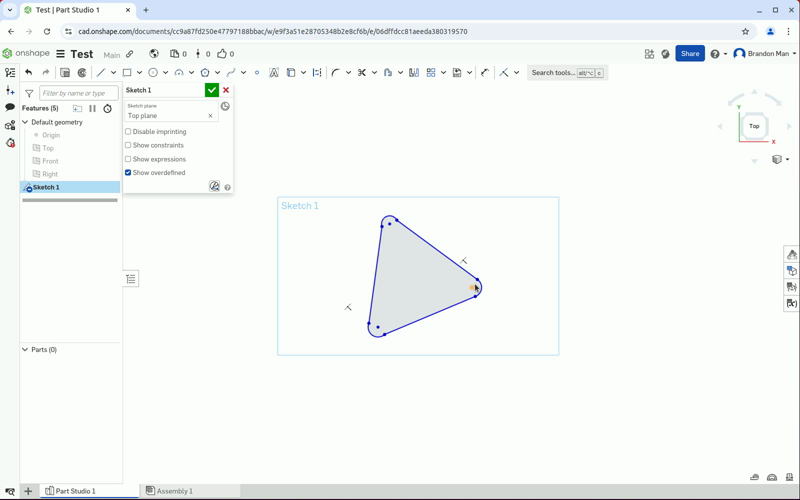
scroll(6)
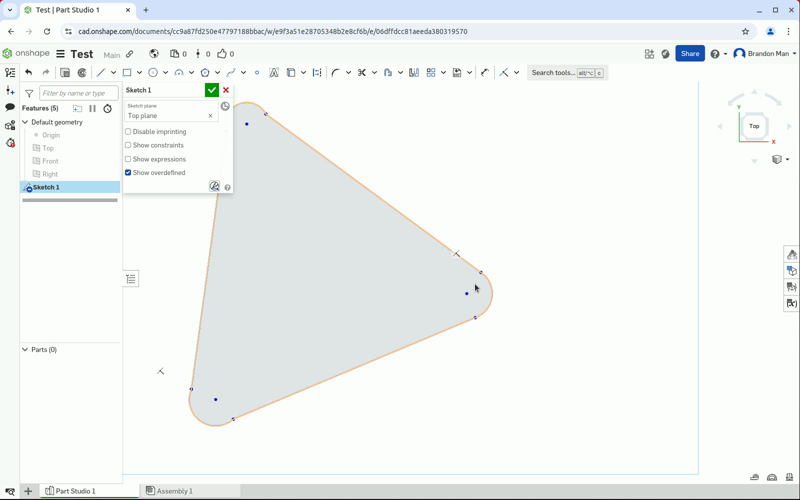
click(475, 283)
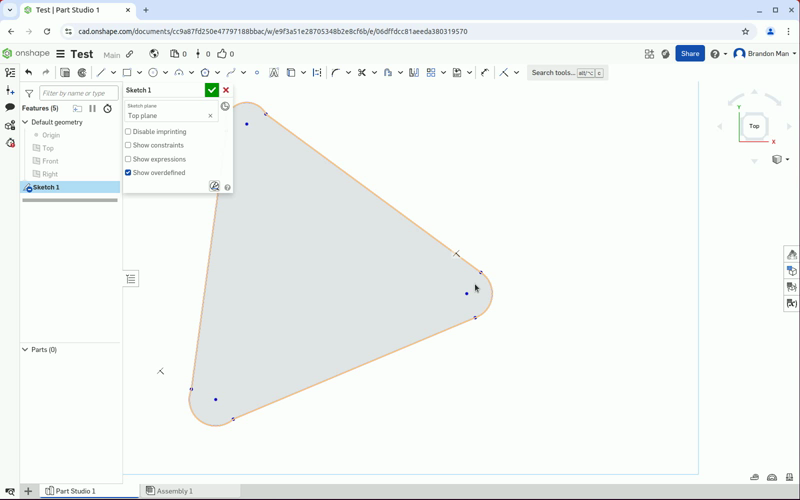
scroll(-6)
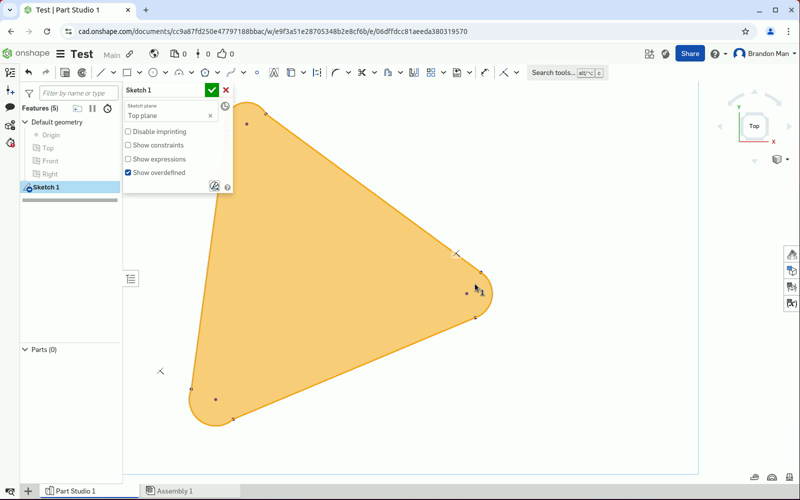
scroll(-6)
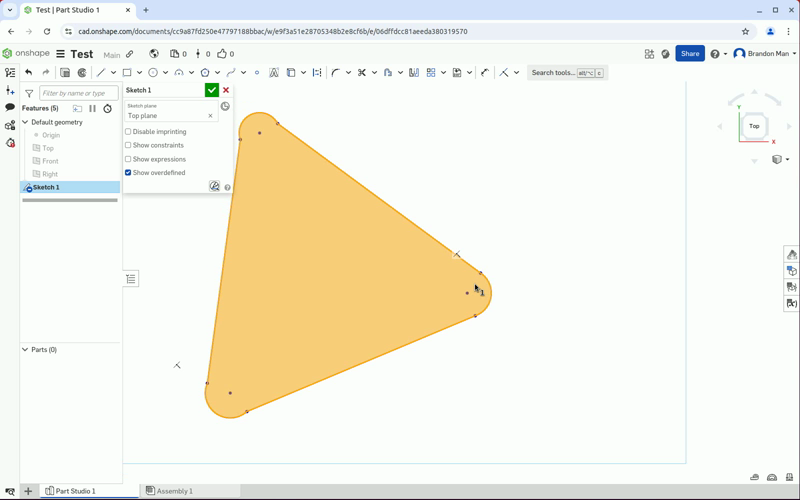
scroll(-6)
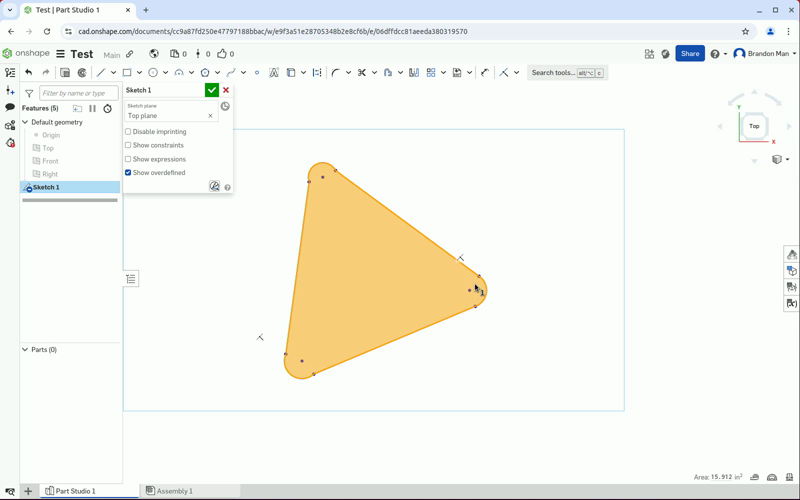
scroll(-6)
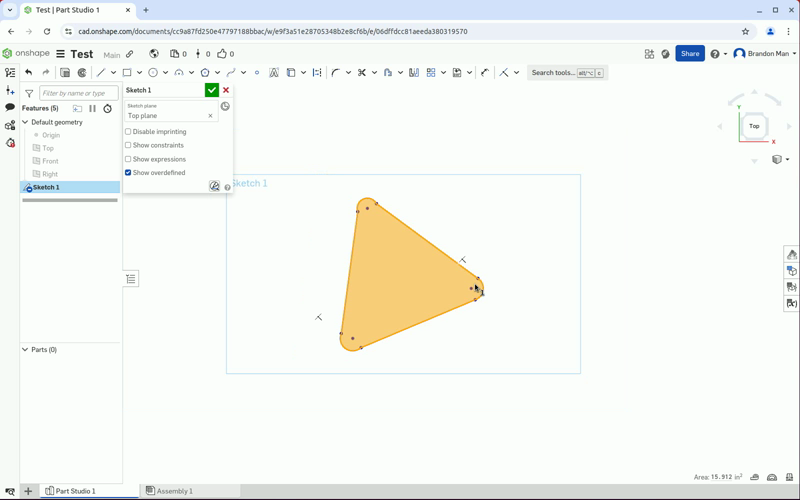
scroll(-6)
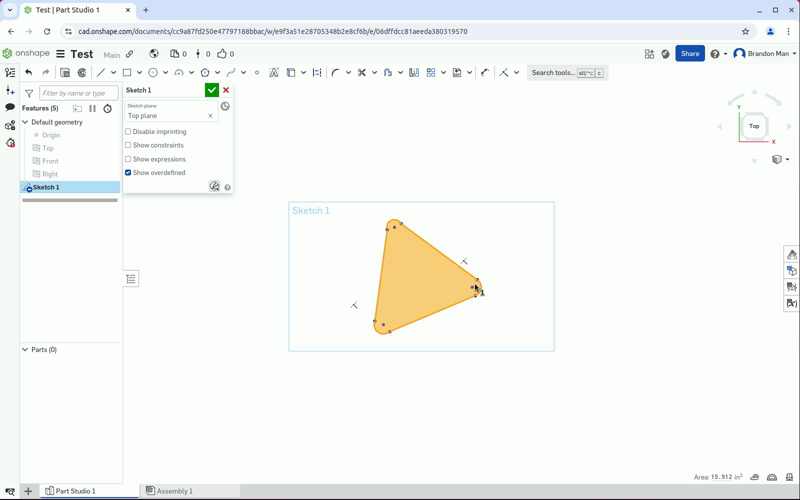
scroll(-6)
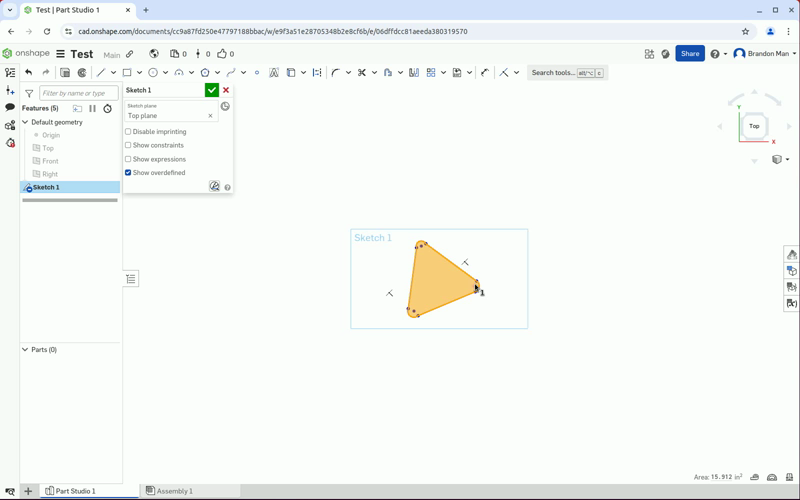
scroll(-6)
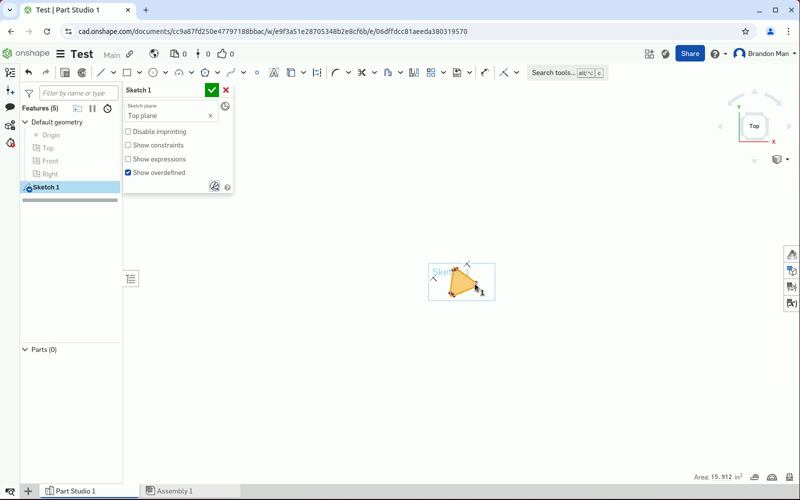
mouse_move(73, 352)
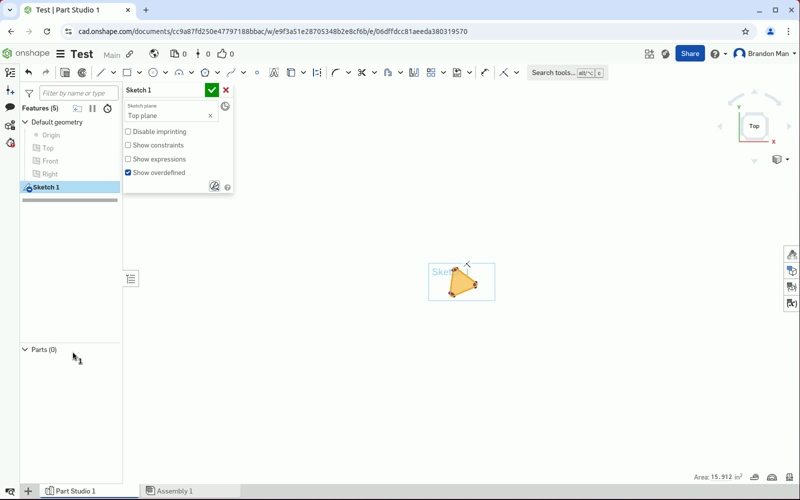
key(shift+y)
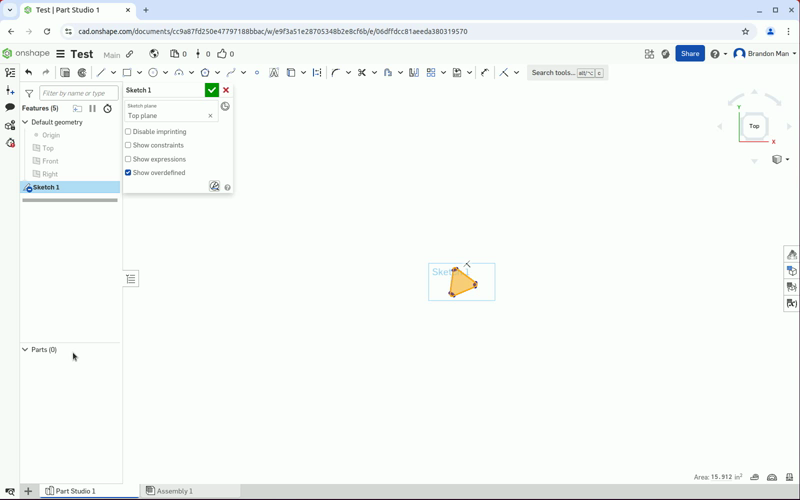
key(shift+e)
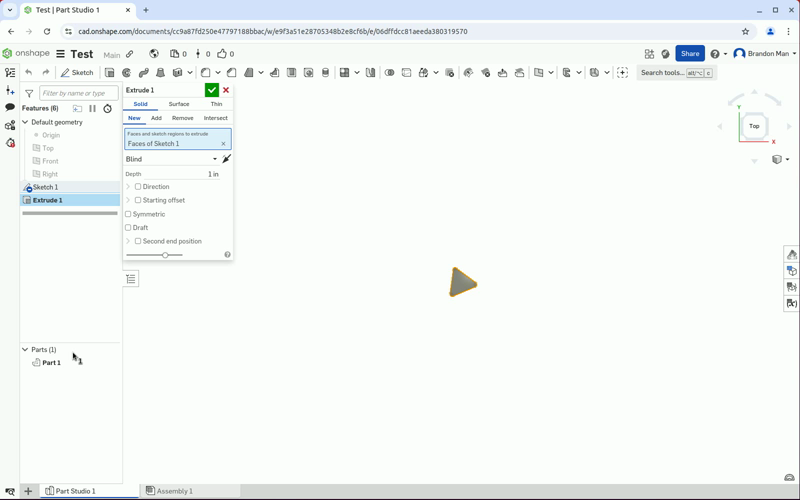
mouse_move(143, 106)
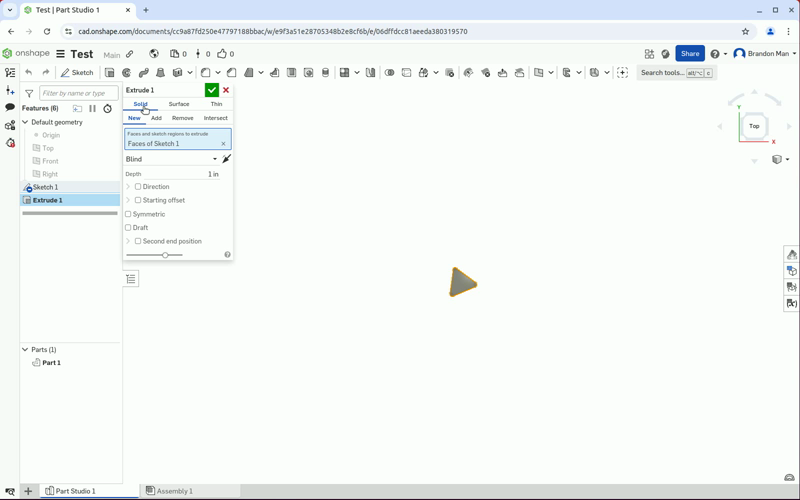
click(143, 106)
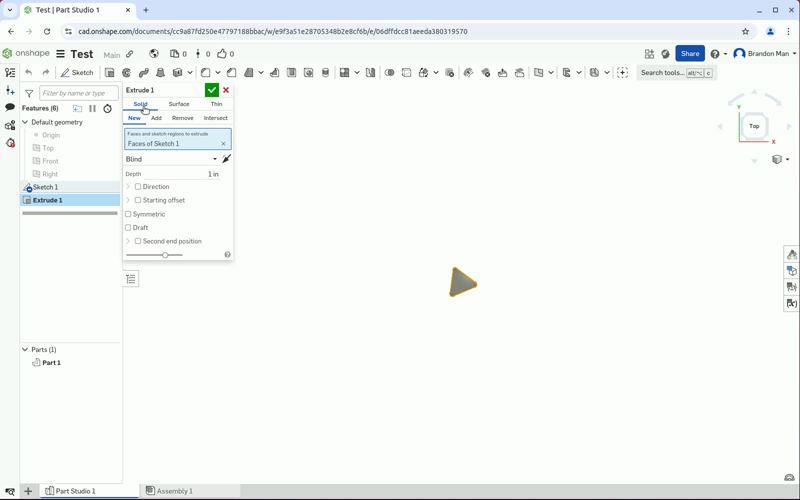
mouse_move(137, 120)
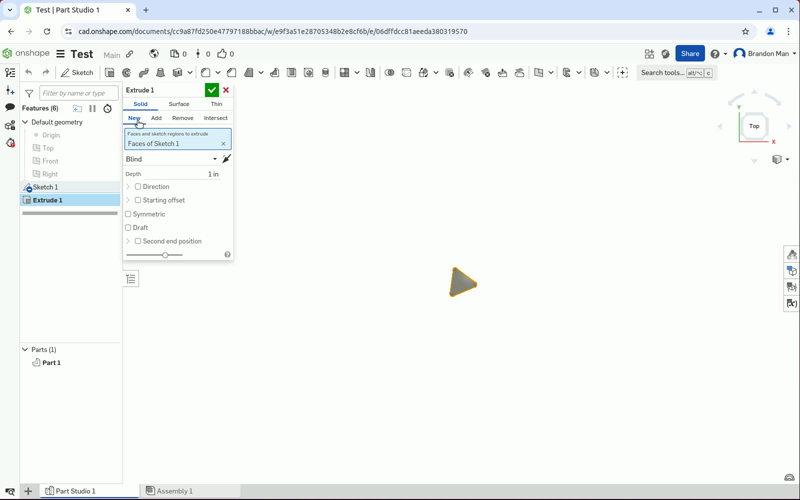
click(137, 120)
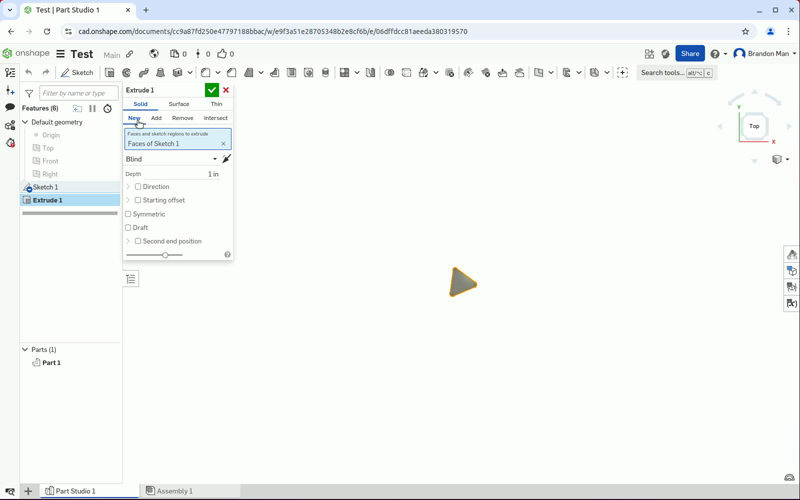
key(tab, 4)
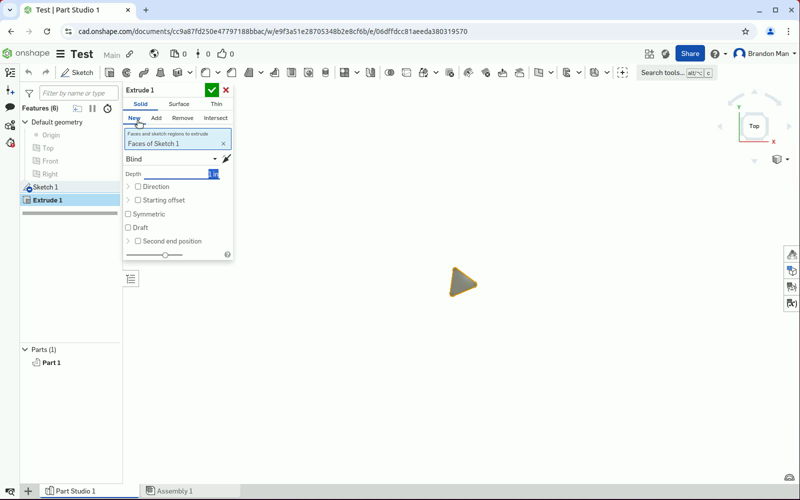
text(17.572)
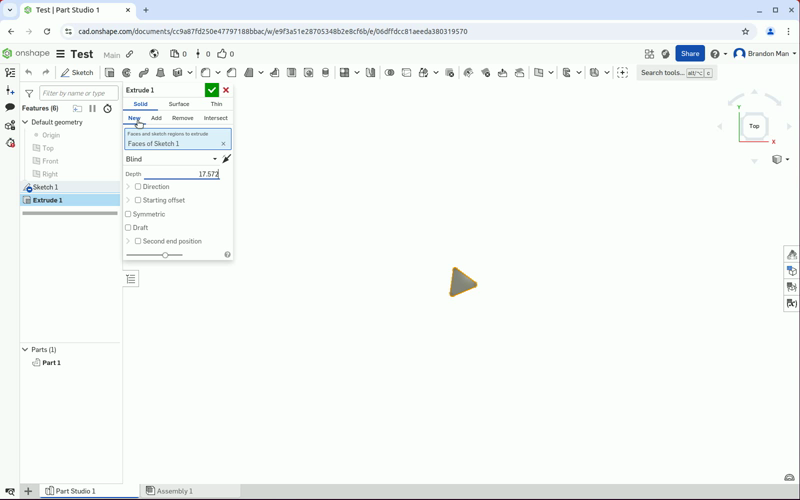
key(enter)
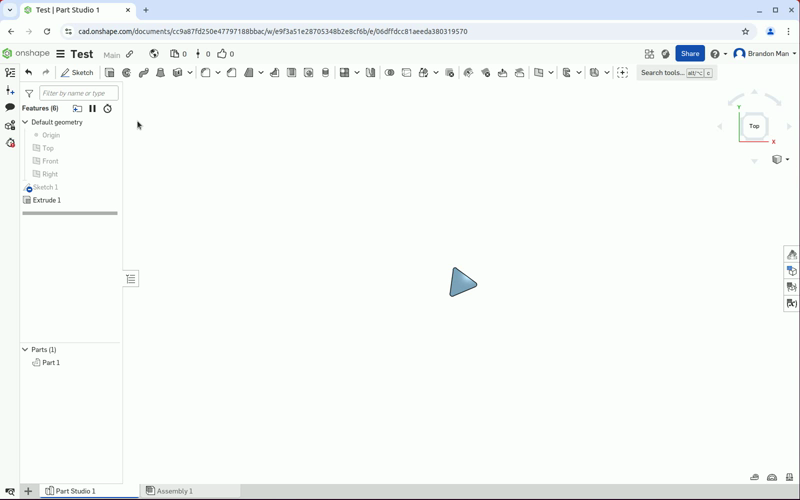
key(shift+h)
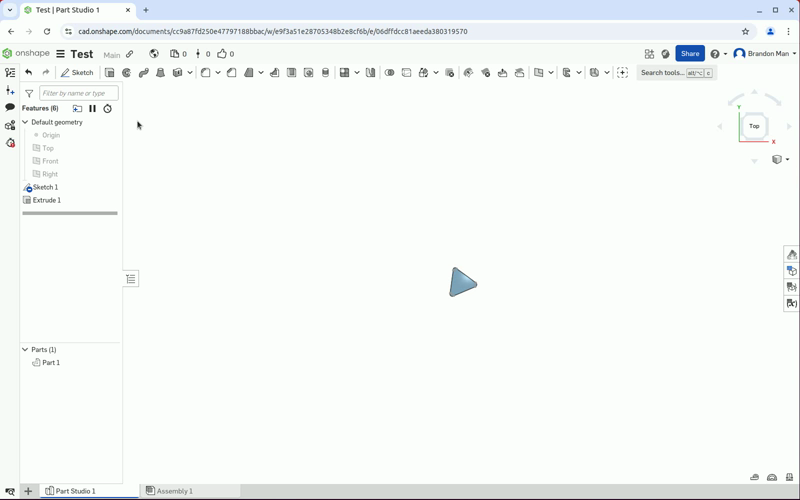
key(shift+h)
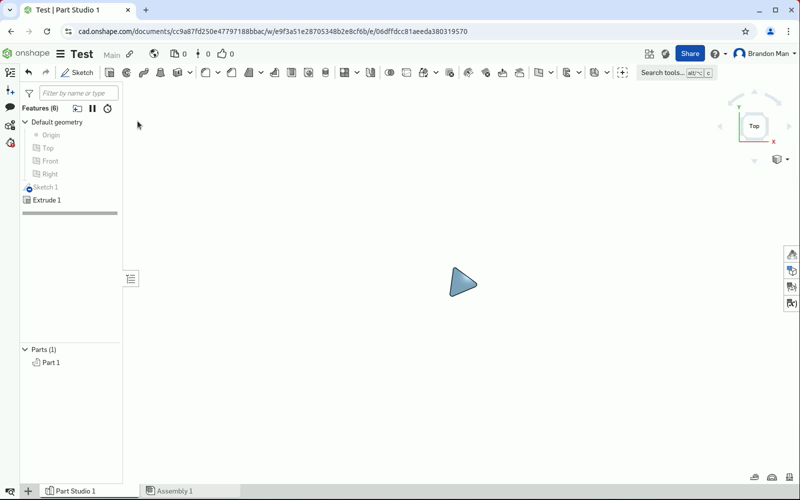
mouse_move(73, 189)
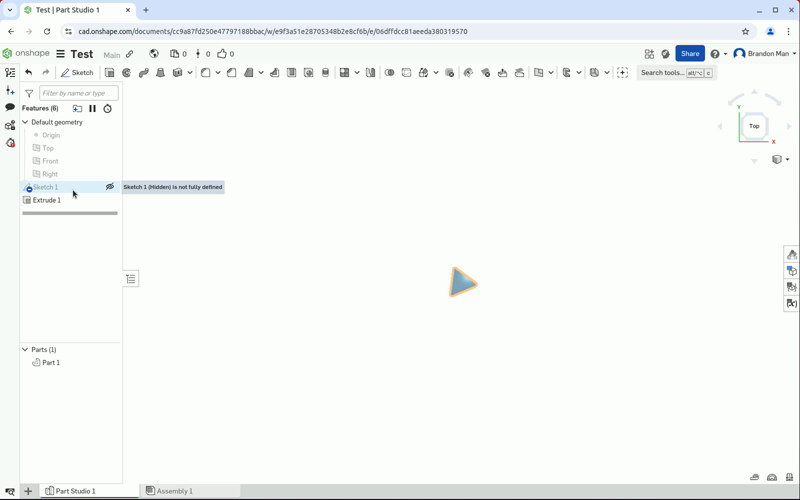
click(73, 189)
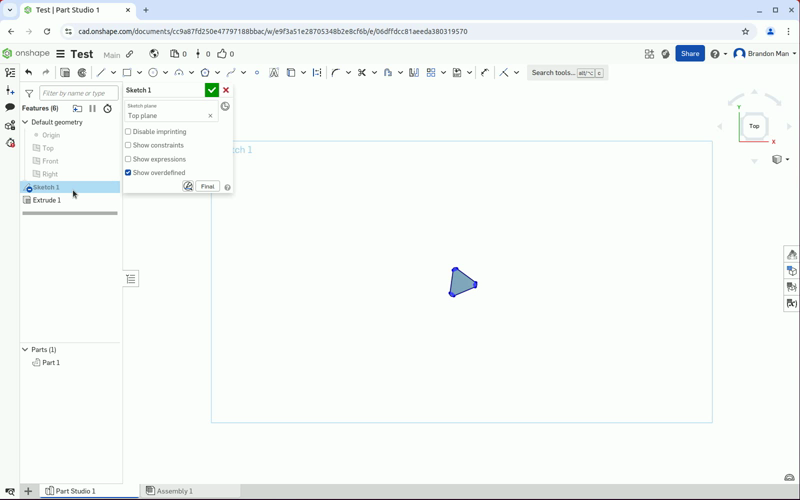
mouse_move(229, 92)
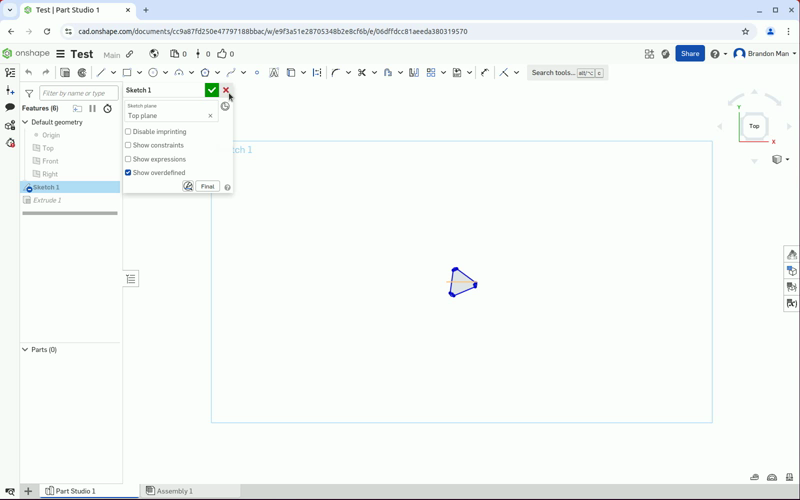
click(229, 92)
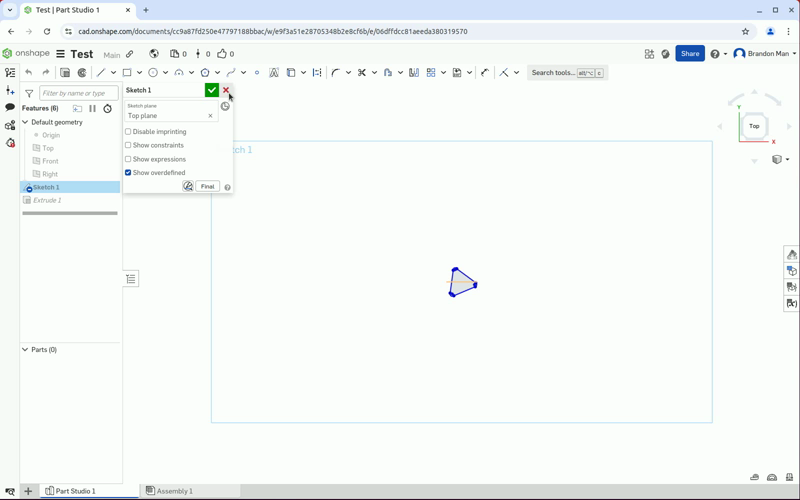
key(shift+s)
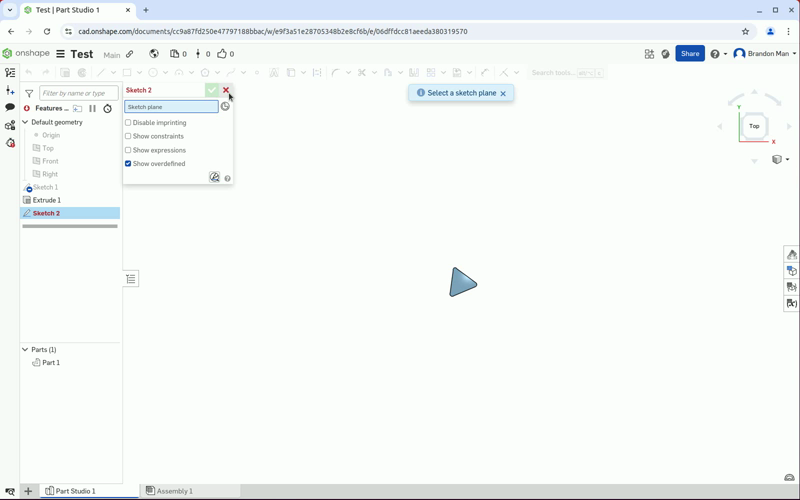
mouse_move(73, 150)
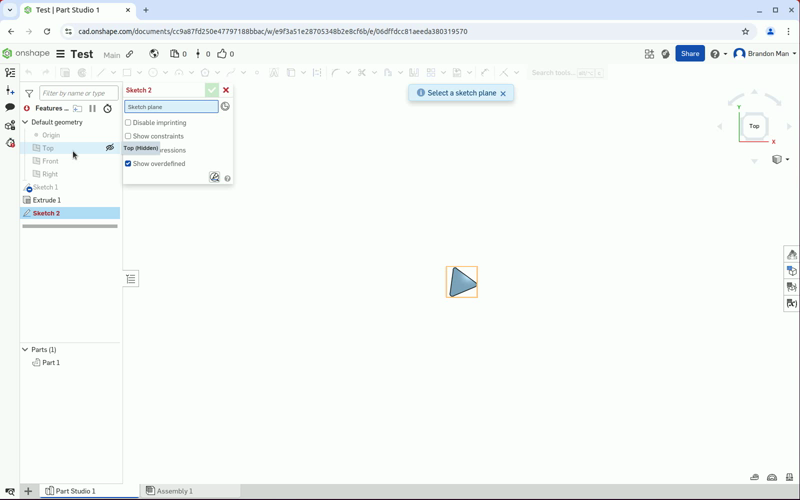
click(73, 150)
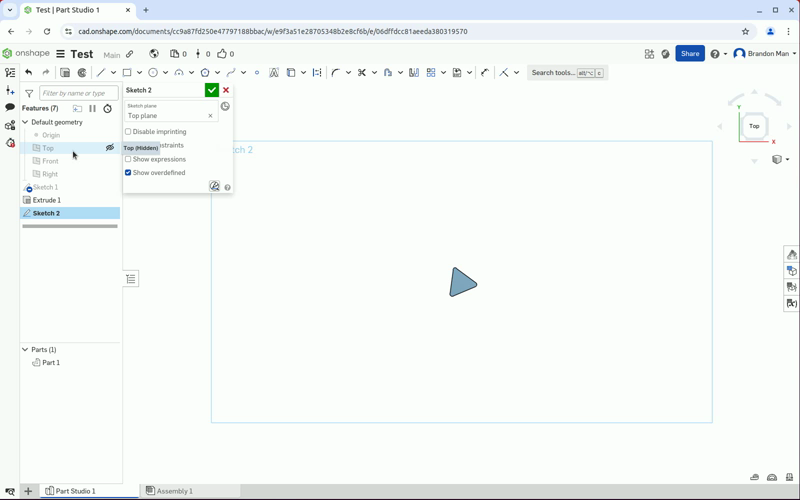
mouse_move(73, 352)
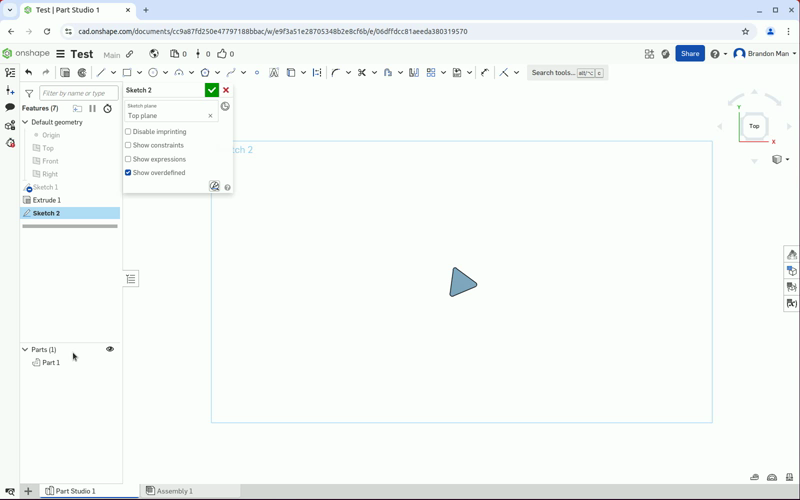
key(y)
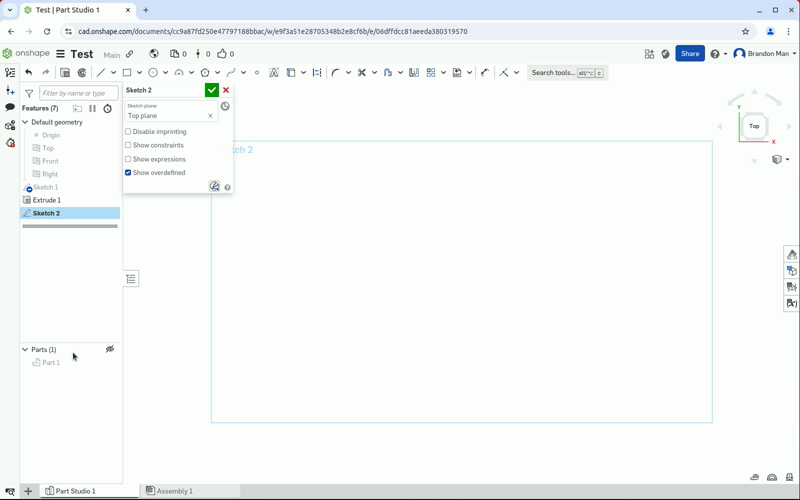
key(c)
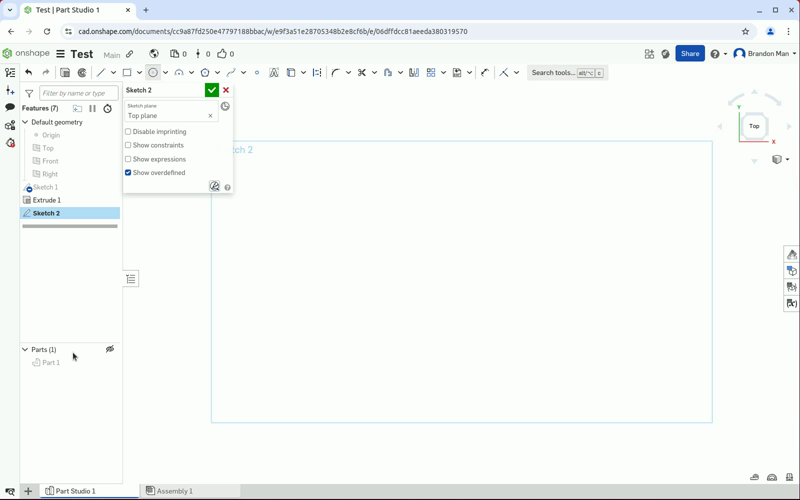
key_down(shift)
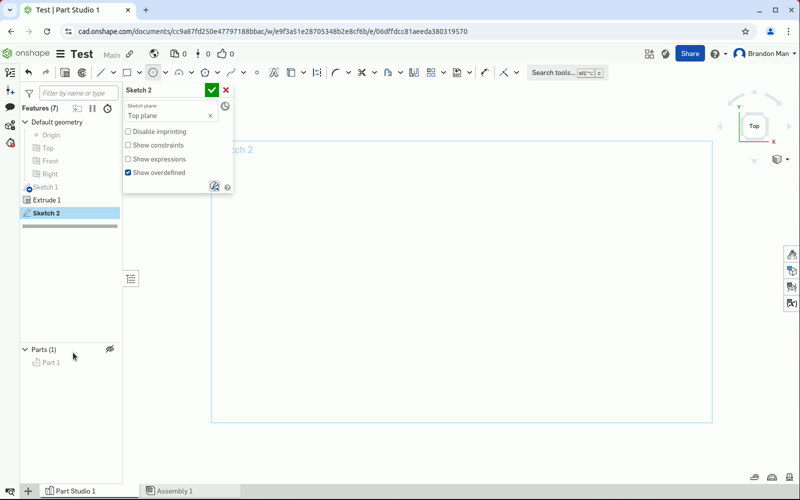
mouse_move(460, 282)
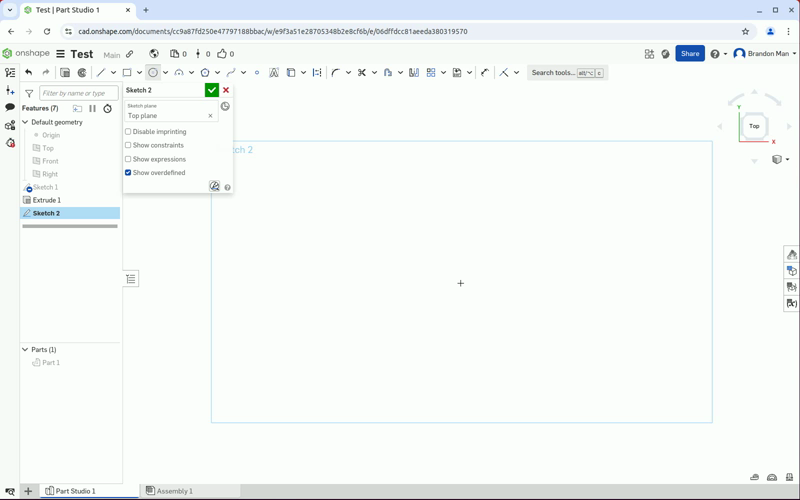
click(460, 282)
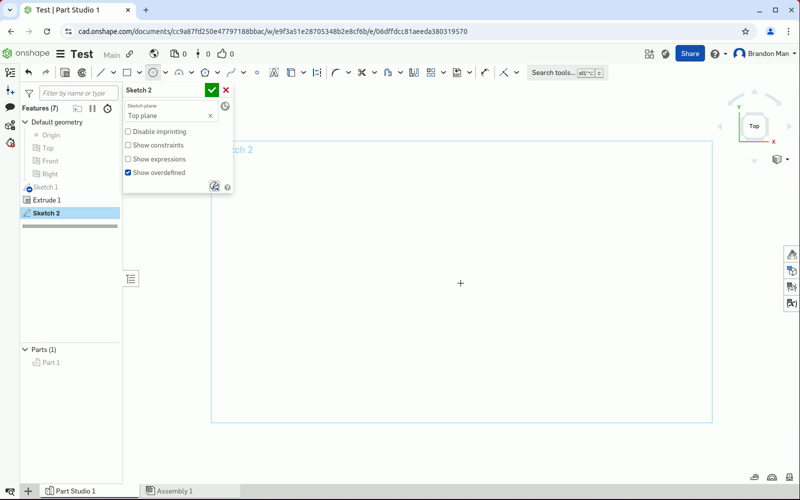
key_up(shift)
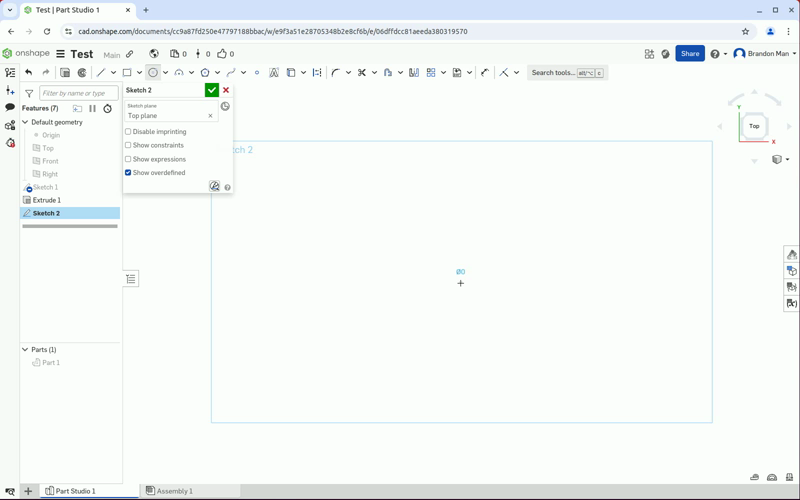
mouse_move(478, 282)
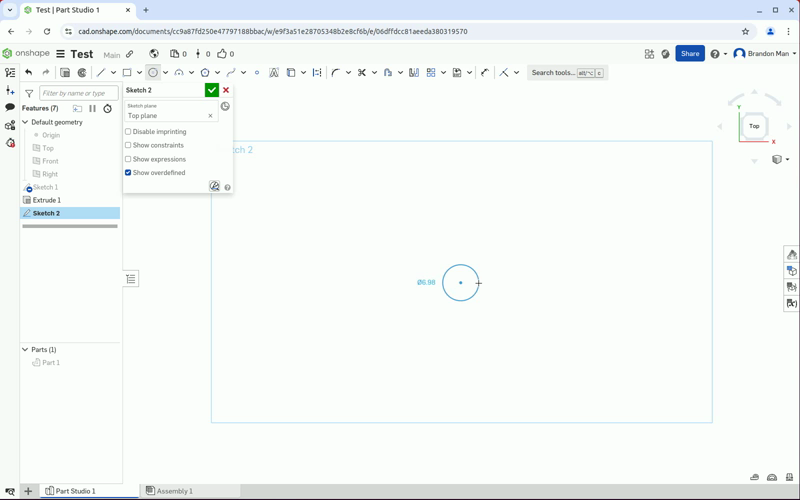
click(478, 282)
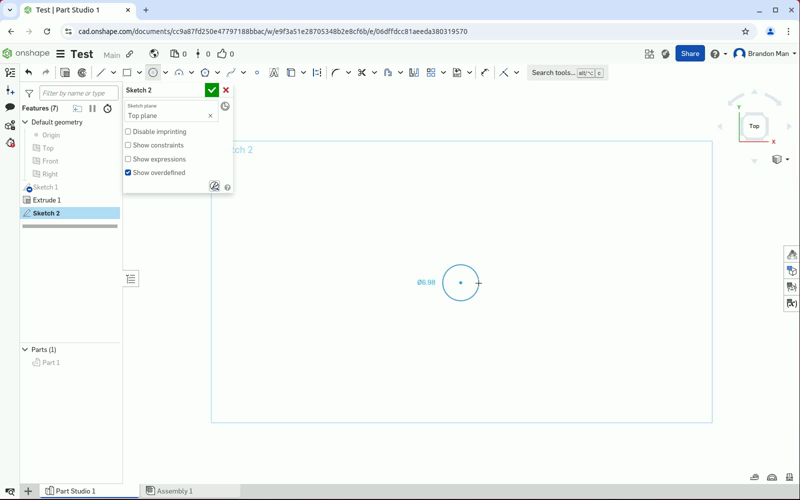
key(esc)
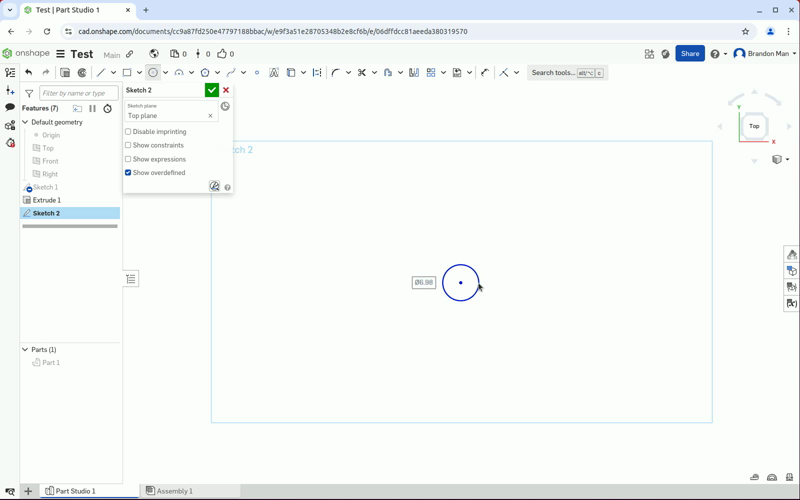
mouse_move(456, 287)
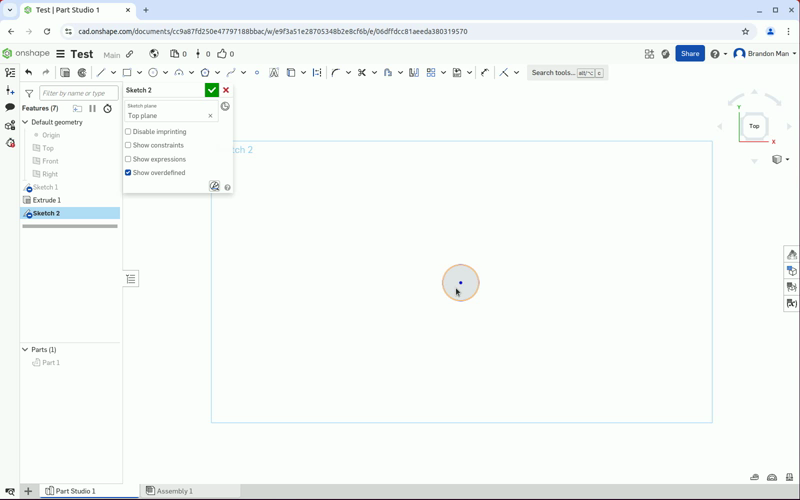
scroll(6)
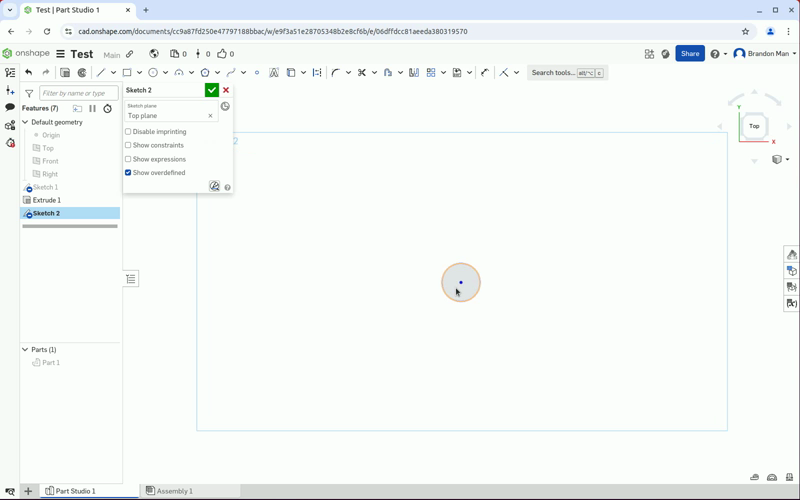
scroll(6)
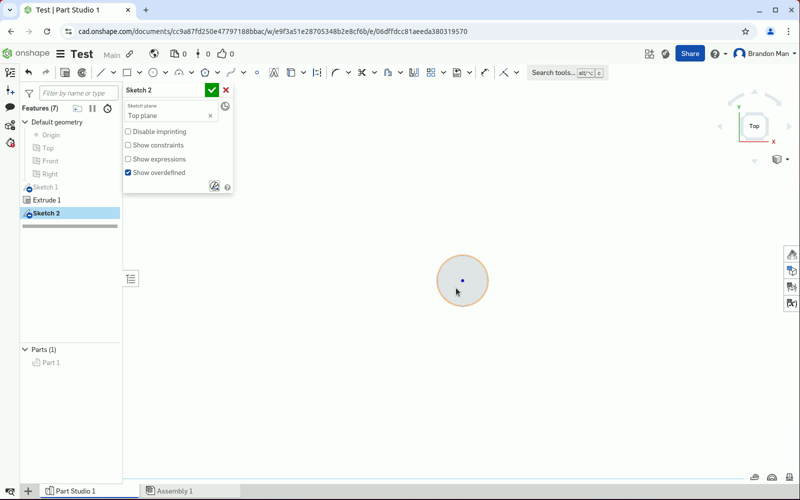
scroll(6)
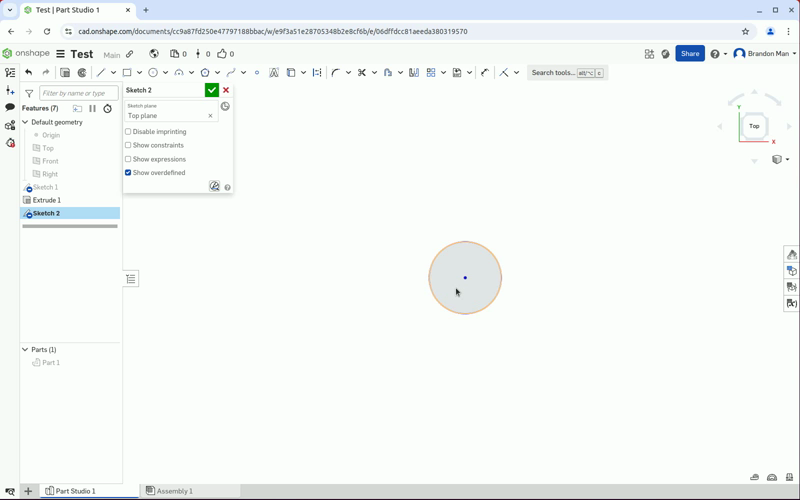
scroll(6)
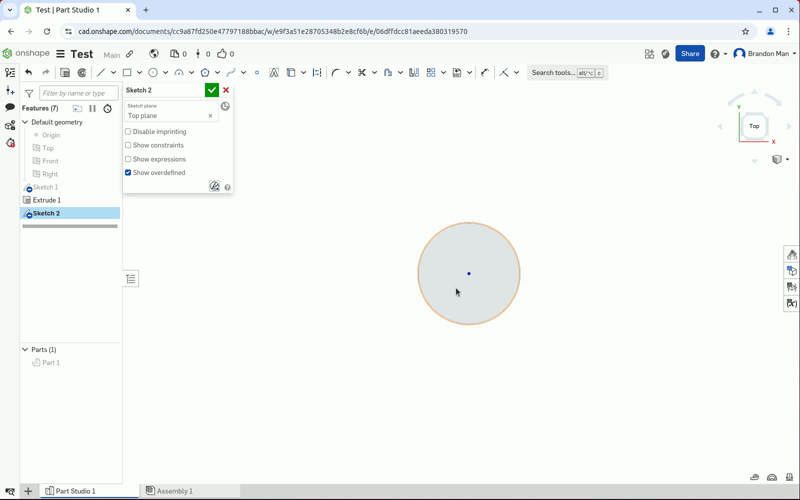
scroll(6)
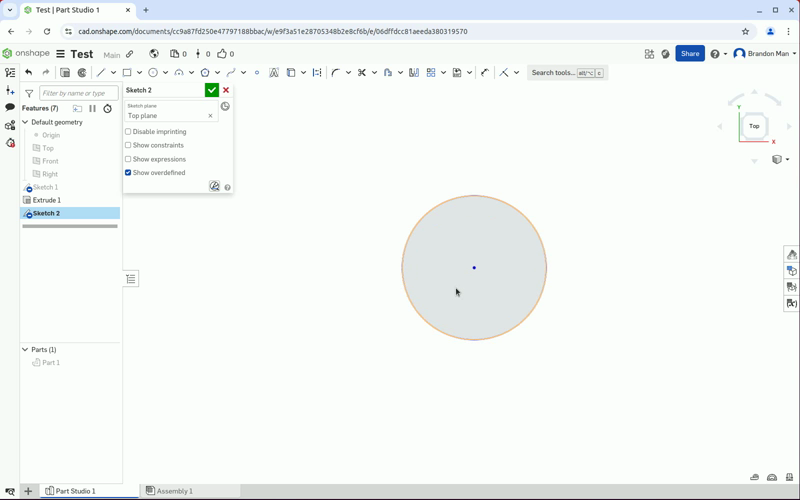
scroll(6)
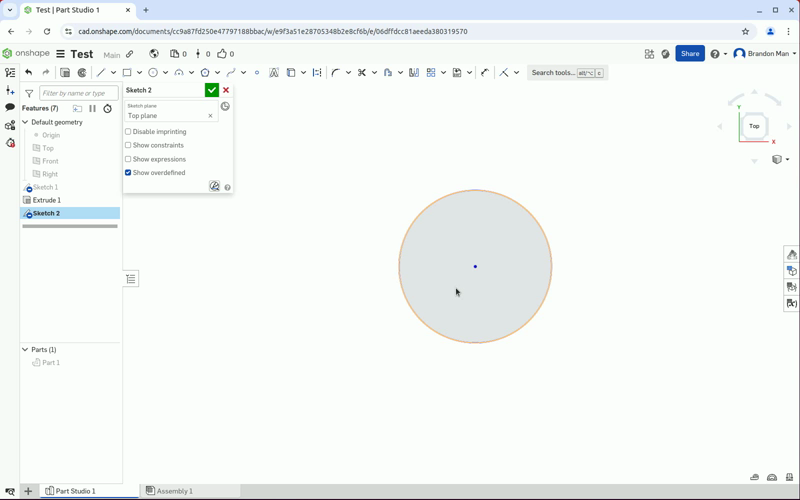
scroll(6)
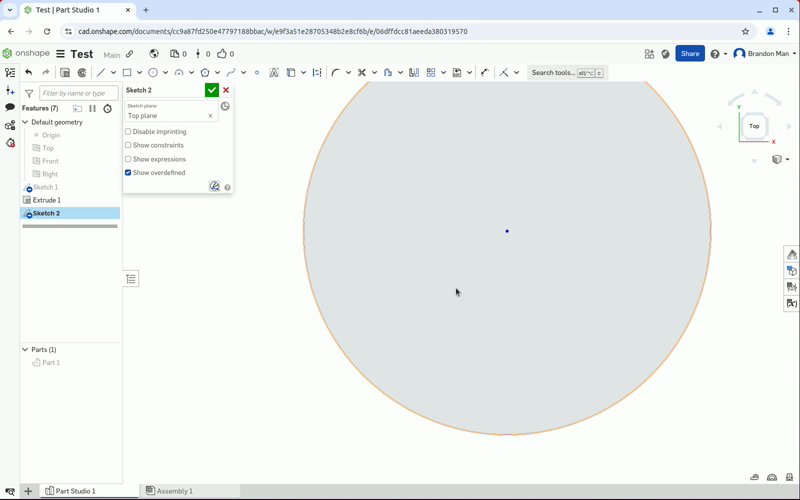
click(456, 287)
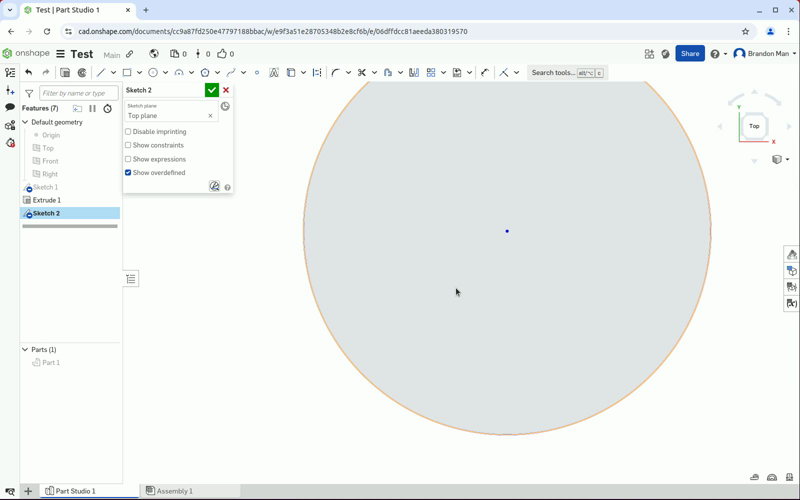
scroll(-6)
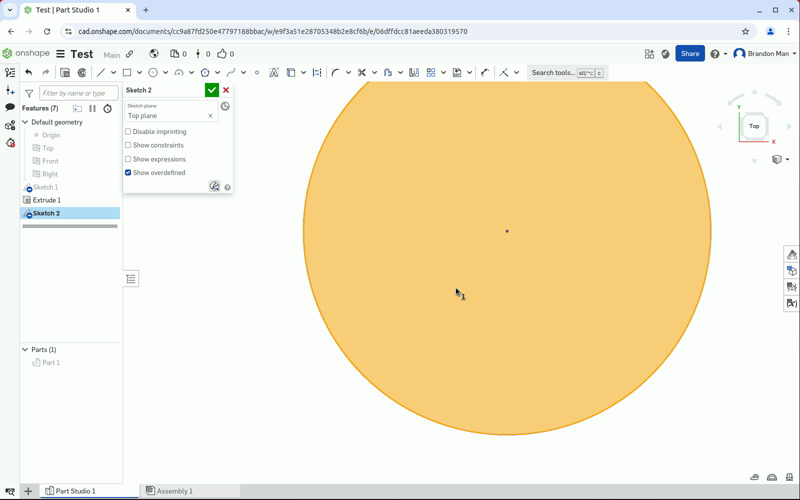
scroll(-6)
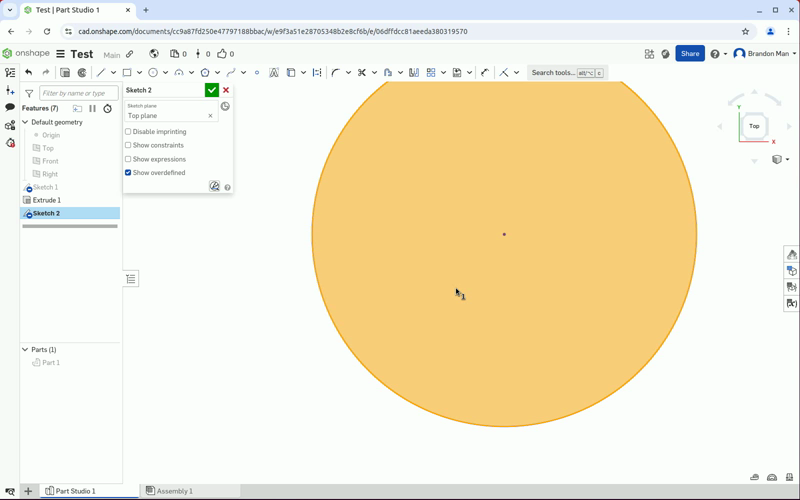
scroll(-6)
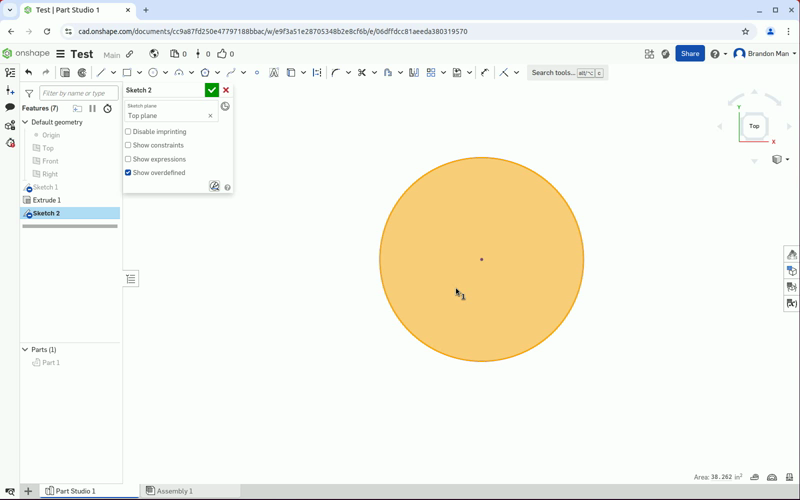
scroll(-6)
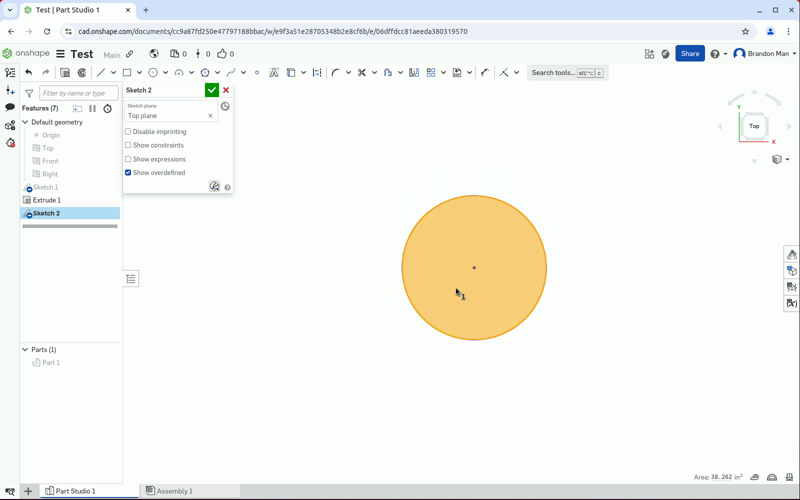
scroll(-6)
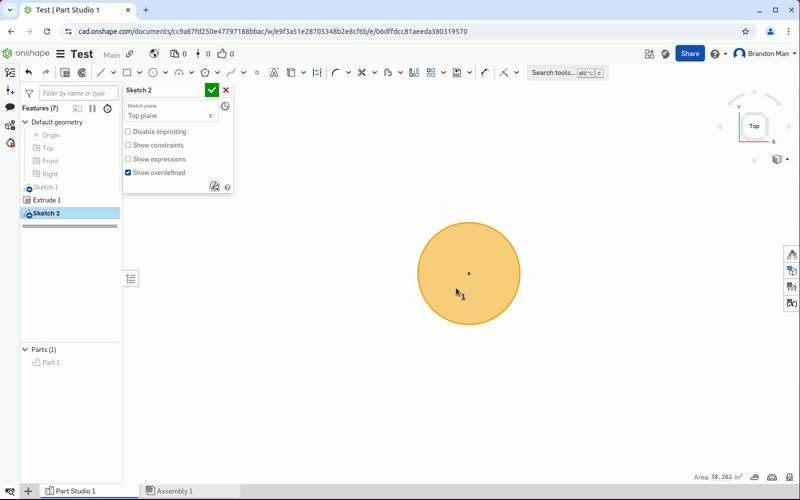
scroll(-6)
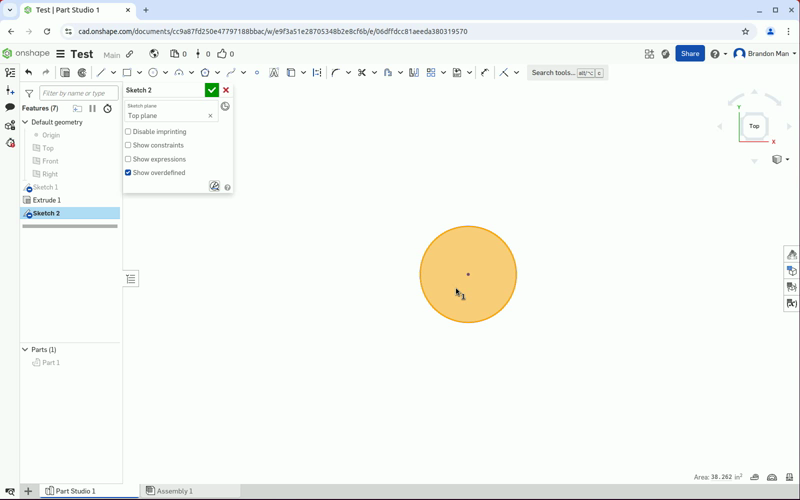
scroll(-6)
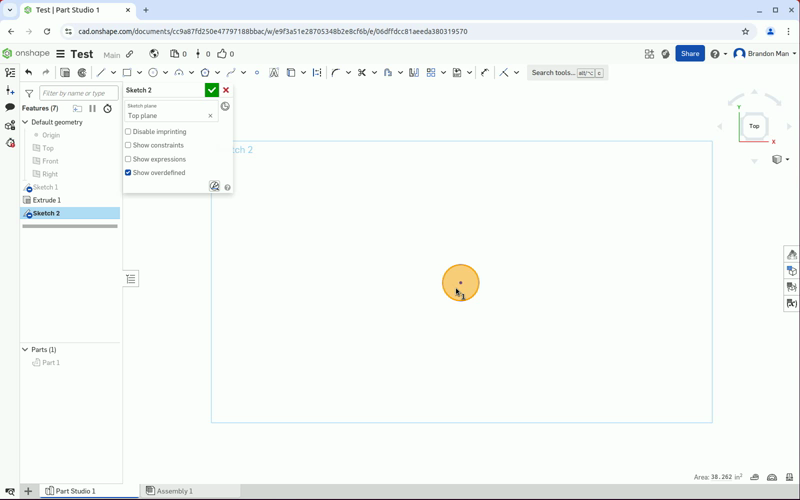
mouse_move(73, 352)
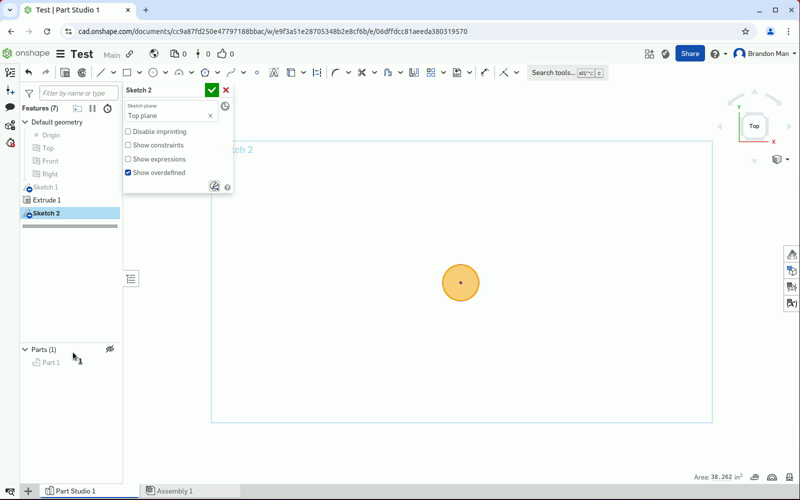
key(shift+y)
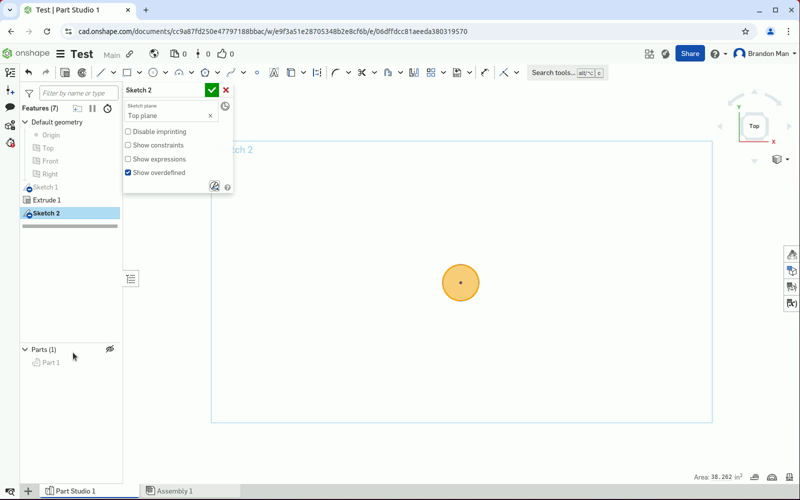
key(shift+e)
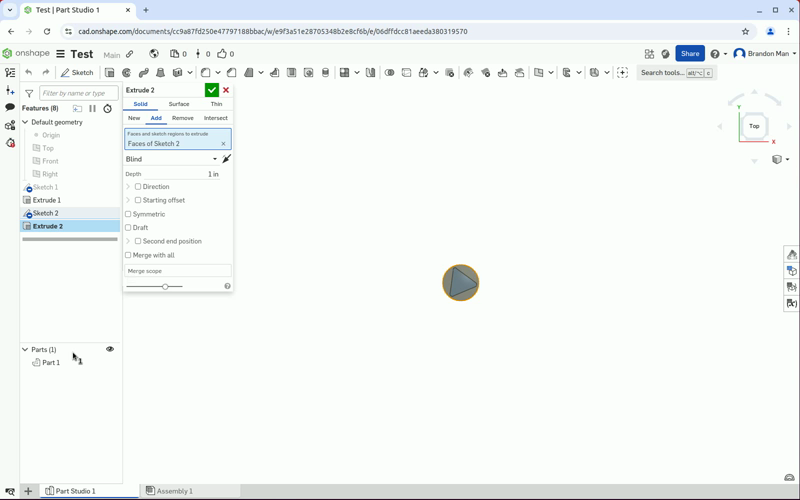
mouse_move(143, 106)
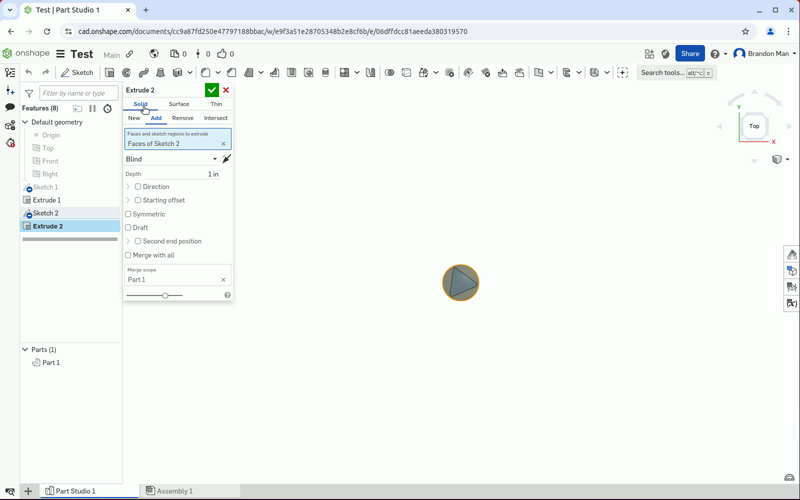
click(143, 106)
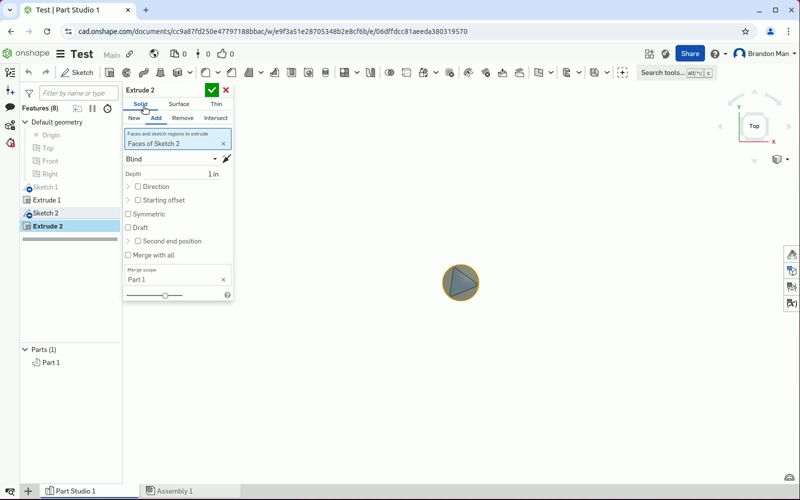
mouse_move(219, 120)
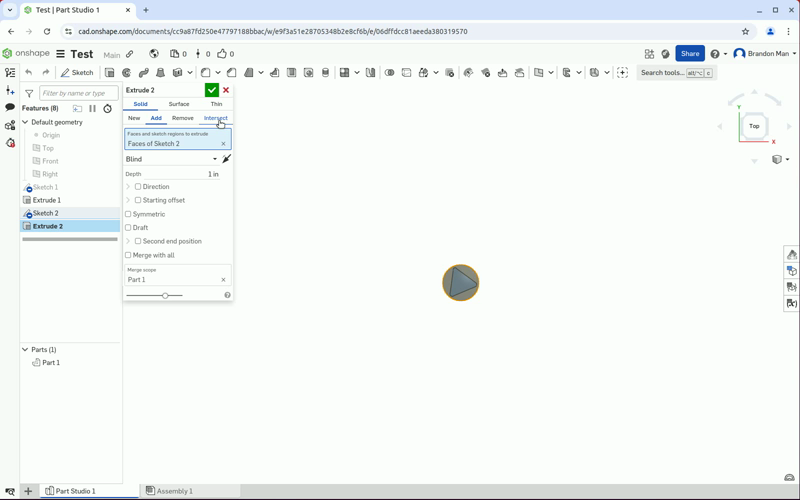
click(219, 120)
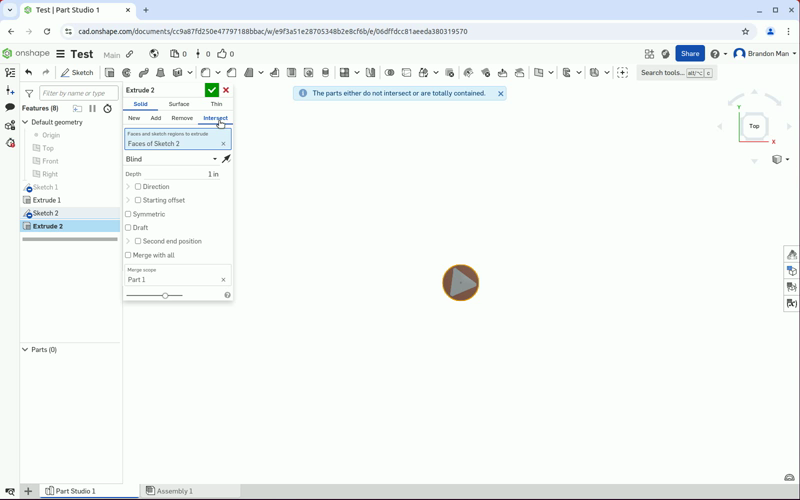
key(tab, 4)
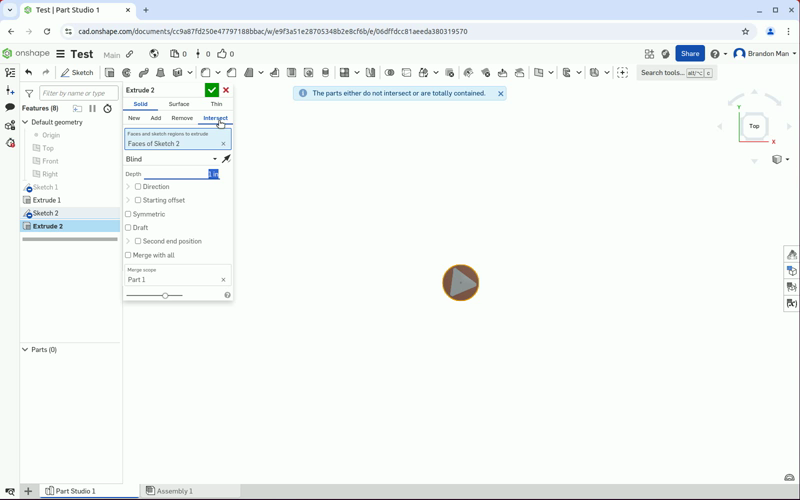
text(10.832)
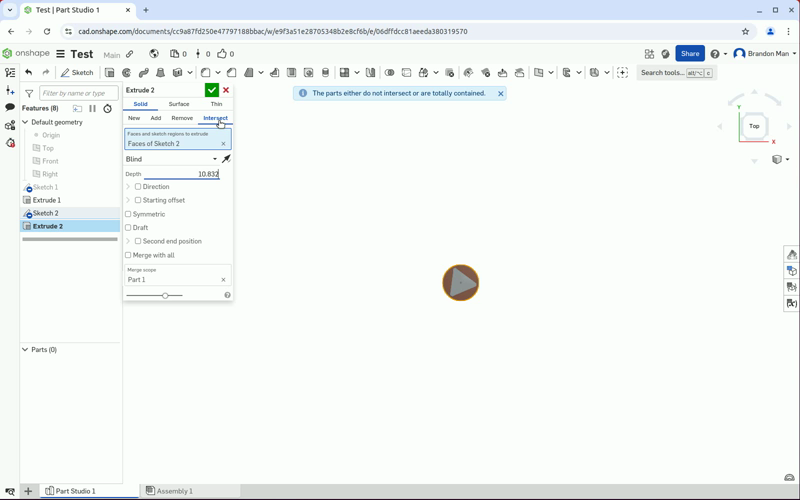
key(enter)
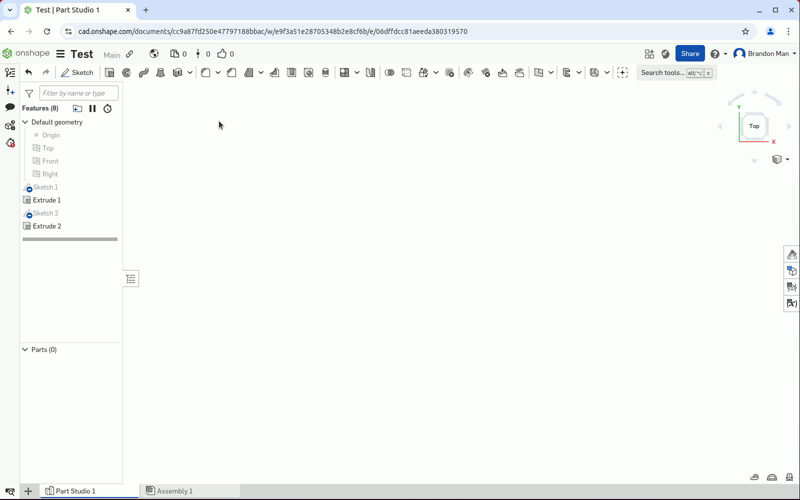
key(shift+h)
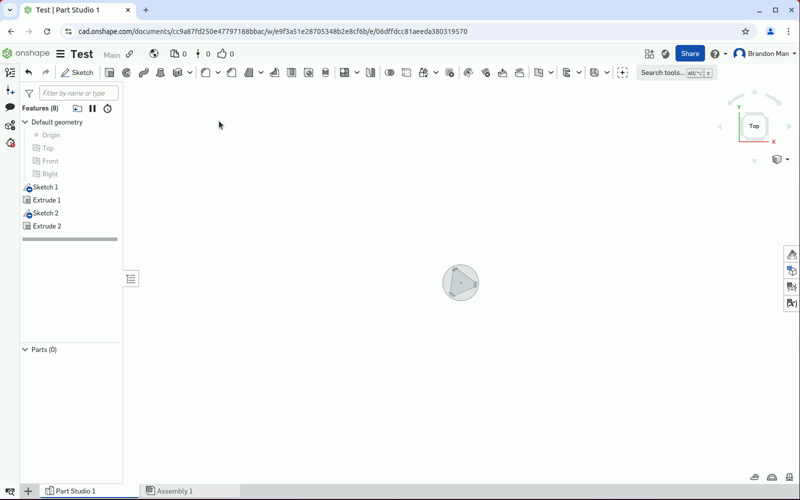
key(shift+h)
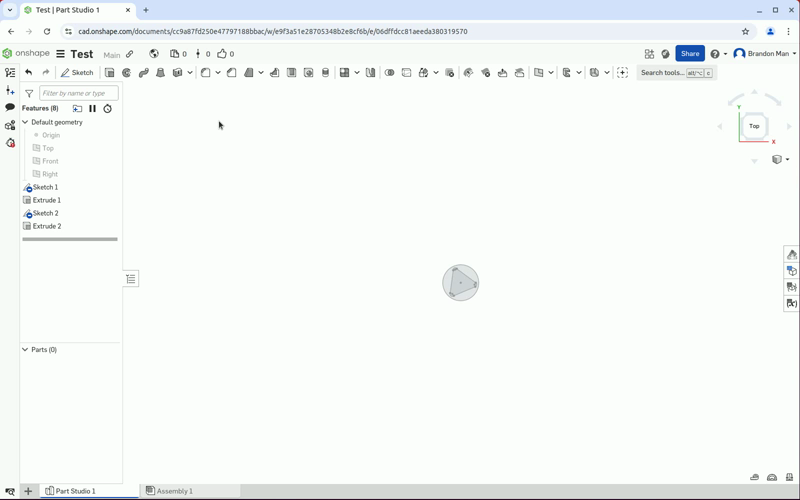
key(shift+7)
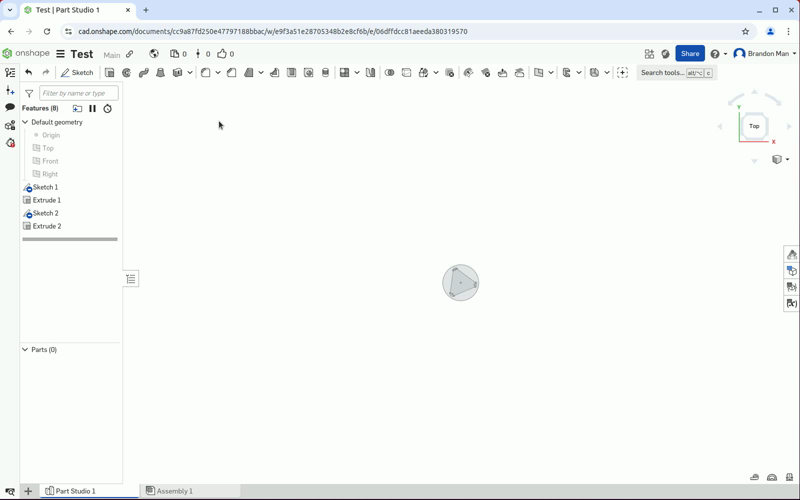
key(up, 3)
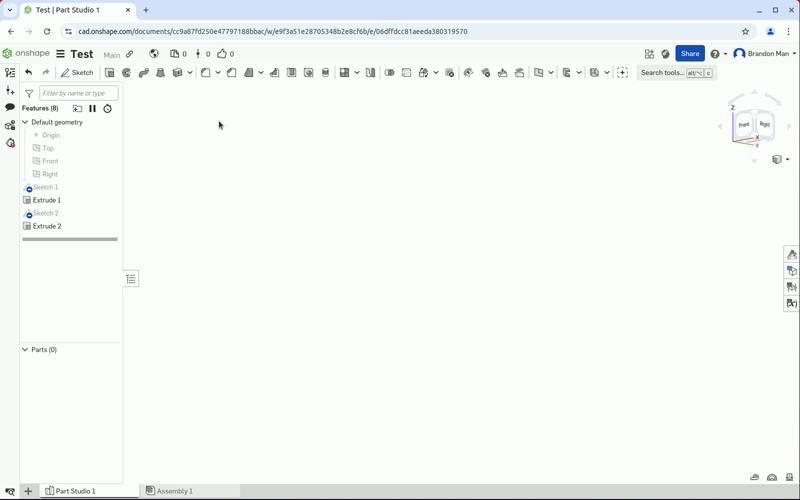
key(left, 3)
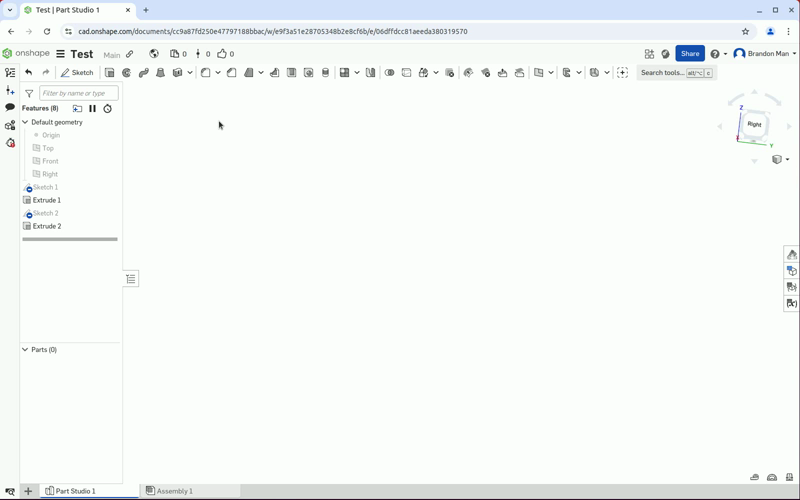
key(right, 3)
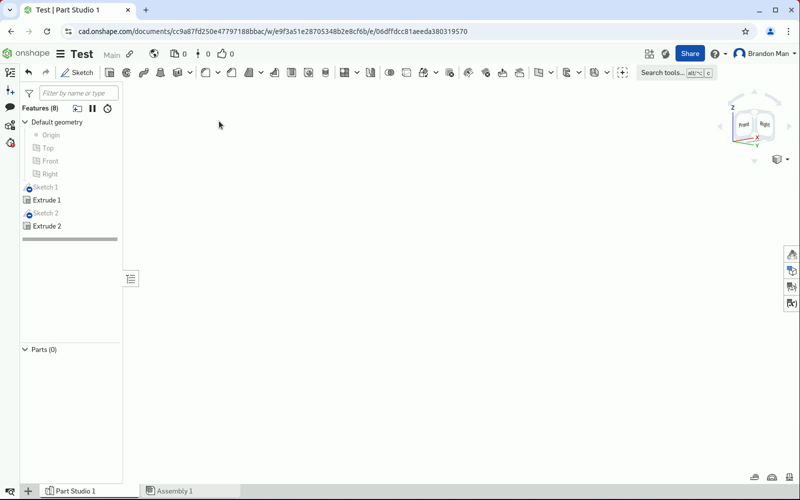
key(down, 3)
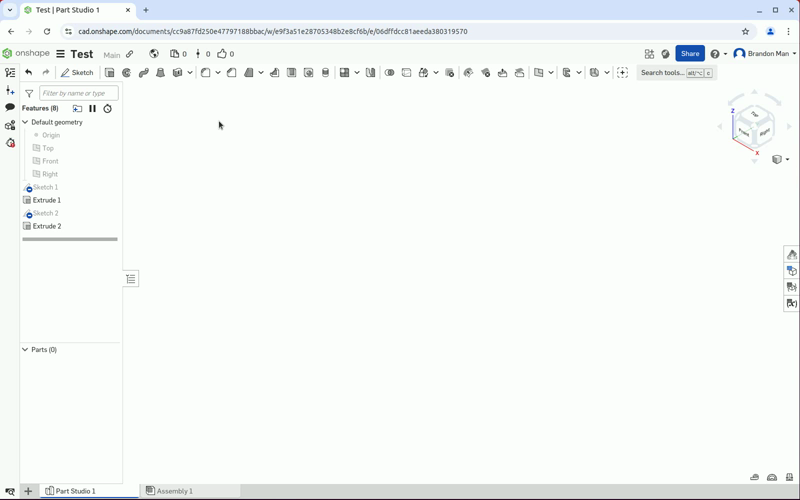
mouse_move(73, 189)
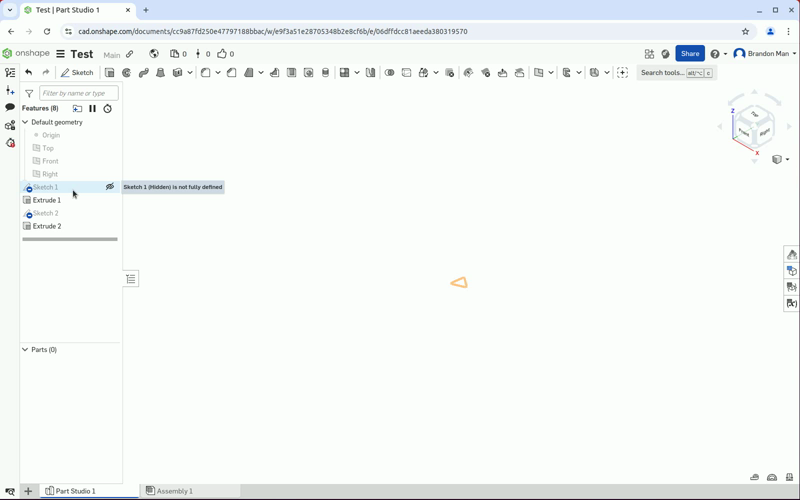
click(73, 189)